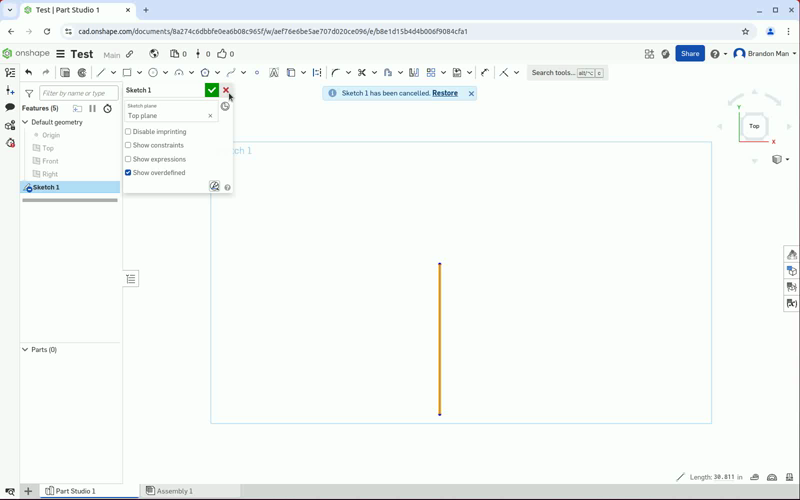
key(shift+h)
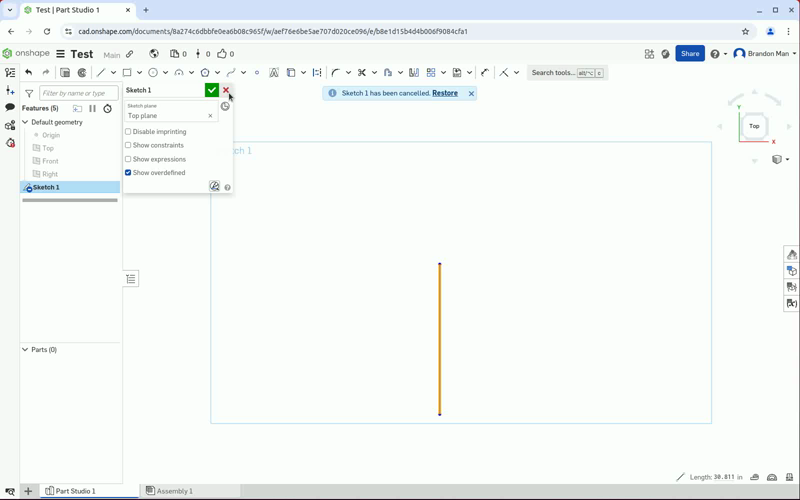
key(shift+s)
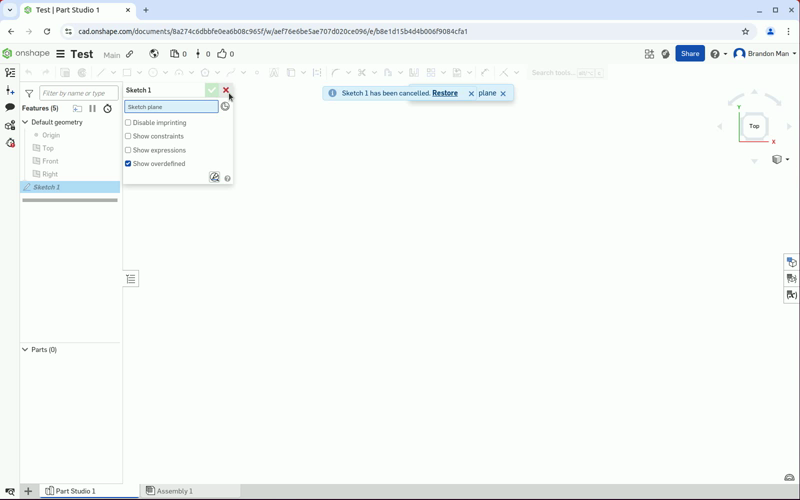
mouse_move(73, 150)
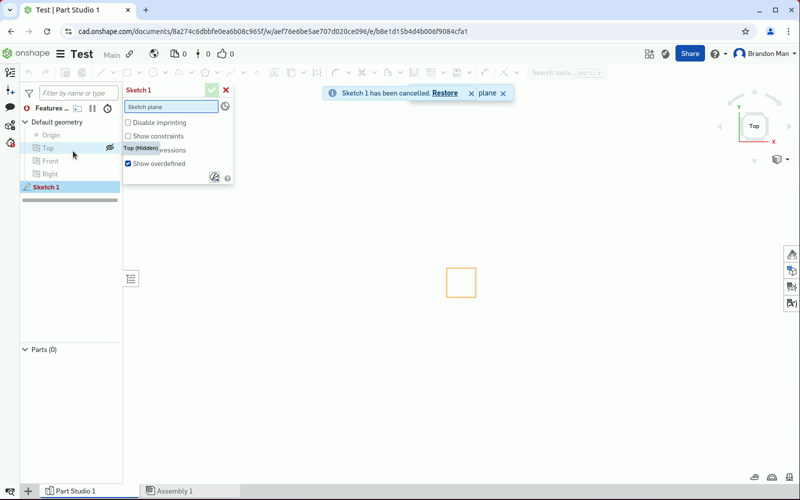
click(73, 150)
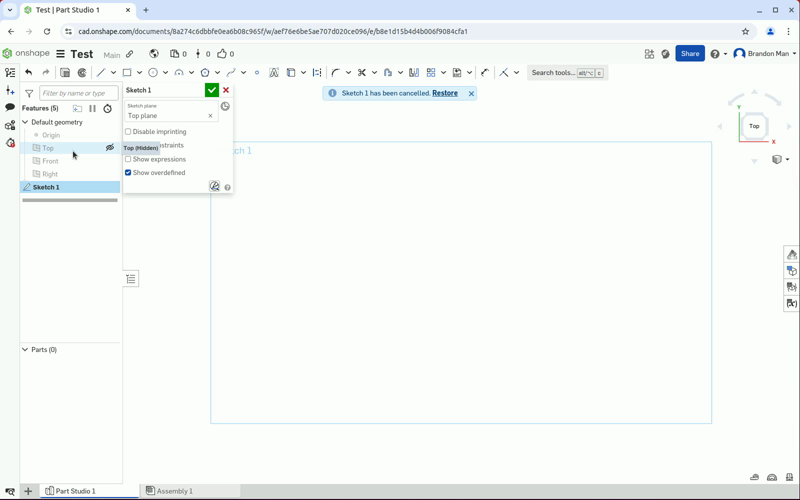
mouse_move(73, 352)
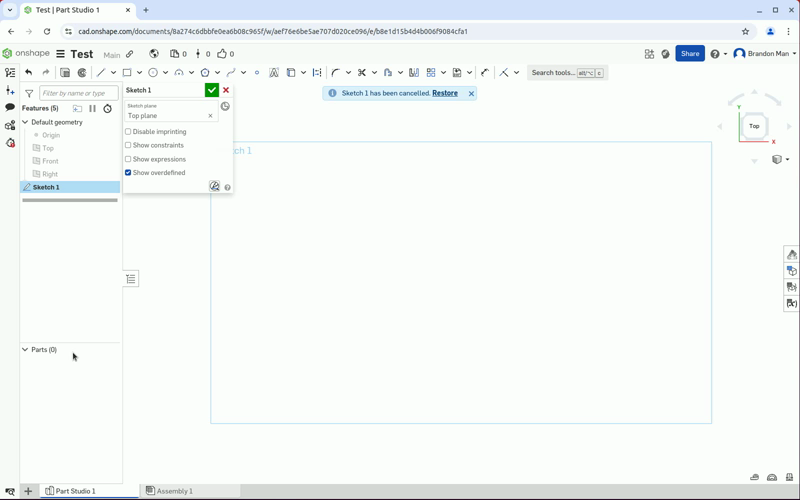
key(y)
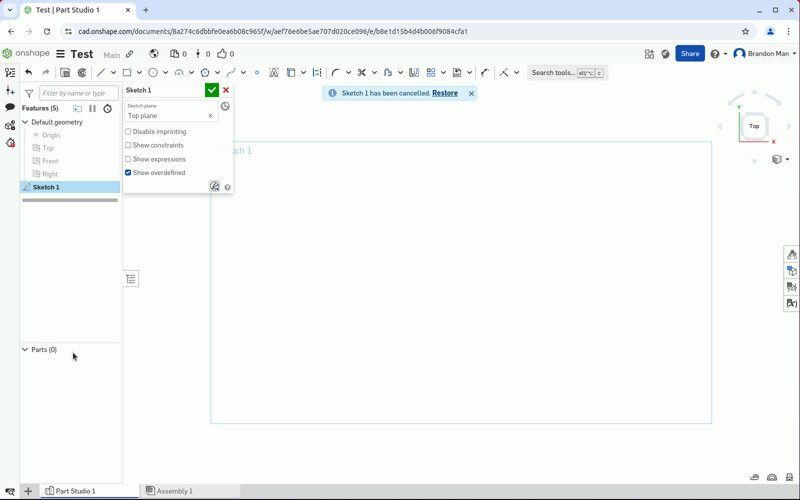
key(l)
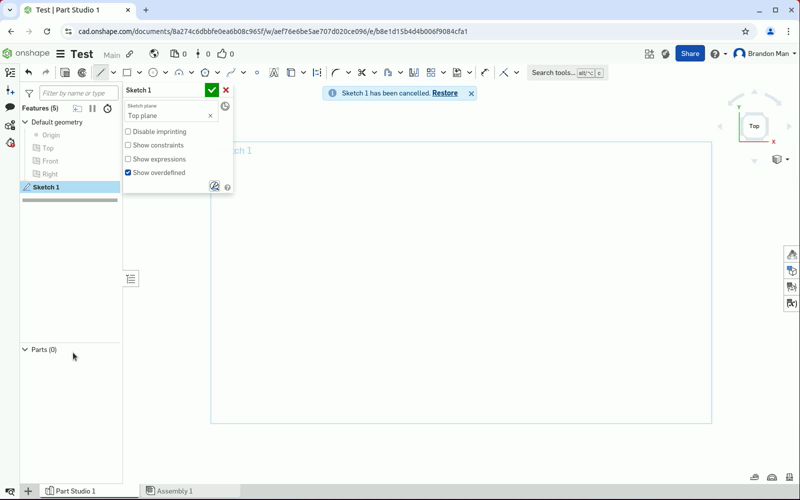
key_down(shift)
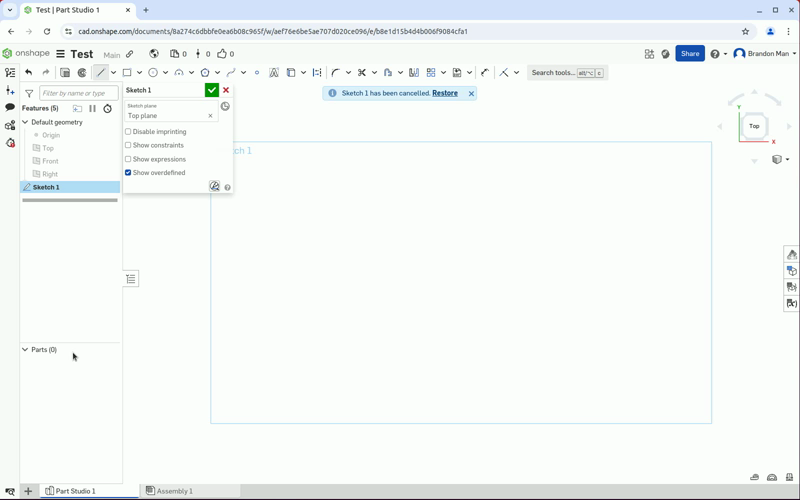
mouse_move(348, 329)
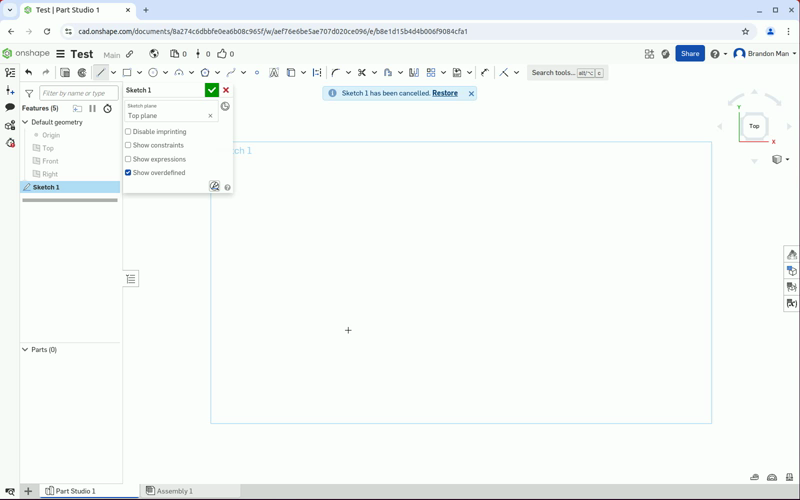
click(348, 329)
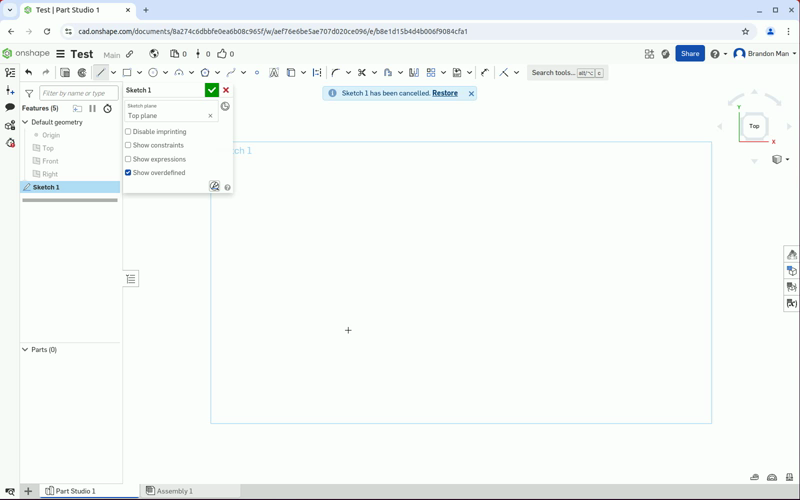
key_up(shift)
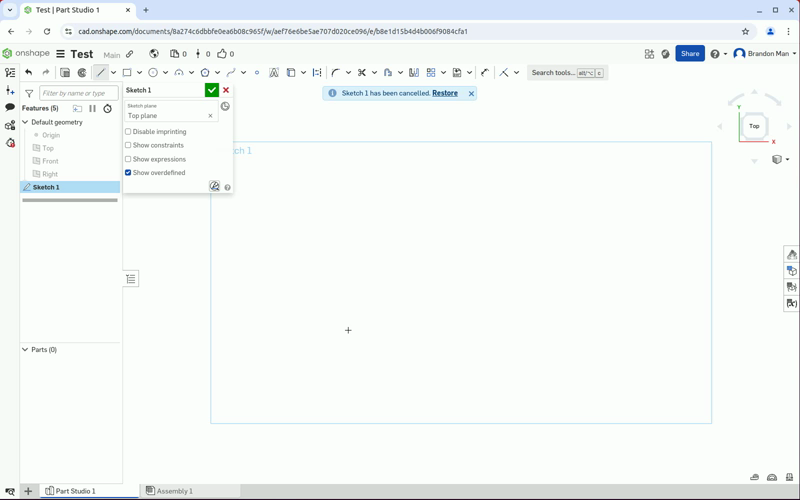
key_down(shift)
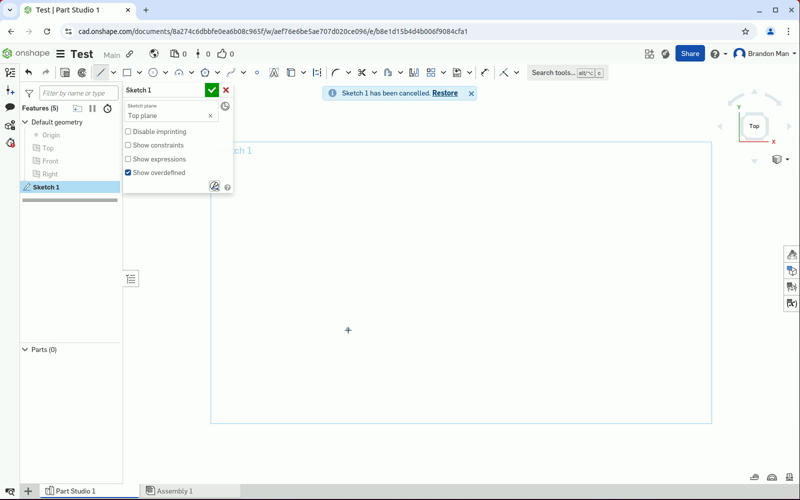
mouse_move(479, 329)
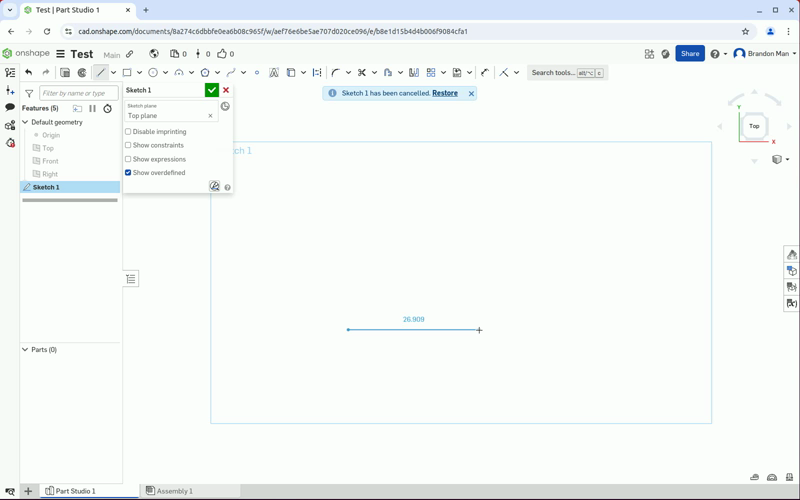
click(479, 329)
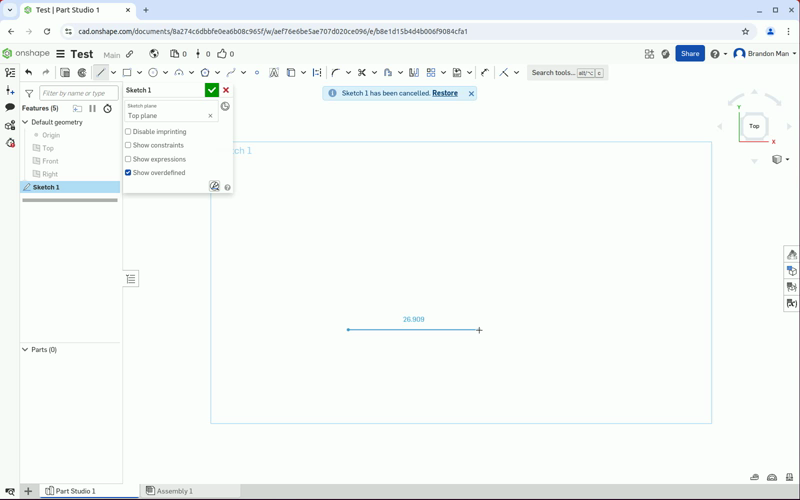
key_up(shift)
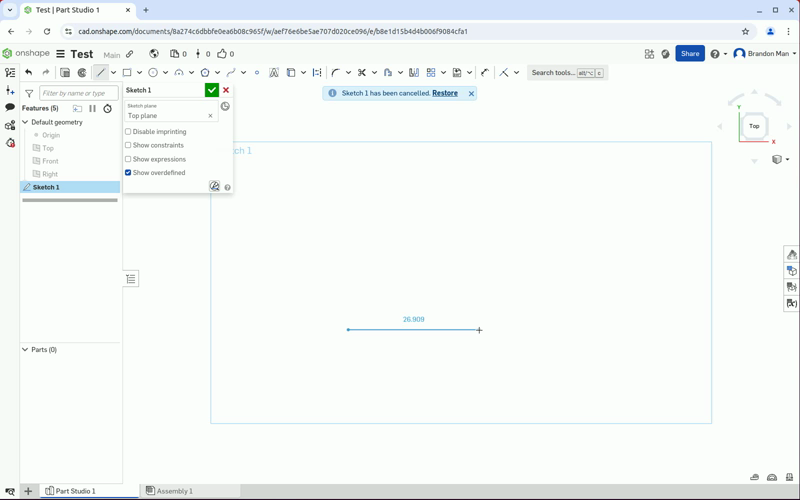
key_down(shift)
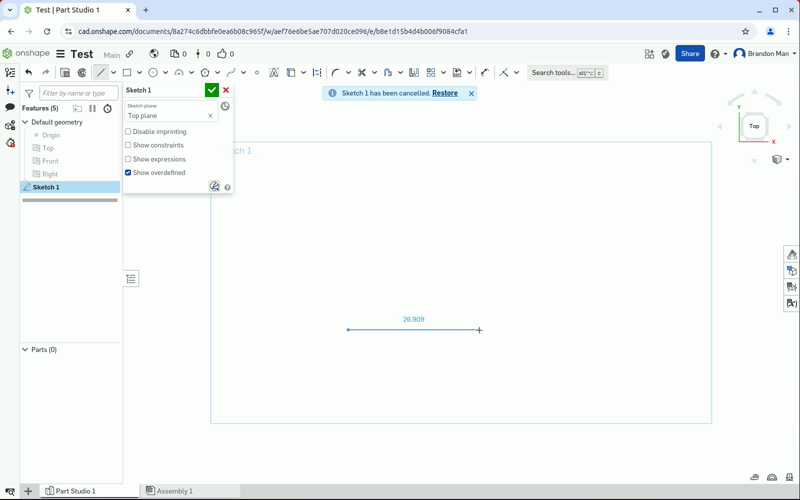
mouse_move(479, 263)
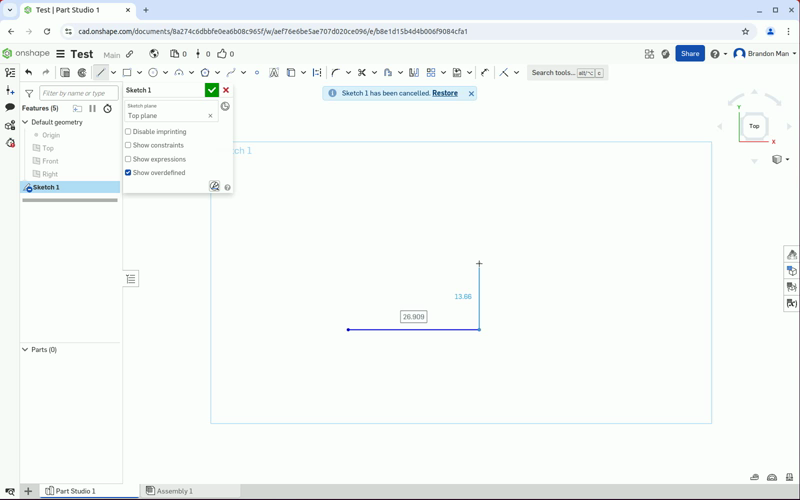
click(479, 263)
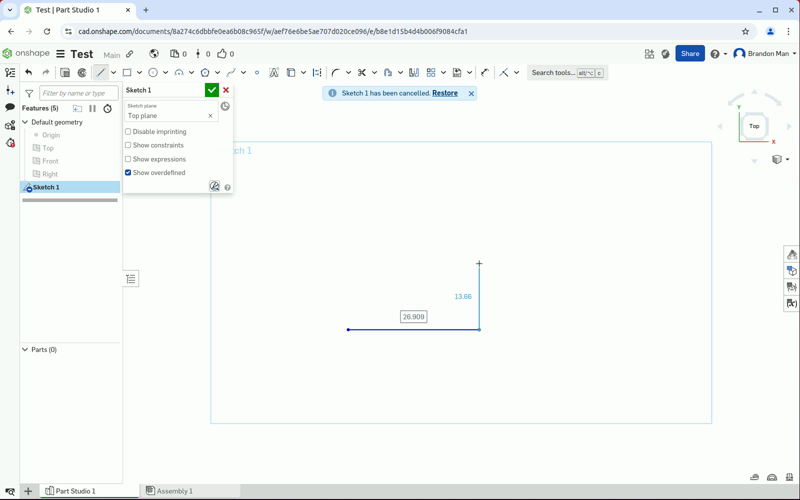
key_up(shift)
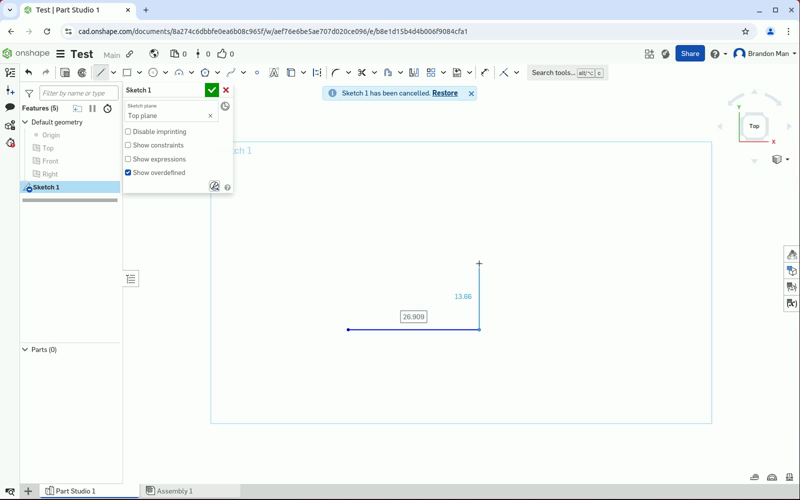
key_down(shift)
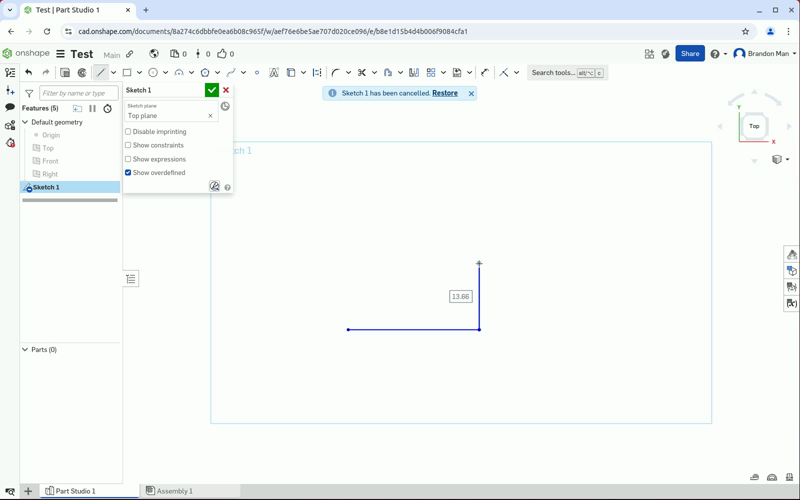
mouse_move(348, 263)
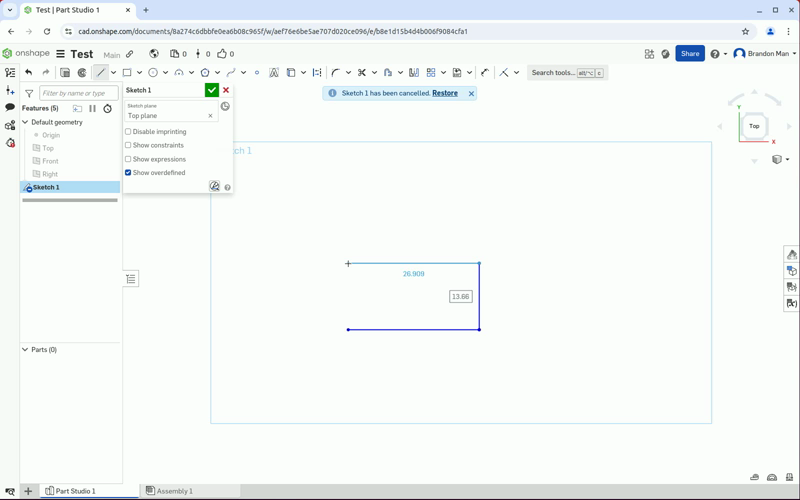
click(348, 263)
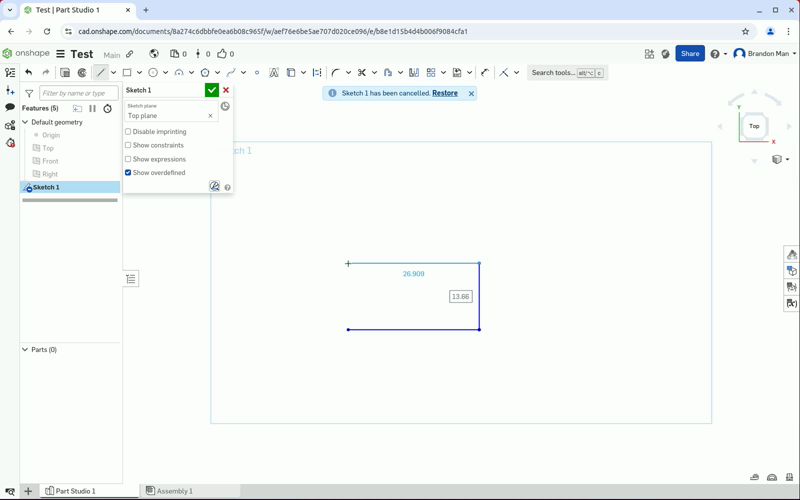
key_up(shift)
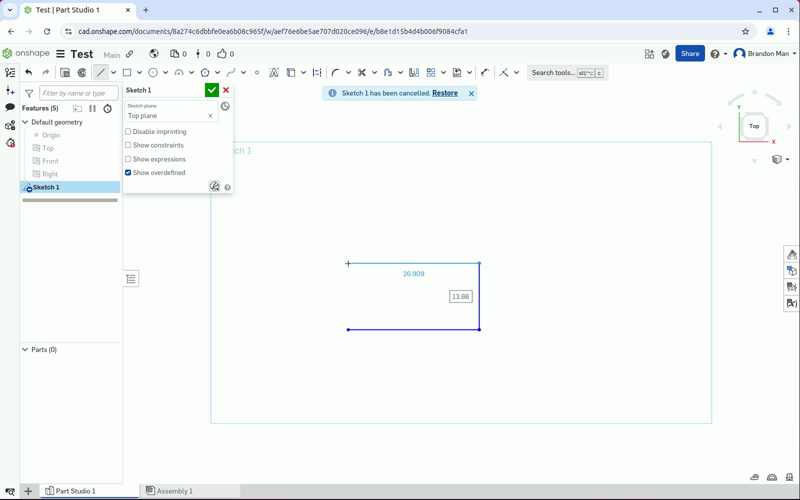
key_down(shift)
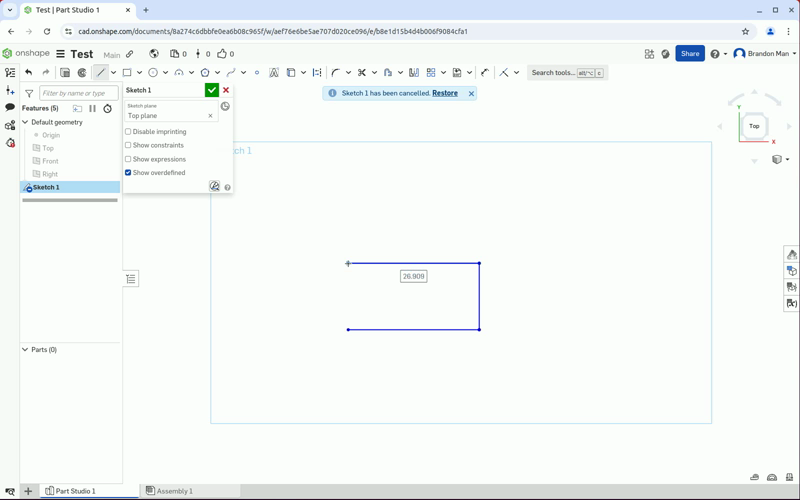
mouse_move(348, 329)
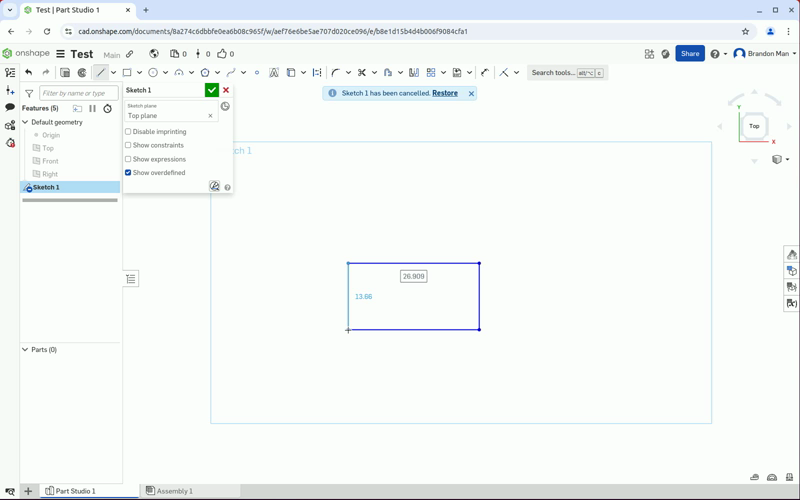
key_up(shift)
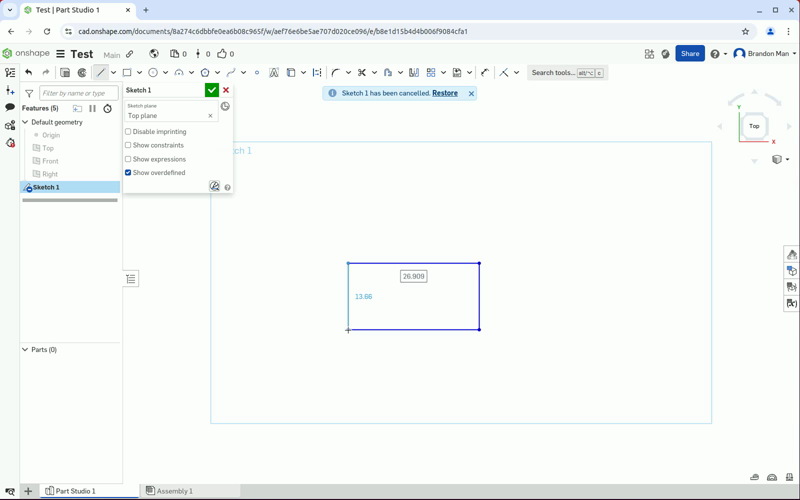
click(348, 329)
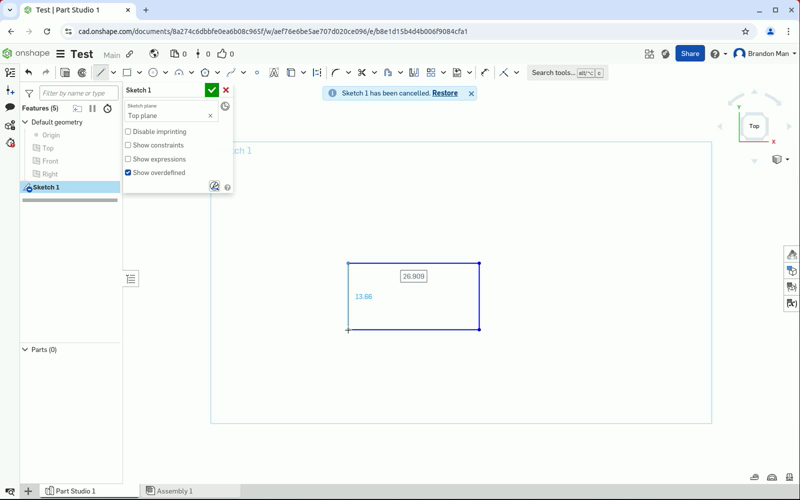
key(esc)
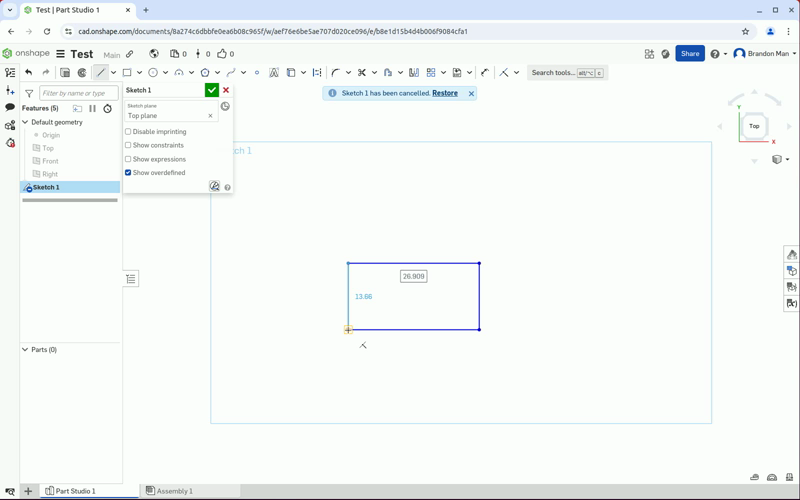
mouse_move(464, 290)
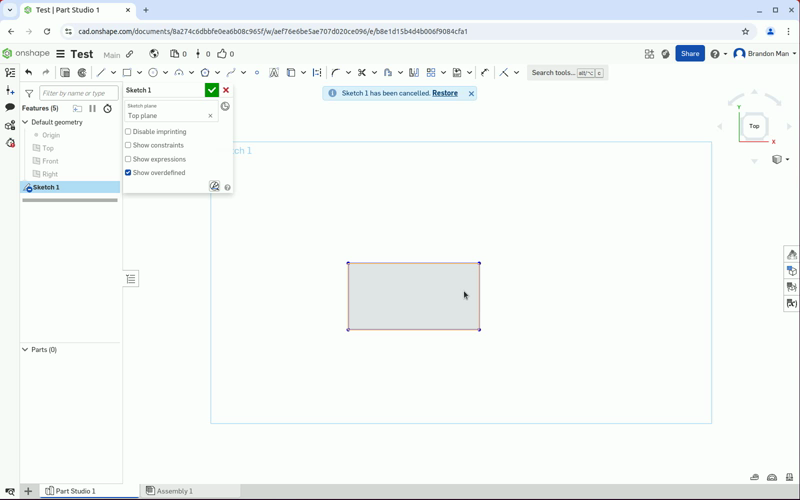
click(464, 290)
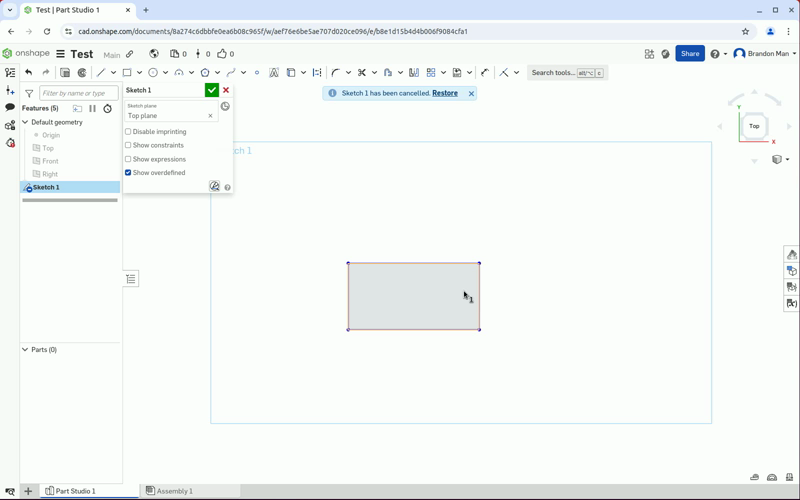
mouse_move(73, 352)
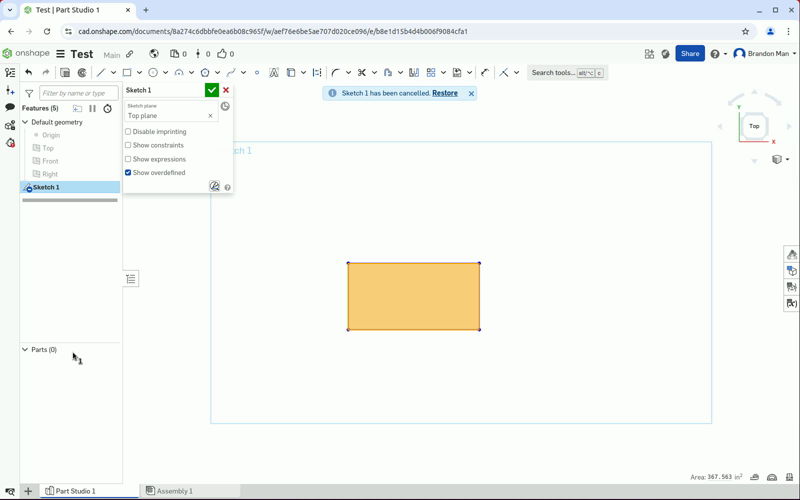
key(shift+y)
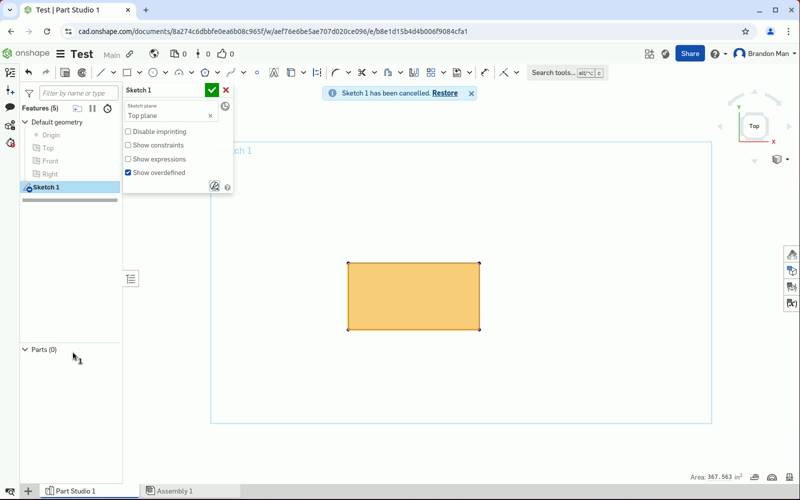
key(shift+e)
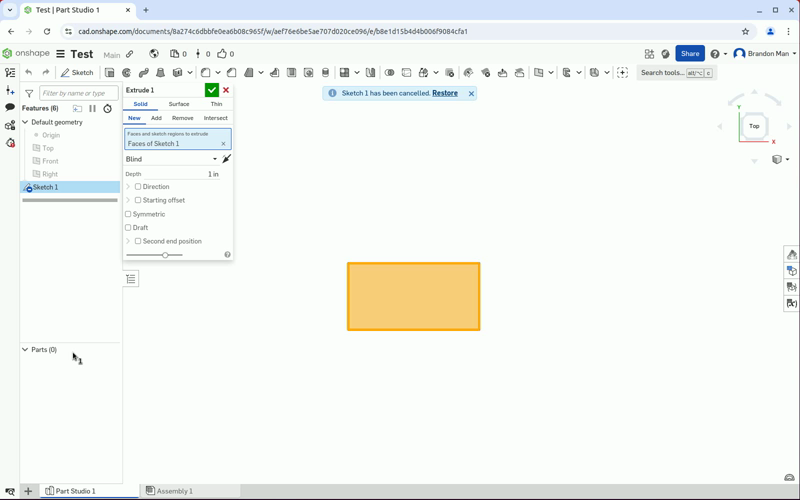
mouse_move(143, 106)
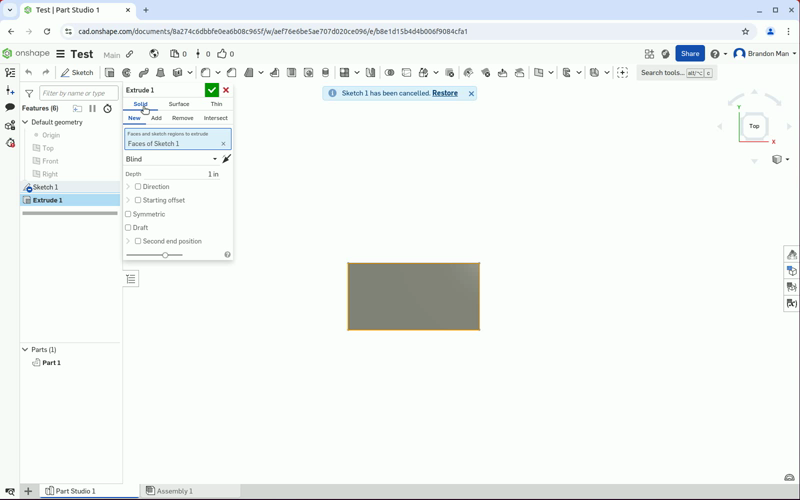
click(143, 106)
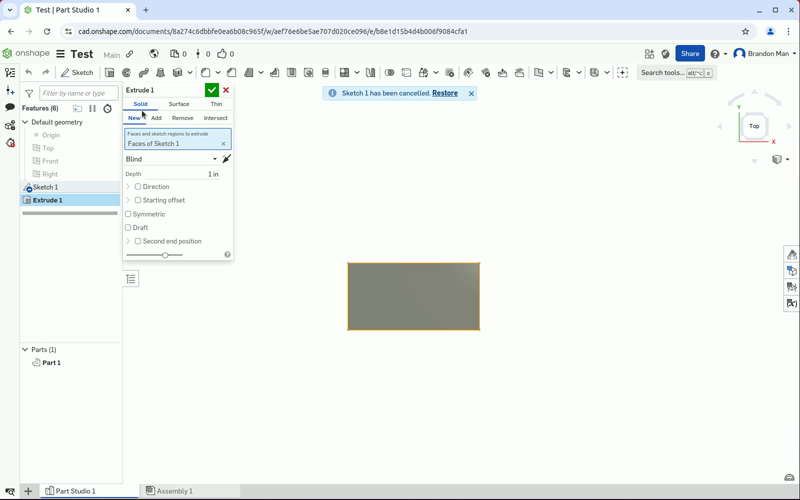
mouse_move(137, 120)
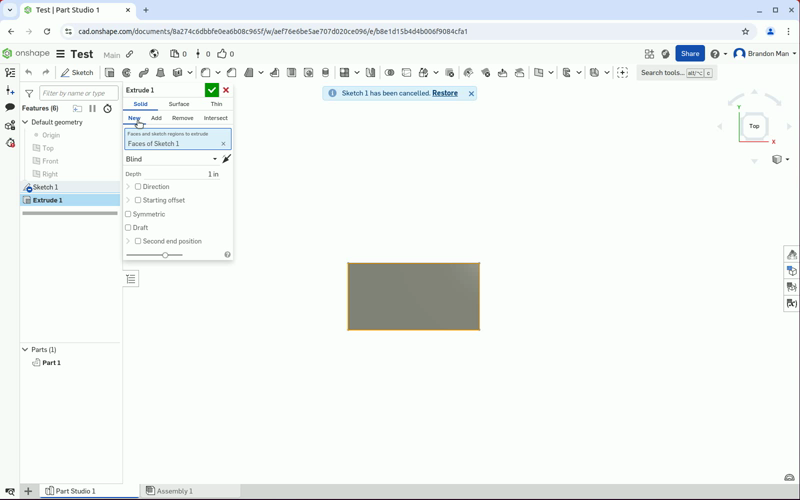
click(137, 120)
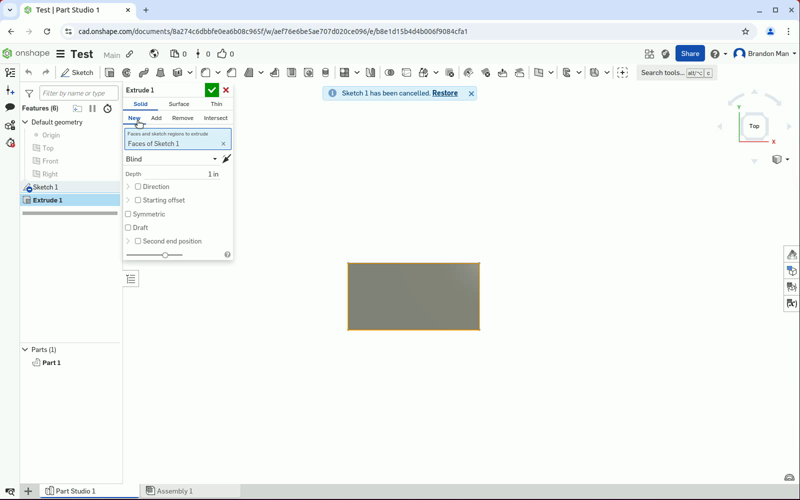
key(tab, 4)
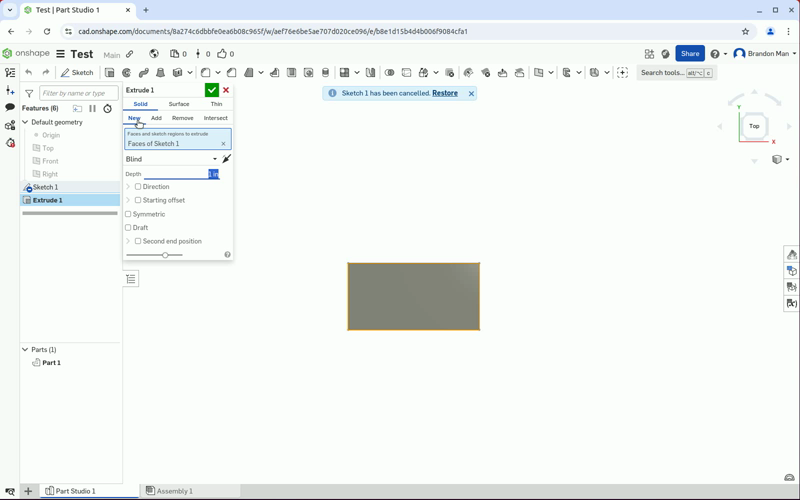
text(6.018)
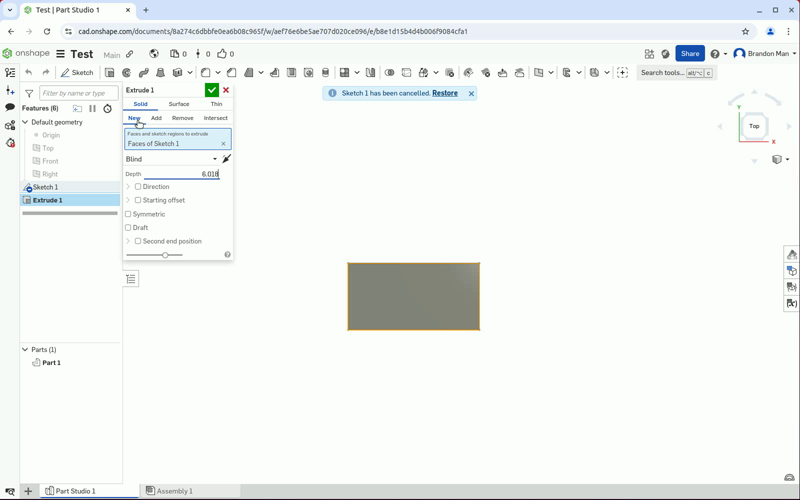
key(enter)
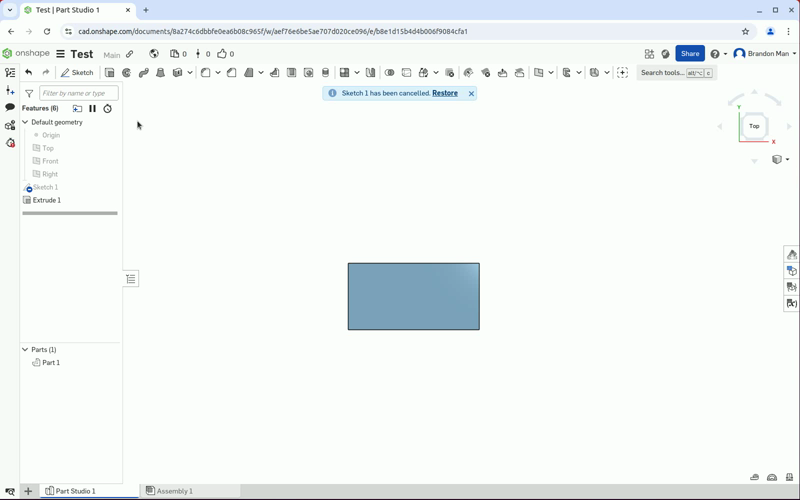
key(shift+h)
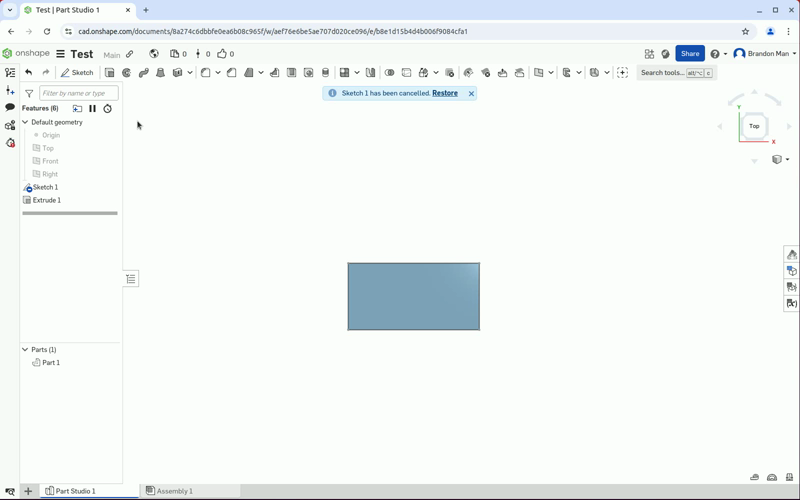
key(shift+h)
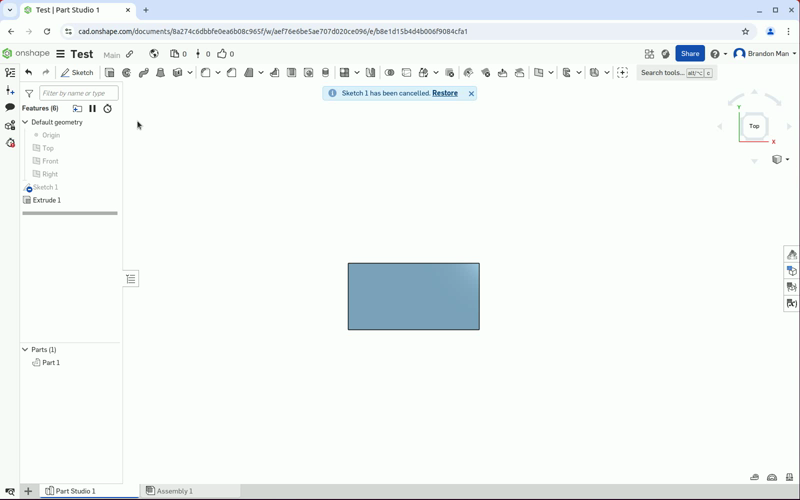
mouse_move(73, 189)
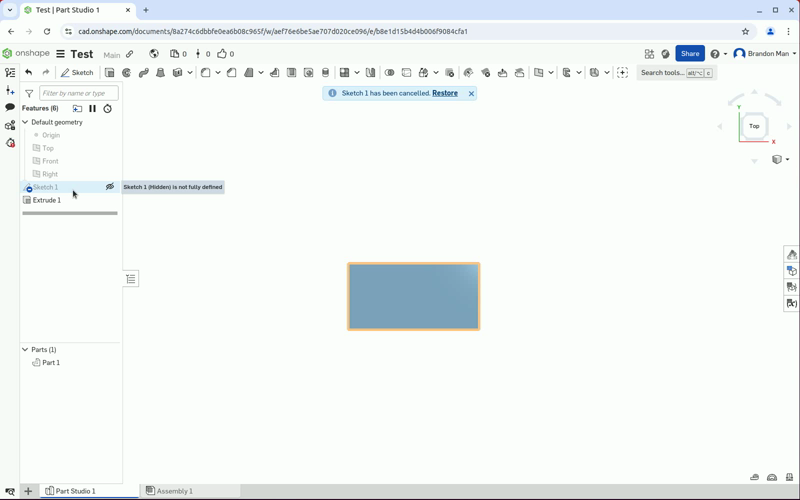
click(73, 189)
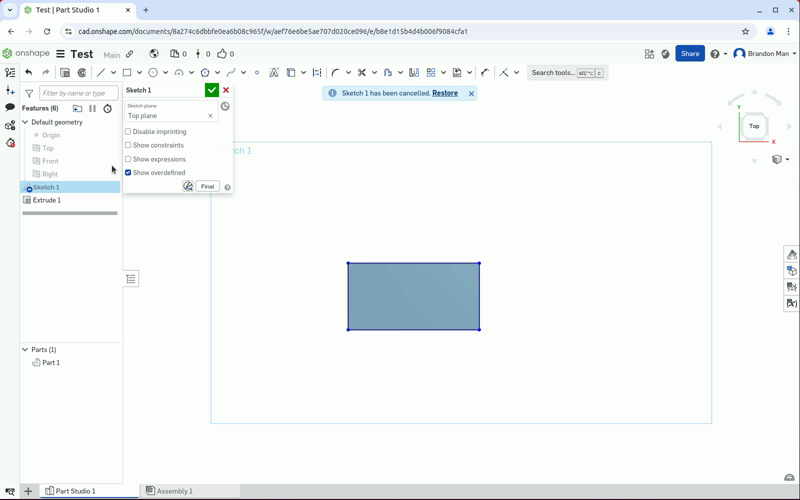
mouse_move(229, 92)
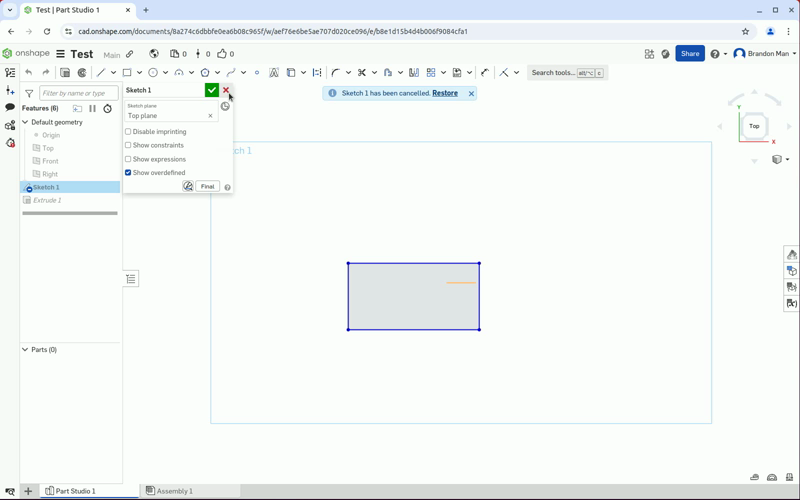
click(229, 92)
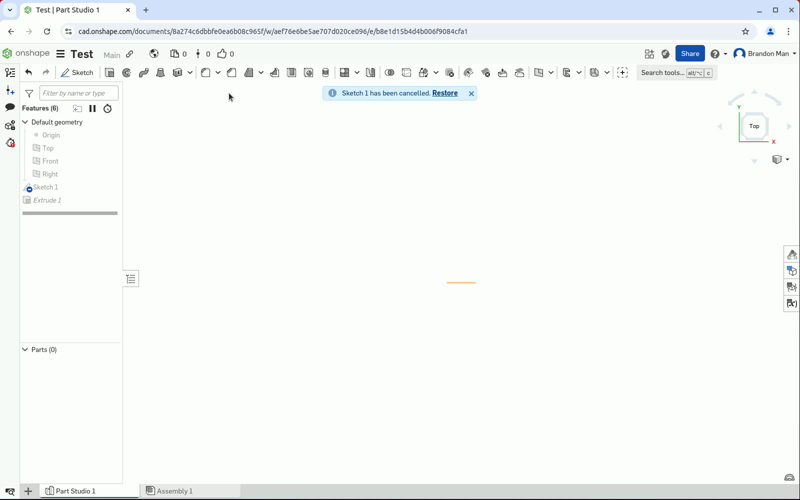
mouse_move(73, 352)
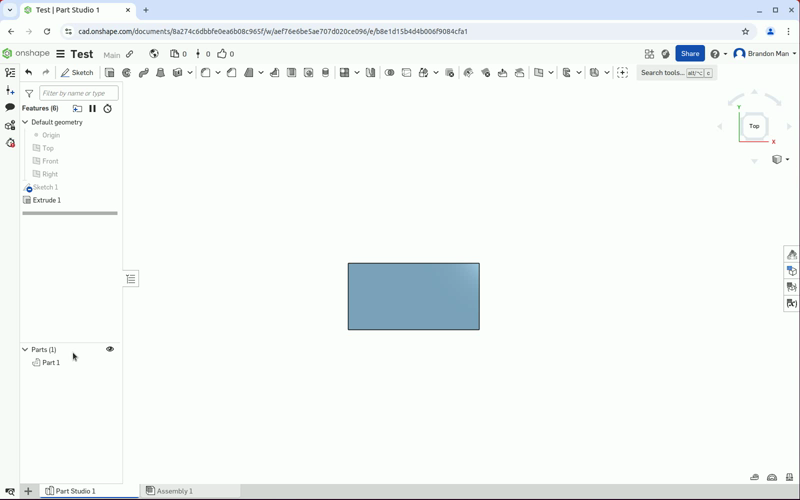
key(y)
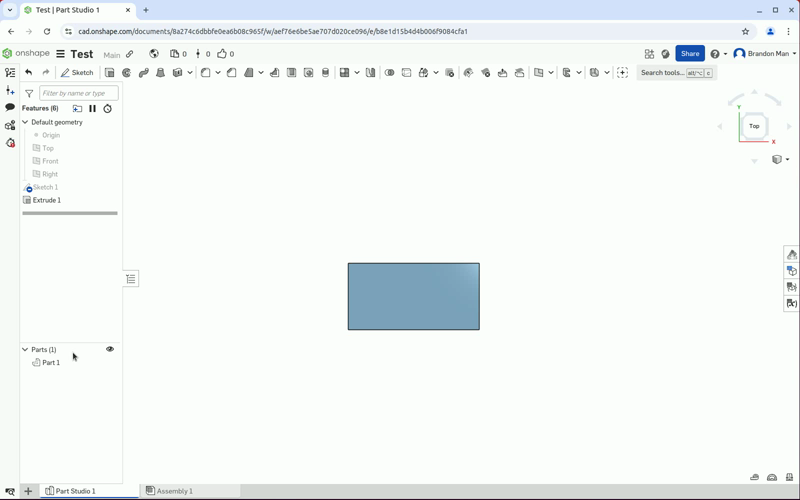
key(shift+p)
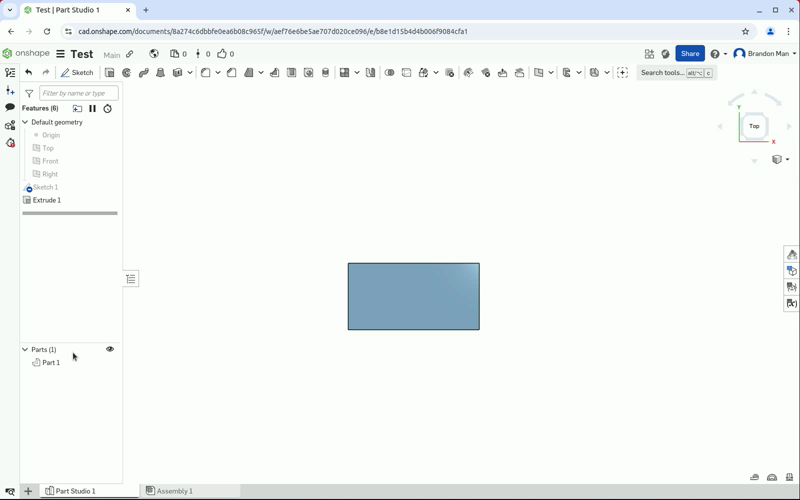
key(space)
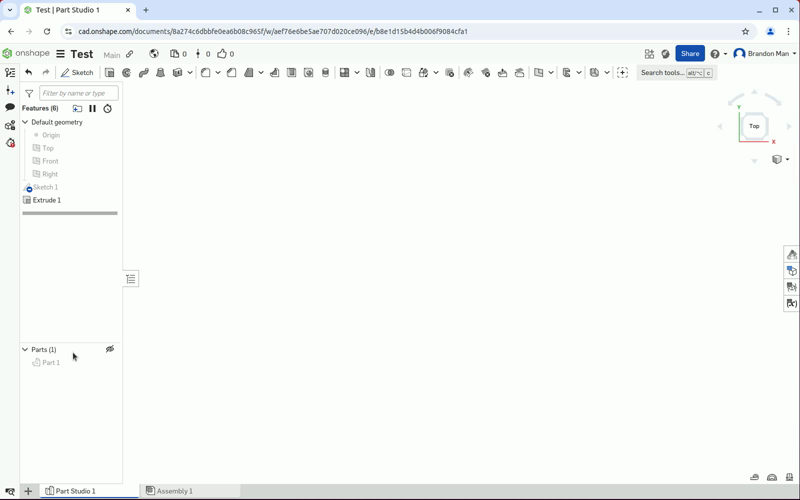
key_down(shift)
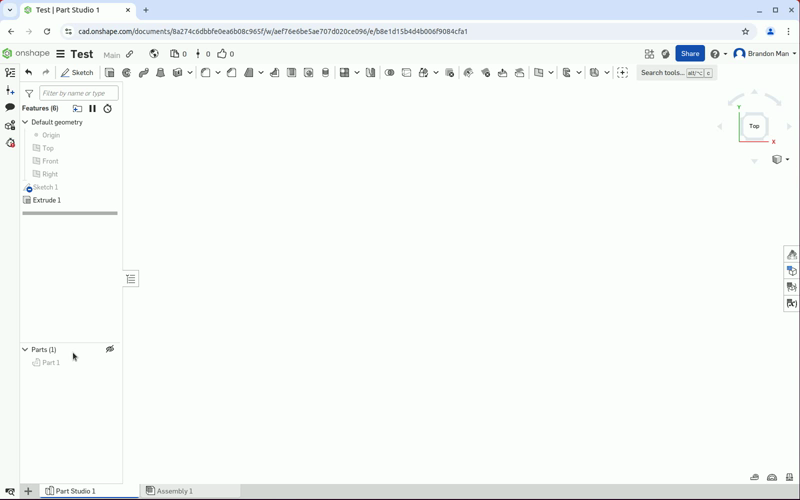
key(up)
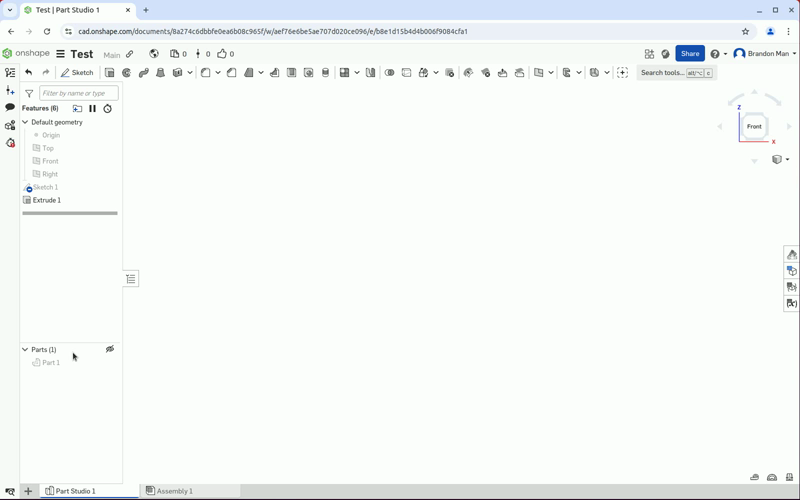
key_up(shift)
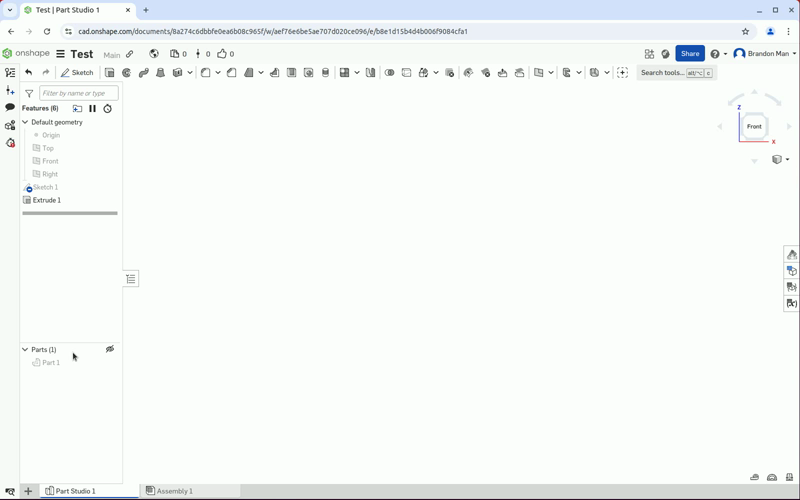
mouse_move(73, 352)
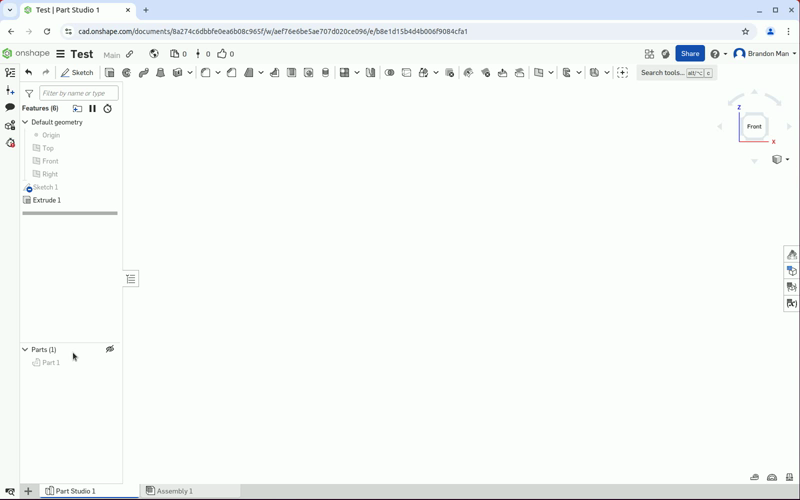
key(shift+y)
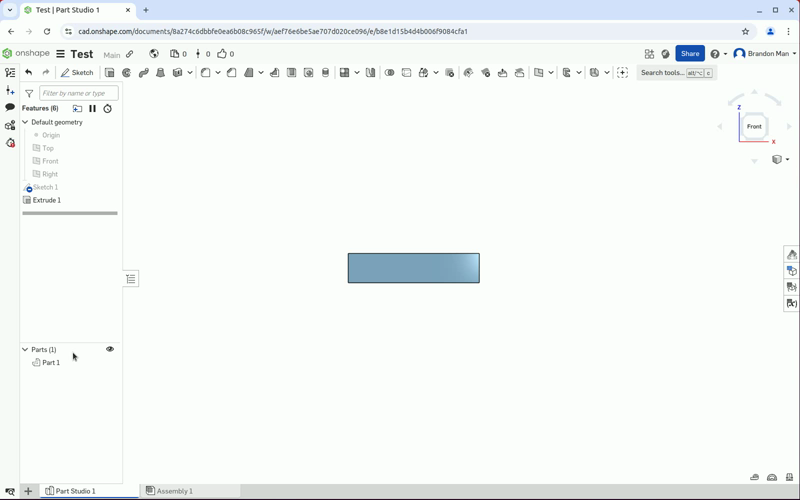
mouse_move(541, 75)
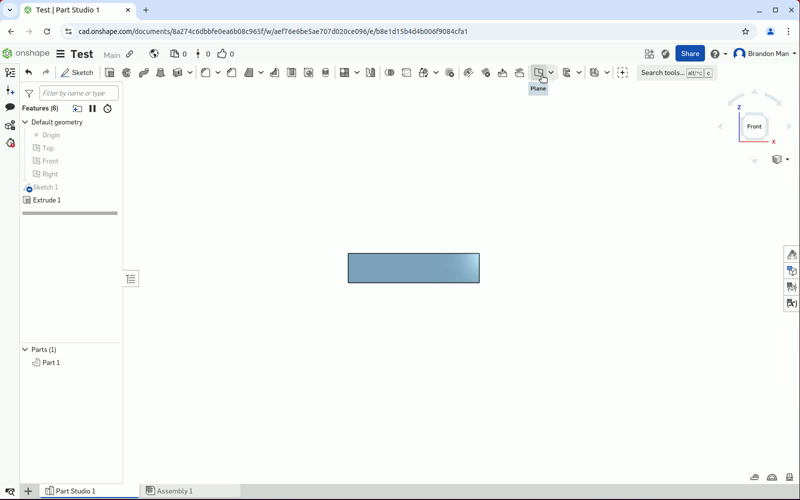
click(541, 75)
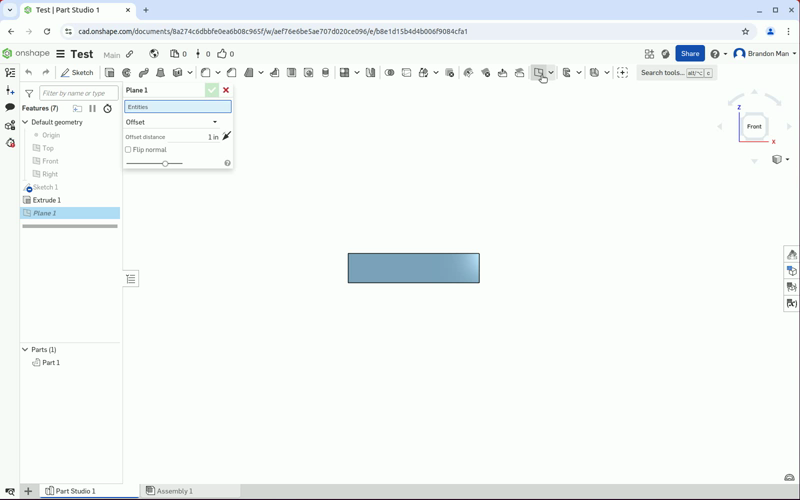
mouse_move(73, 163)
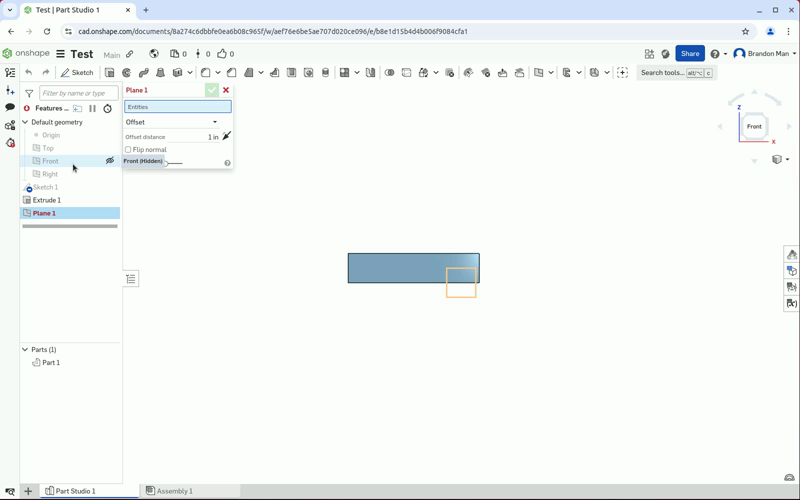
click(73, 163)
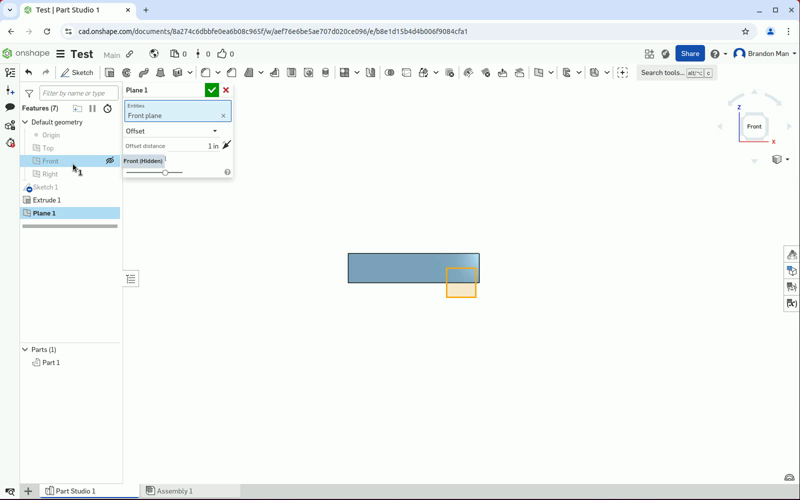
key(tab, 2)
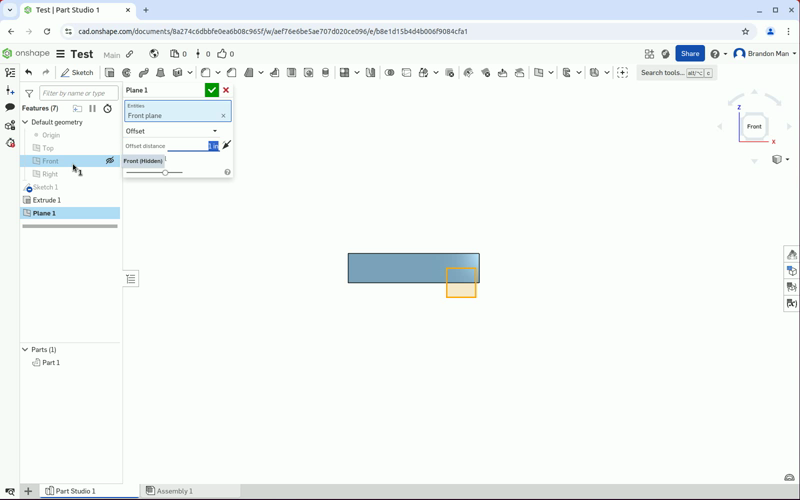
text(9.613)
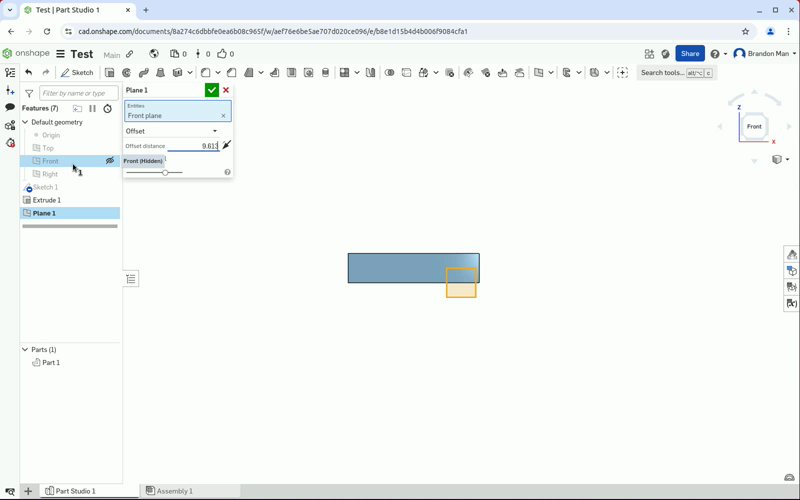
key(enter, 2)
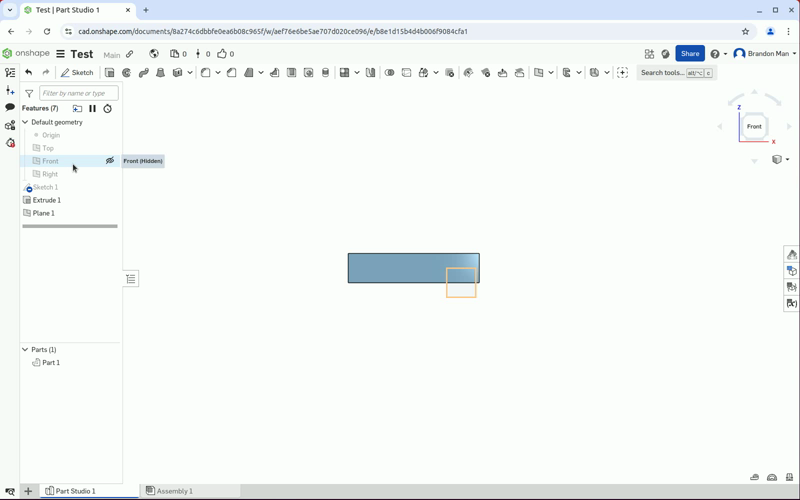
key(shift+s)
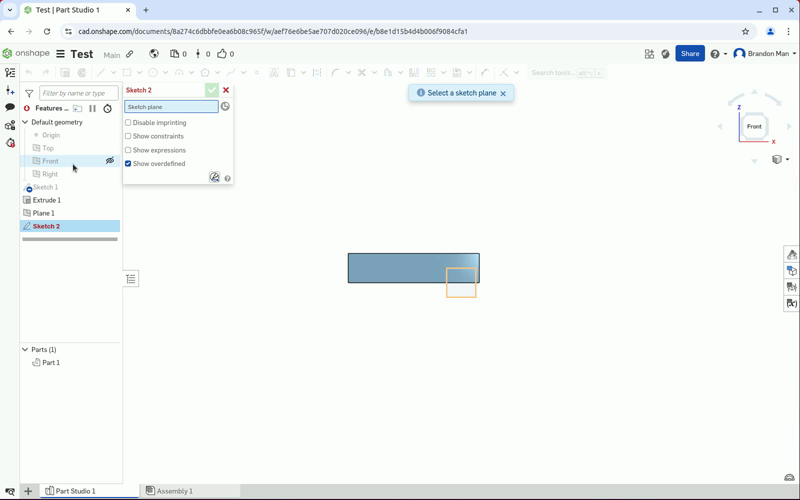
mouse_move(73, 215)
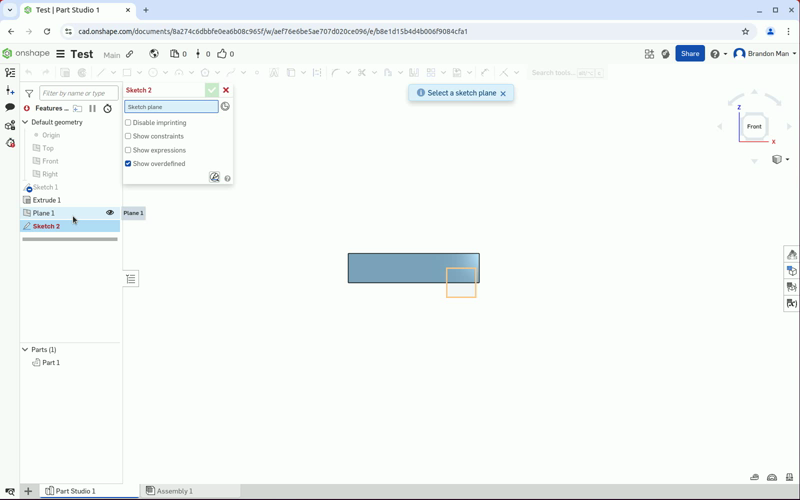
click(73, 215)
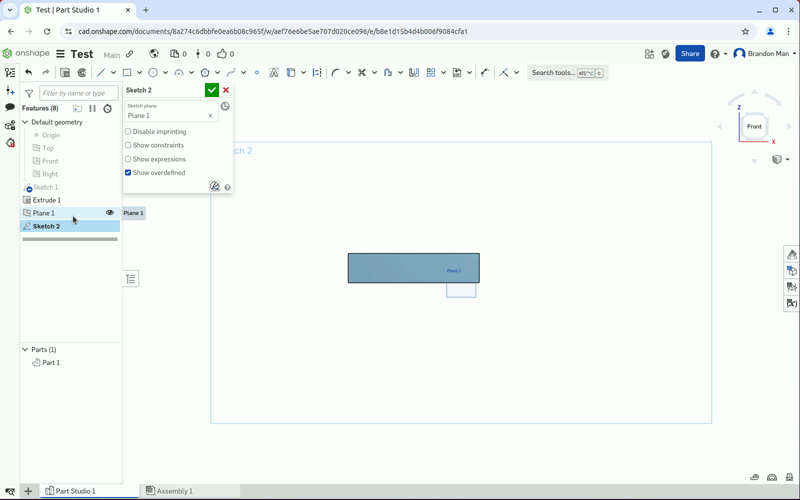
mouse_move(73, 352)
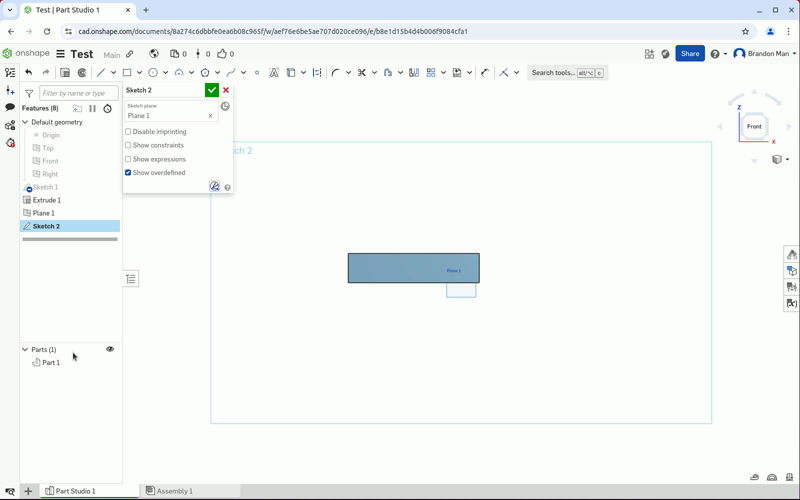
key(y)
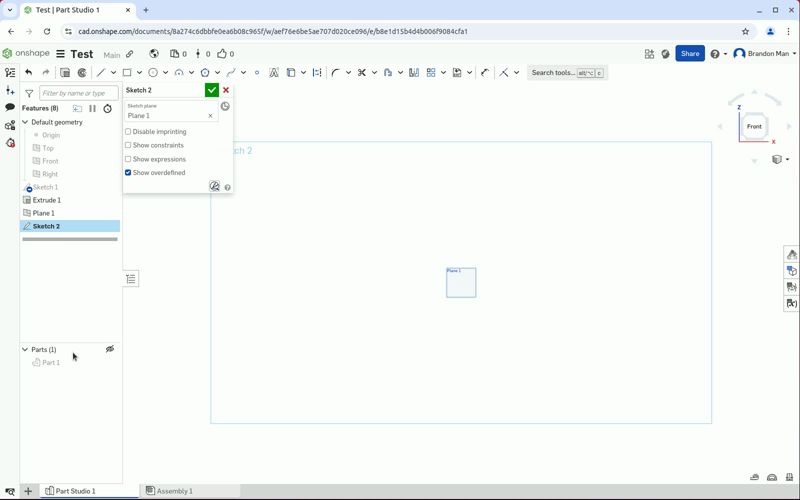
key(l)
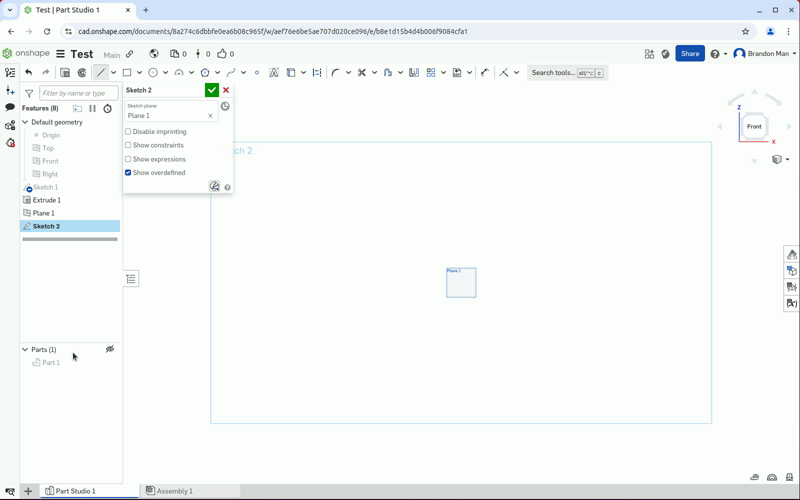
key_down(shift)
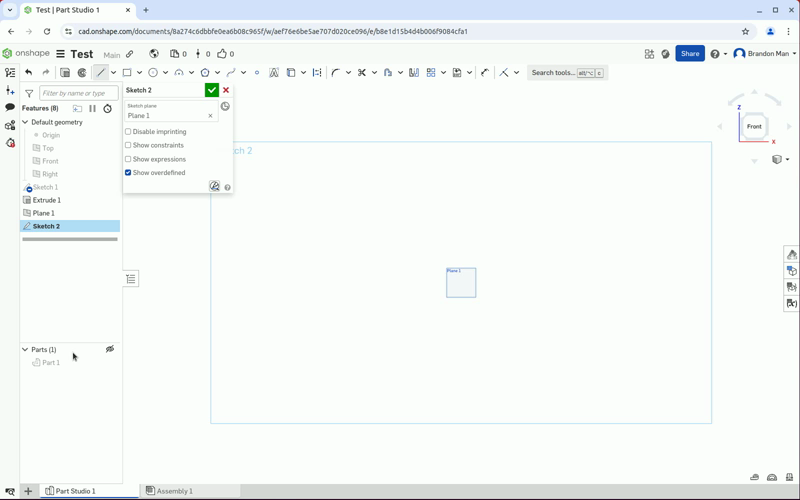
mouse_move(348, 273)
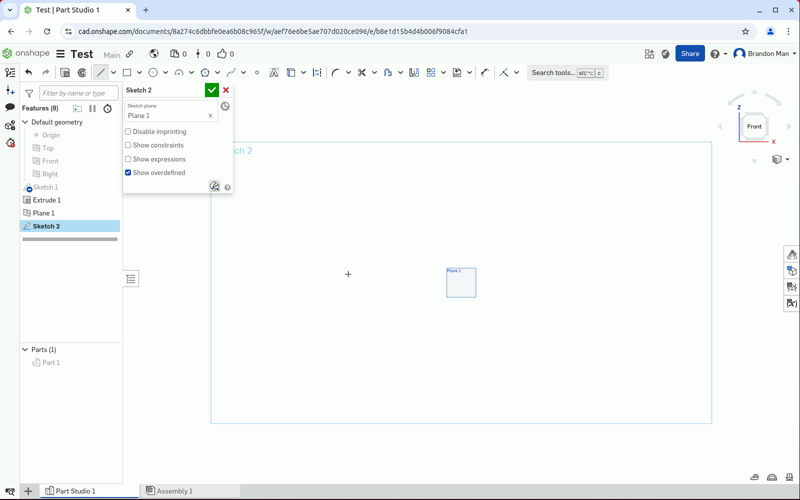
click(348, 273)
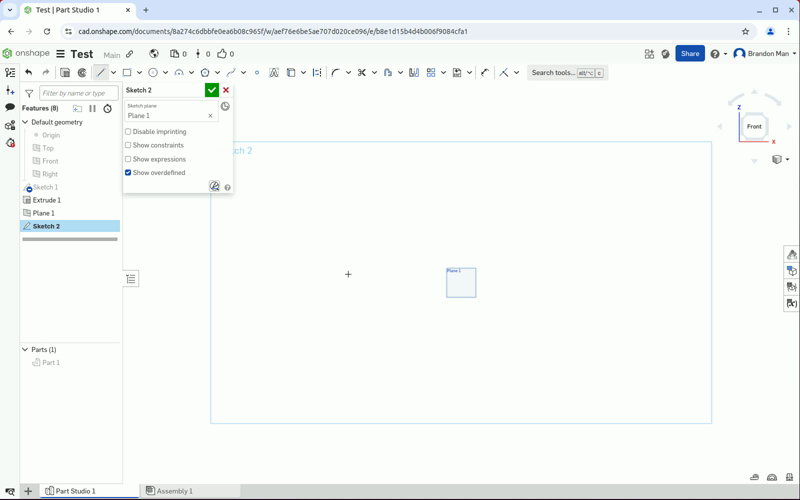
key_up(shift)
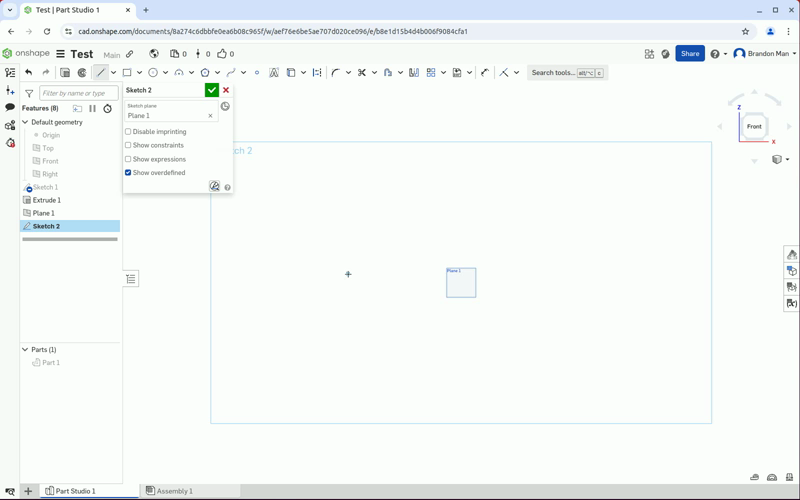
key_down(shift)
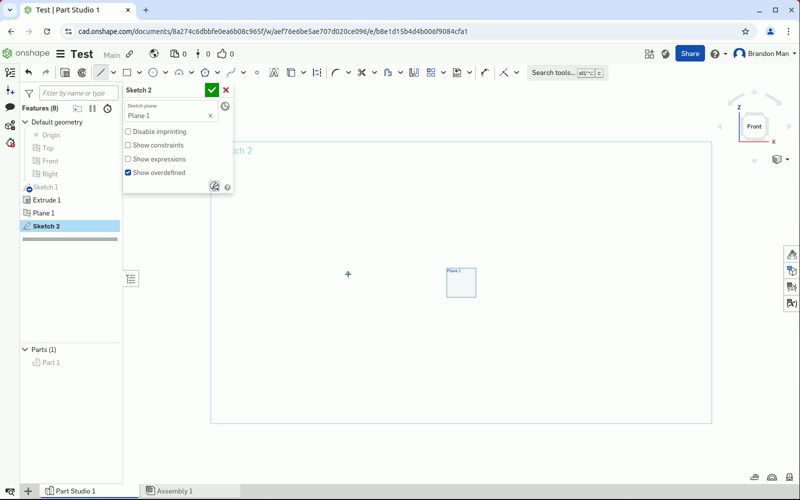
mouse_move(409, 273)
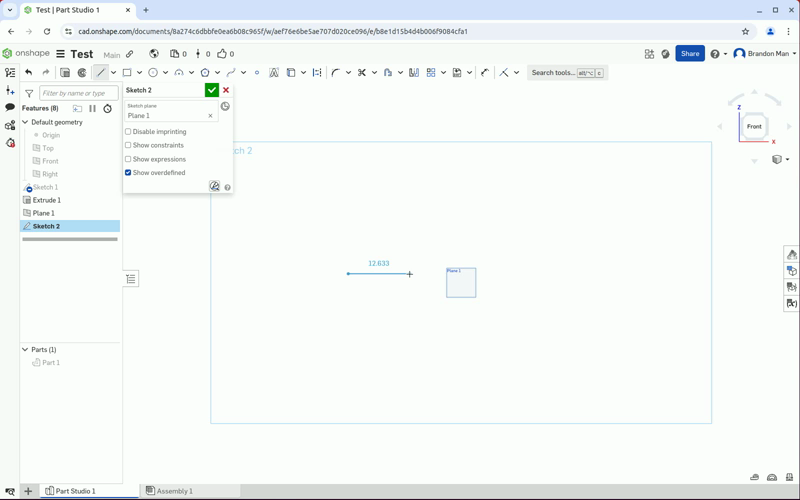
click(409, 273)
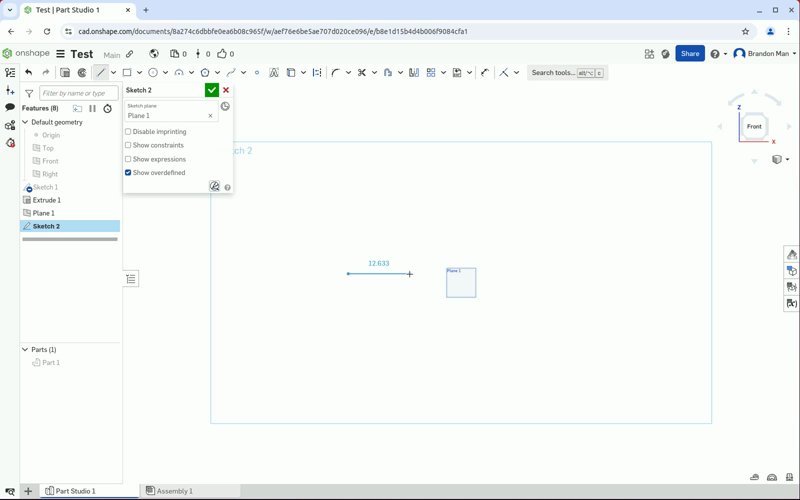
key_up(shift)
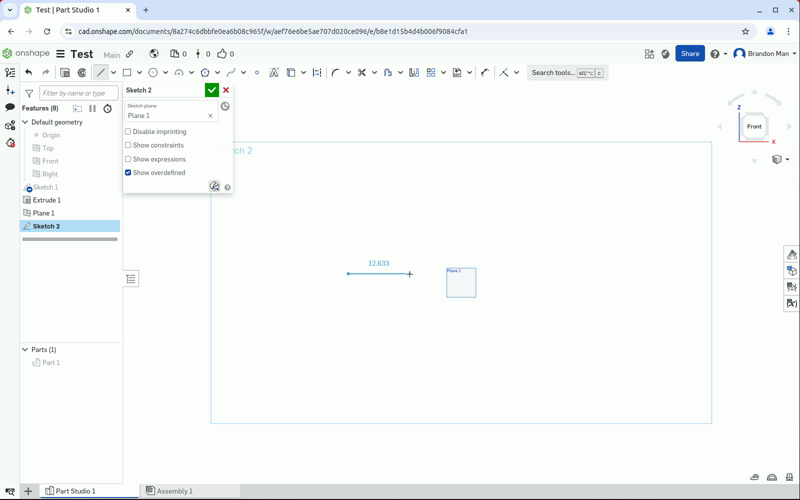
key_down(shift)
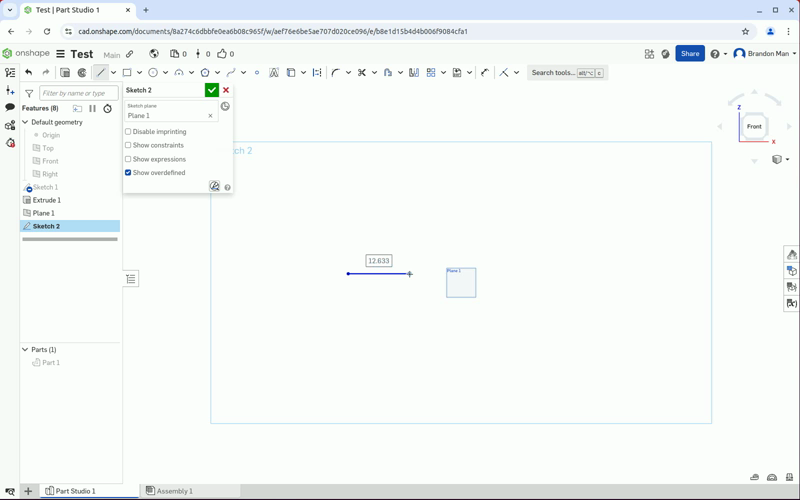
mouse_move(439, 273)
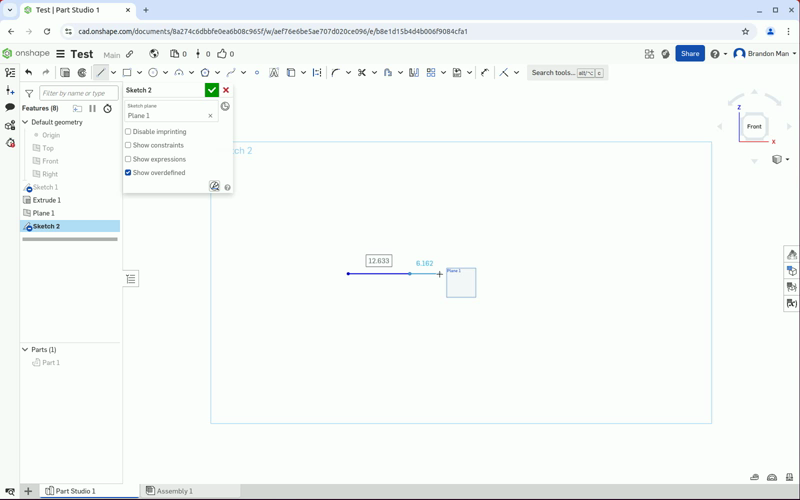
mouse_move(409, 268)
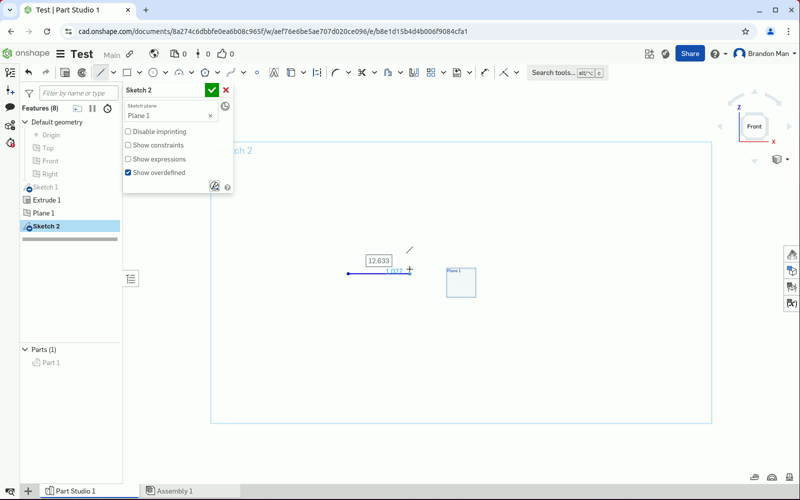
scroll(6)
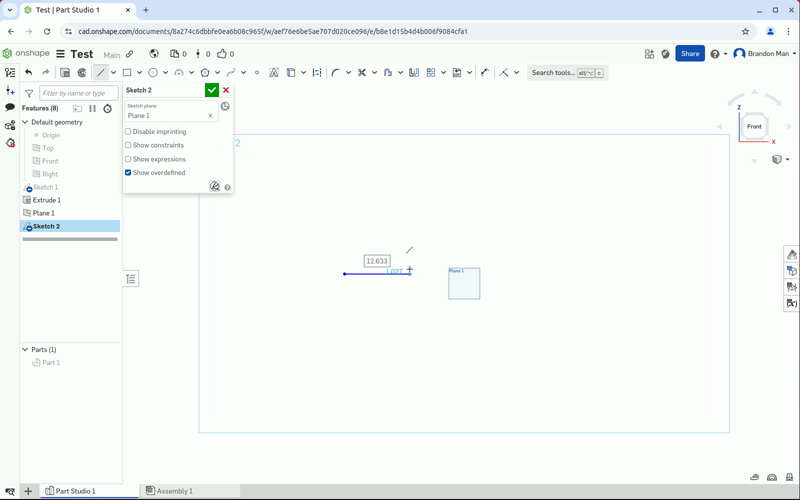
scroll(6)
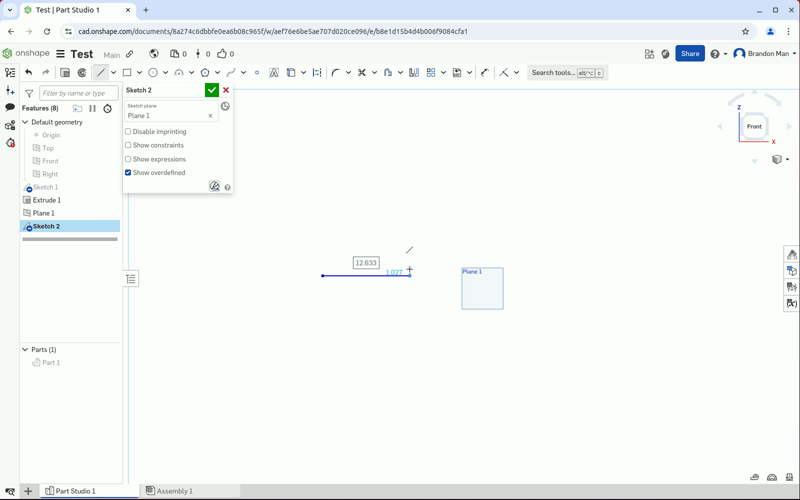
scroll(6)
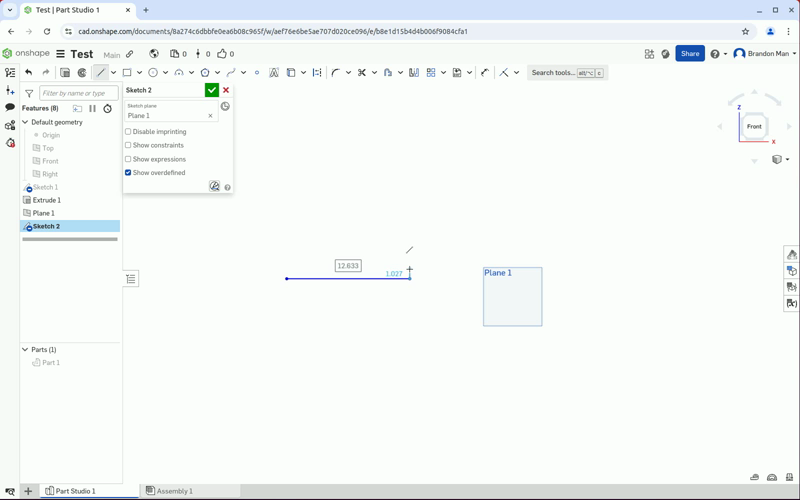
scroll(6)
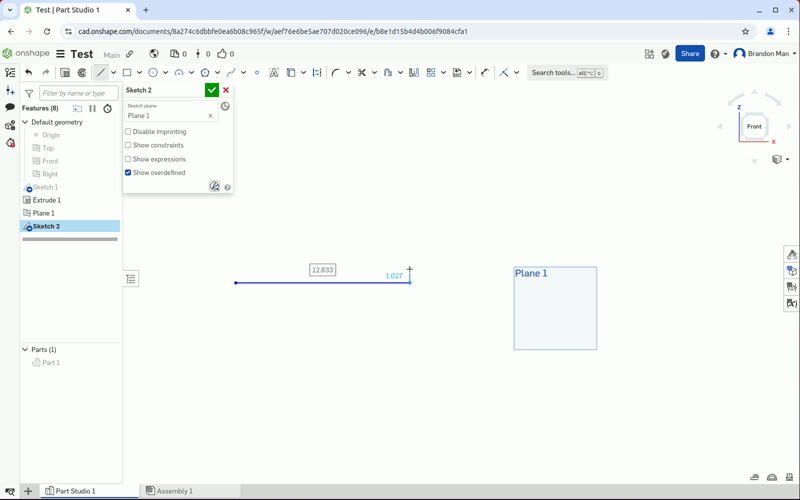
scroll(6)
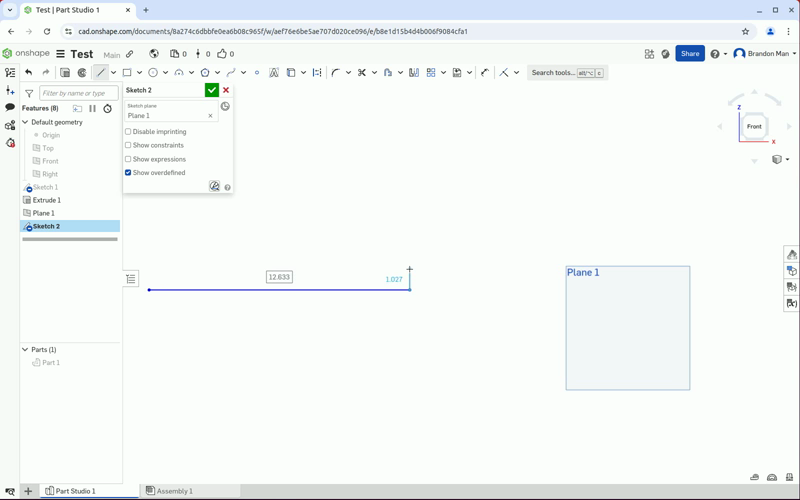
scroll(6)
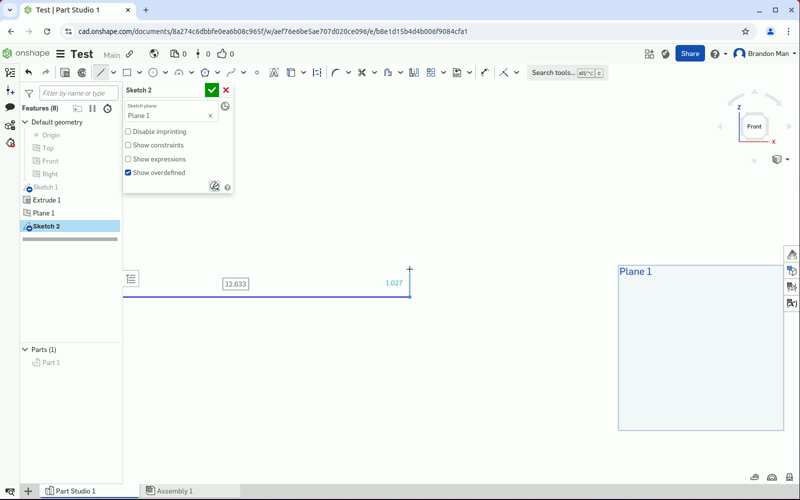
scroll(6)
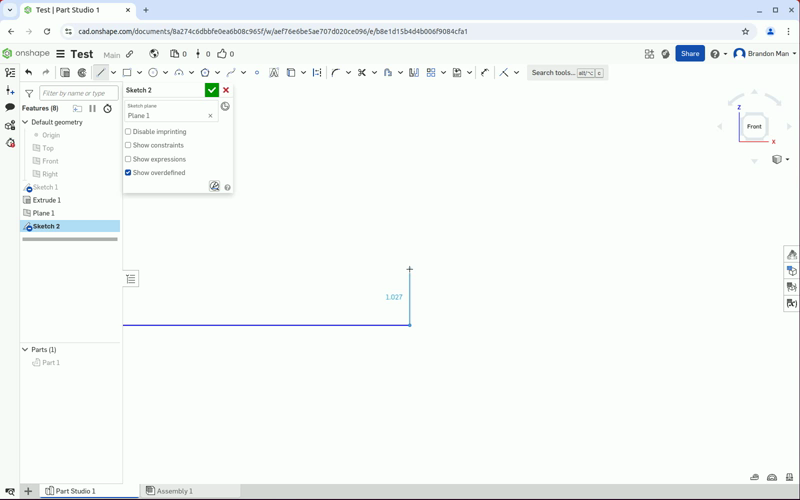
click(409, 268)
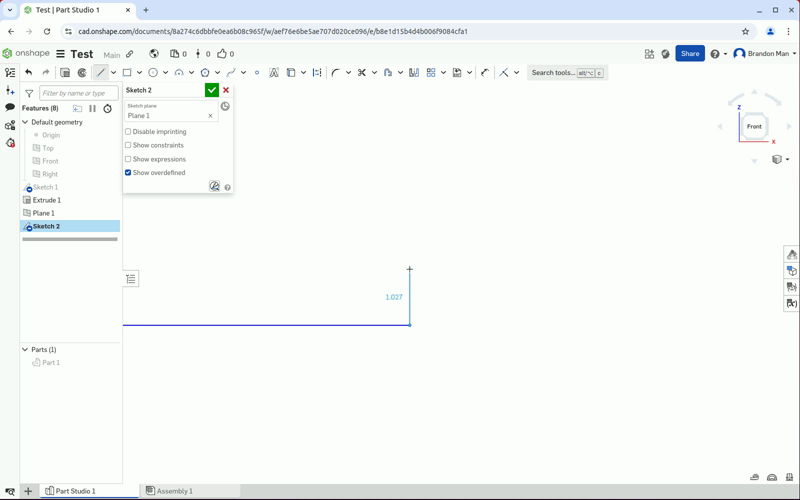
scroll(-6)
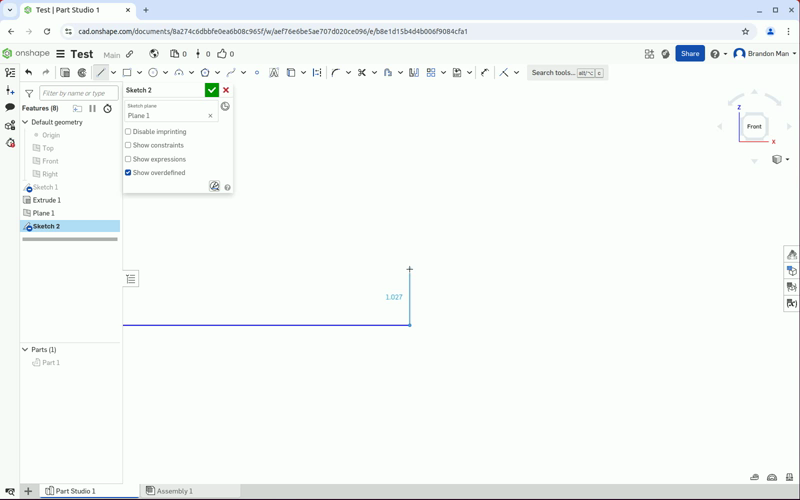
scroll(-6)
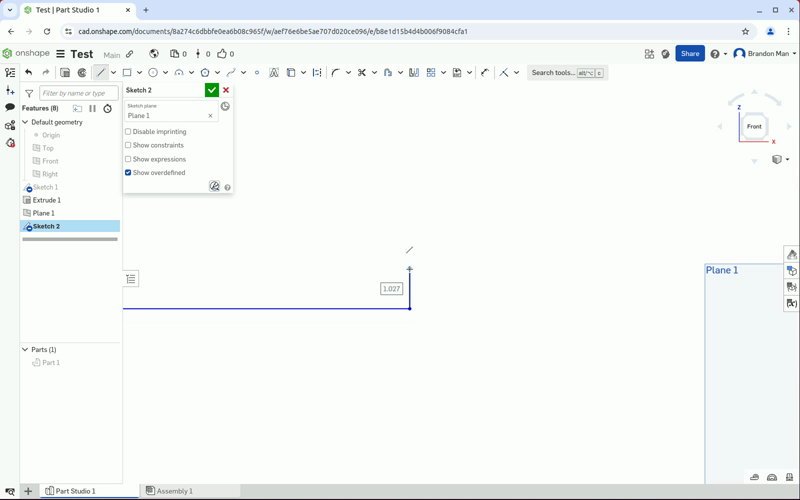
scroll(-6)
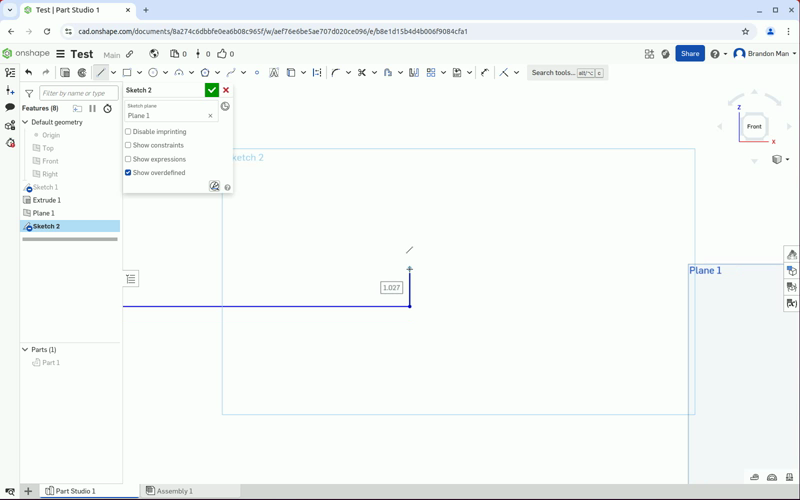
scroll(-6)
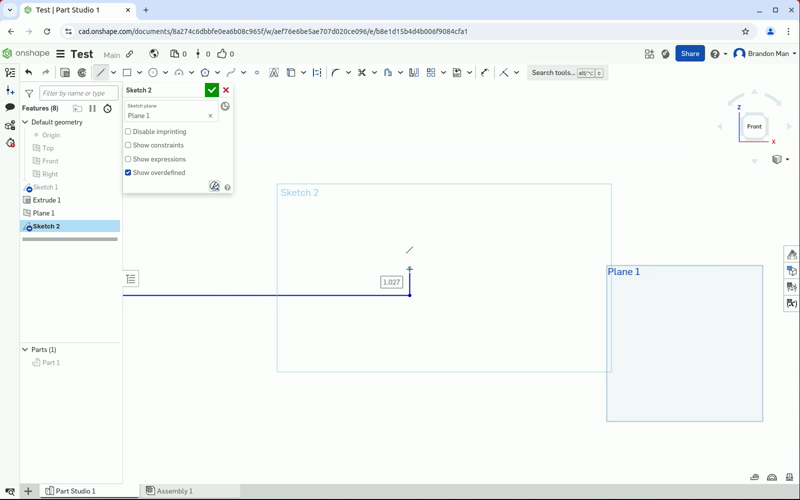
scroll(-6)
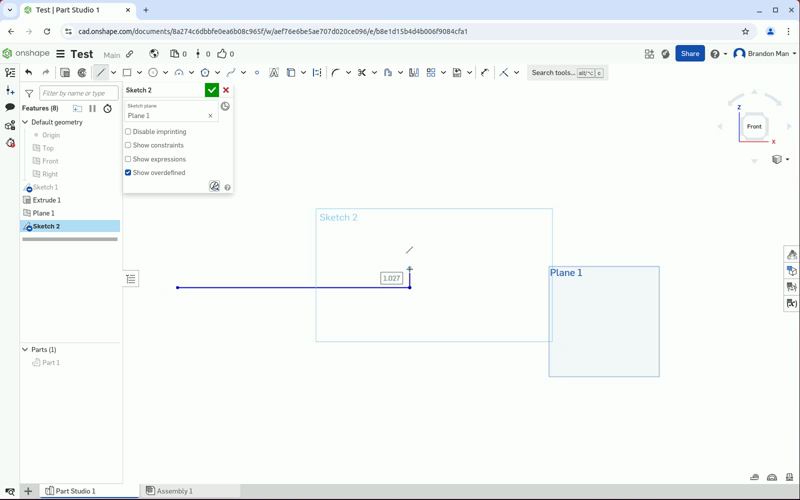
scroll(-6)
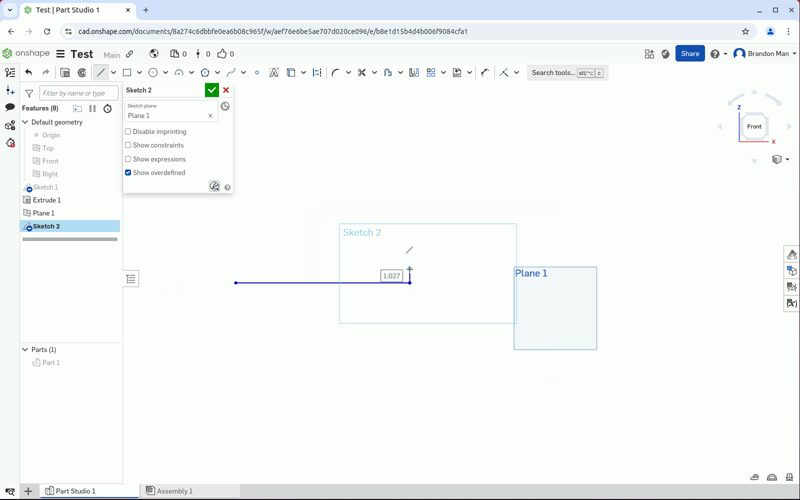
scroll(-6)
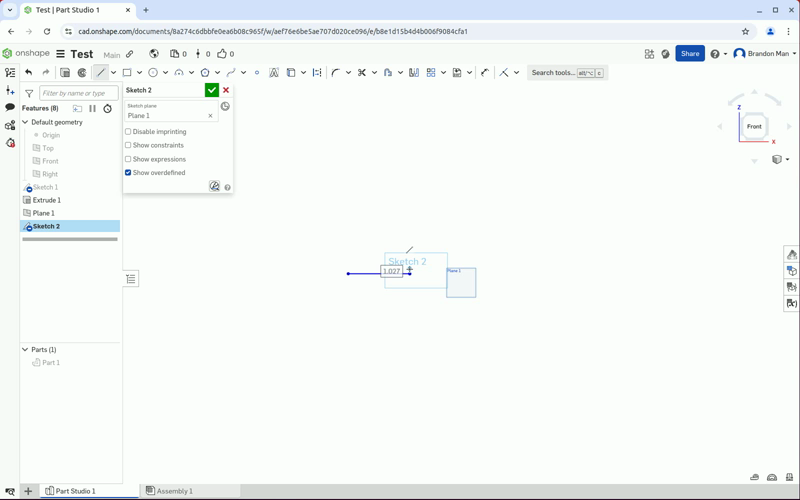
key_up(shift)
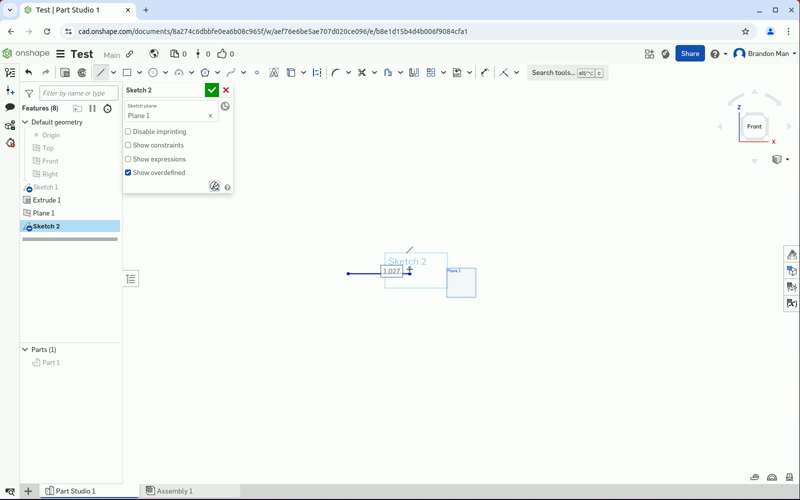
key_down(shift)
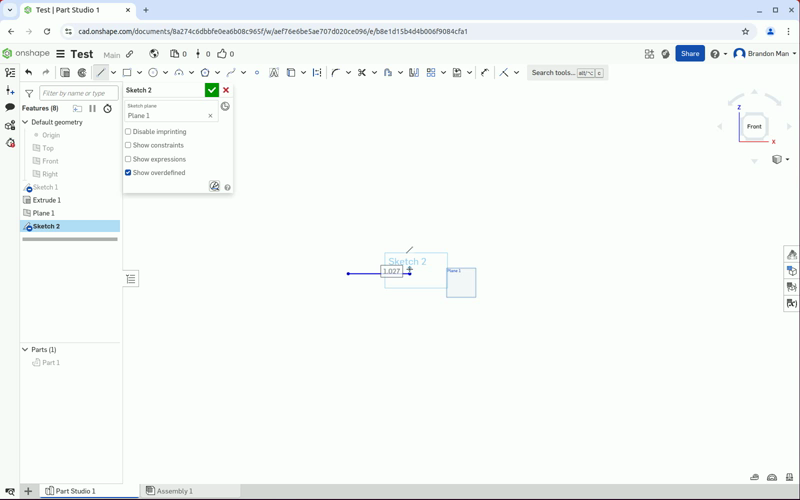
mouse_move(348, 268)
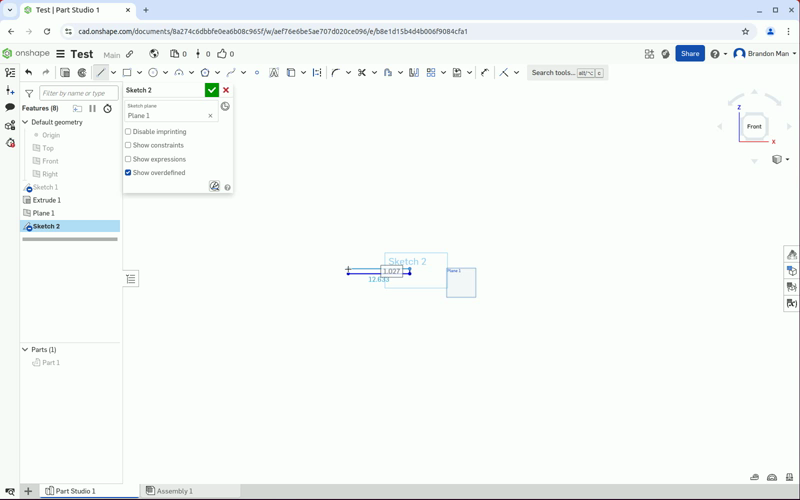
click(348, 268)
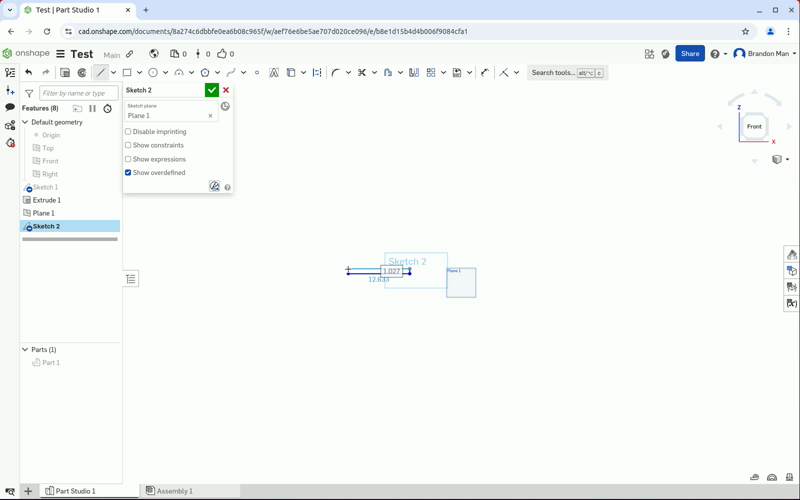
key_up(shift)
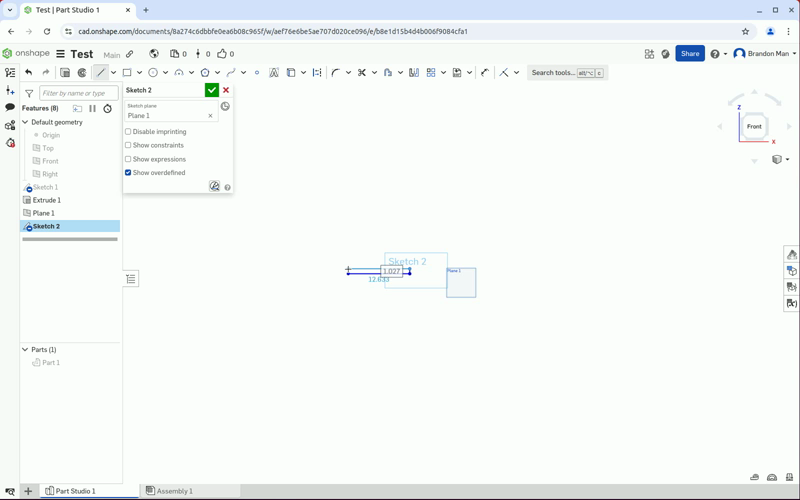
mouse_move(378, 268)
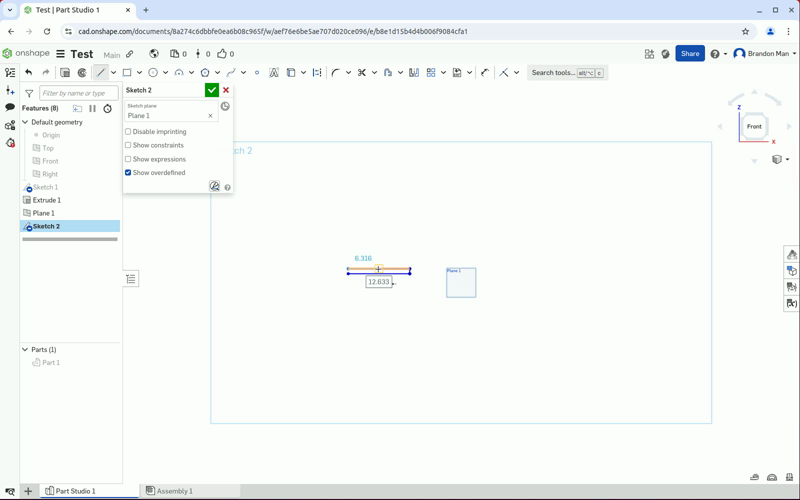
key_down(shift)
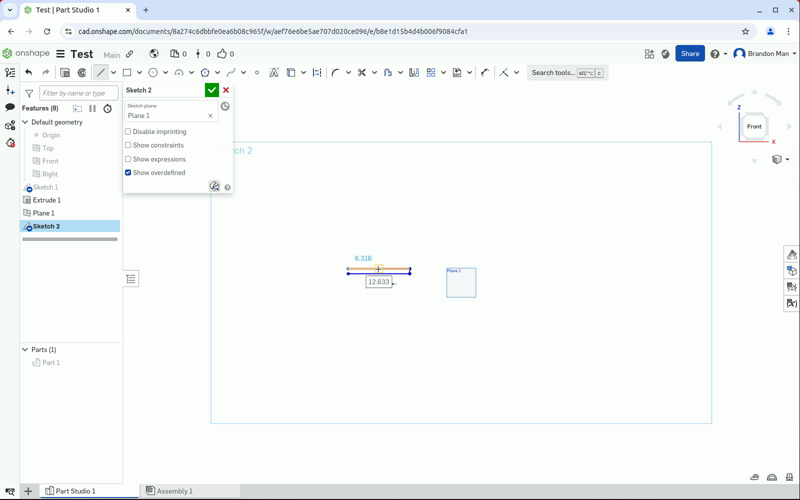
mouse_move(348, 273)
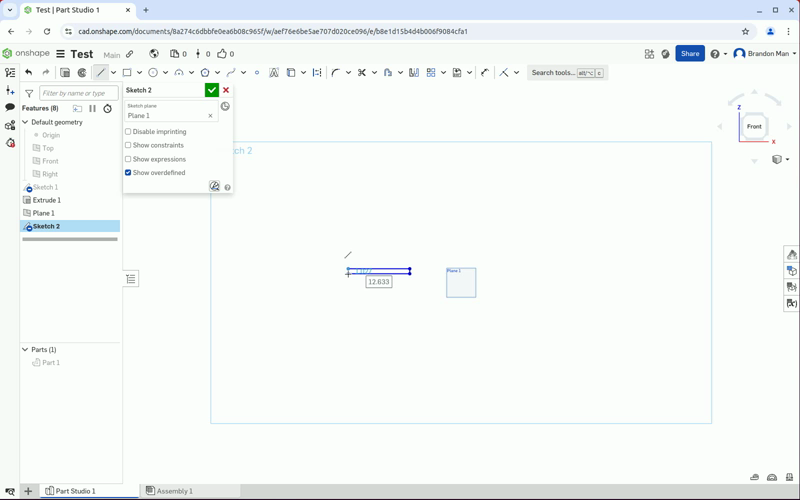
scroll(6)
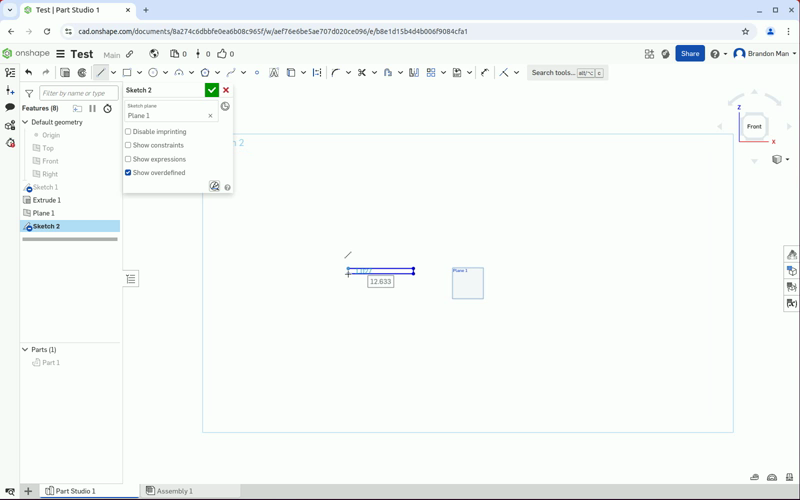
scroll(6)
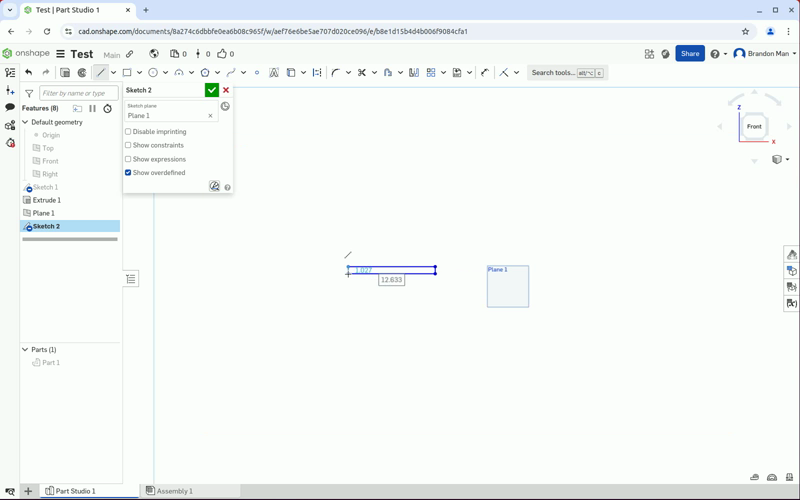
scroll(6)
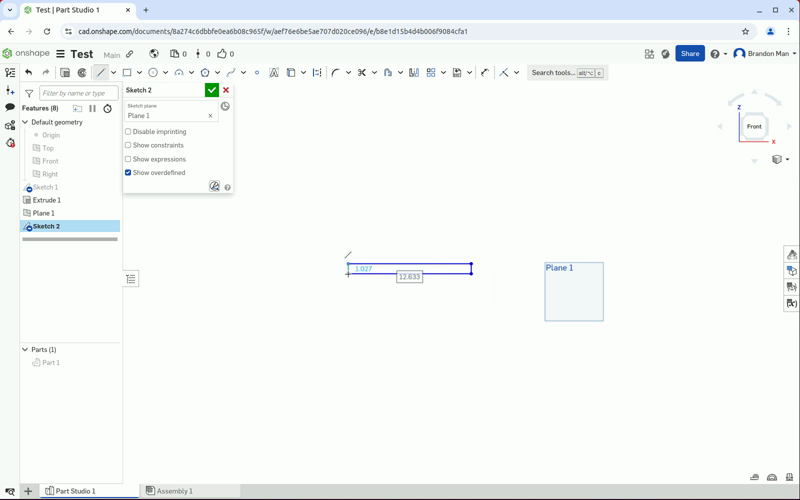
scroll(6)
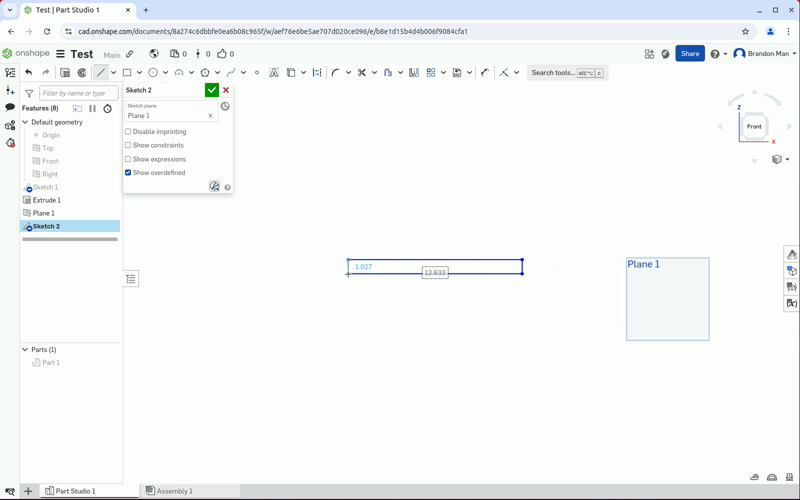
scroll(6)
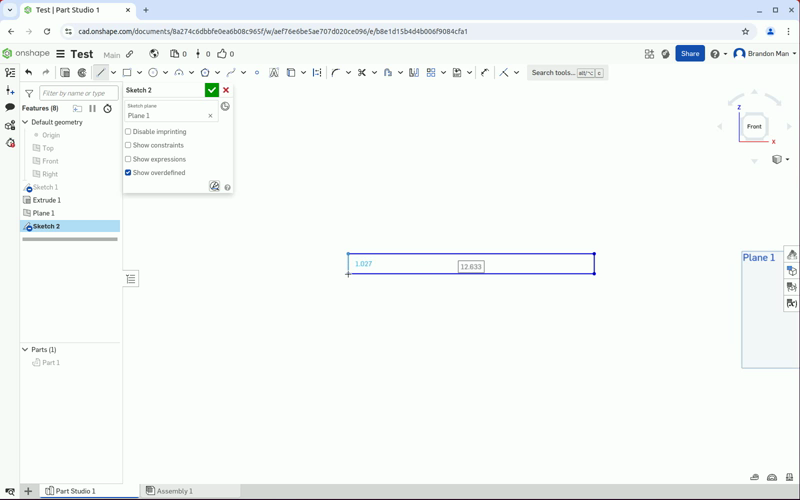
scroll(6)
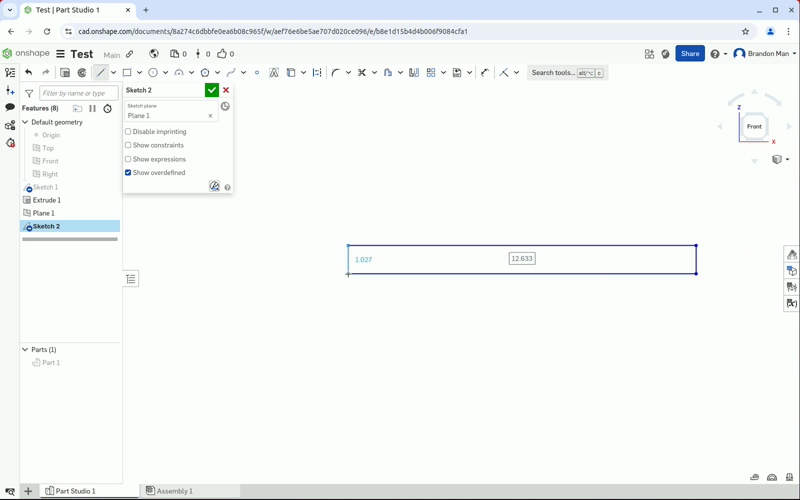
scroll(6)
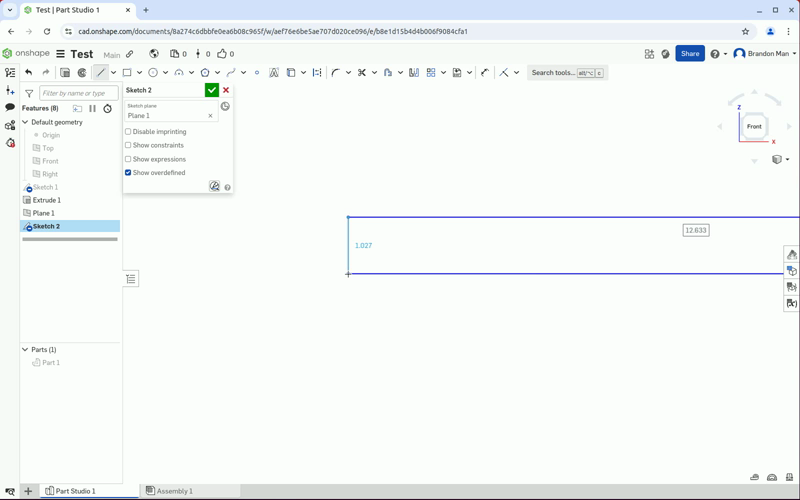
key_up(shift)
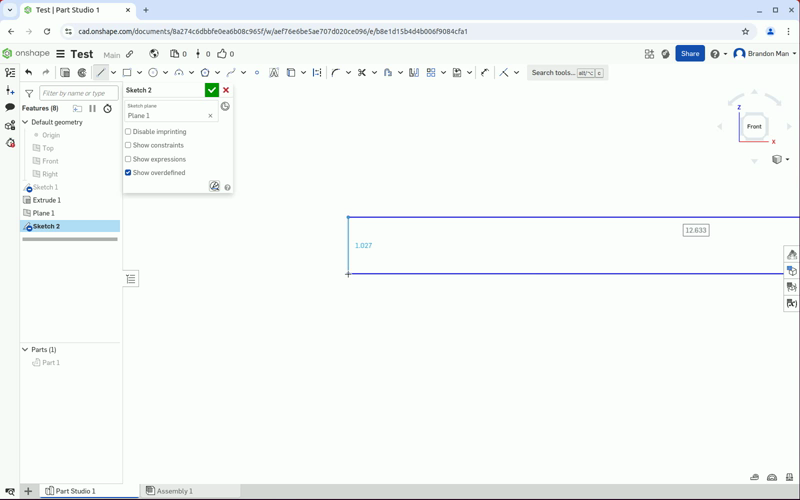
click(348, 273)
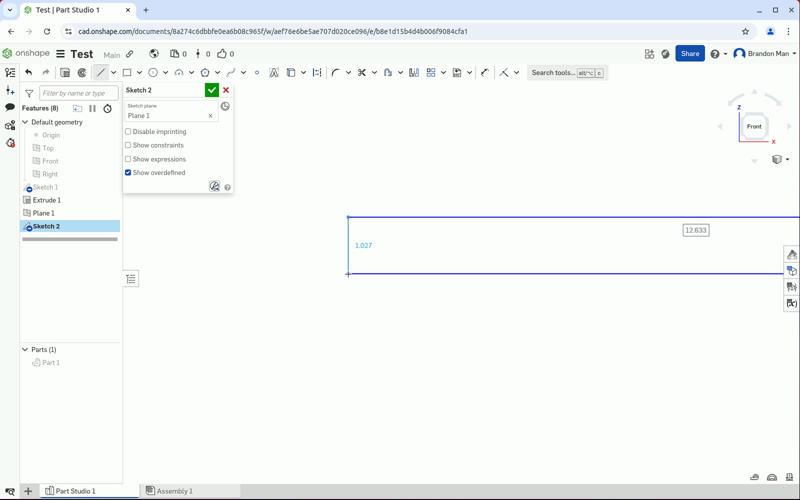
scroll(-6)
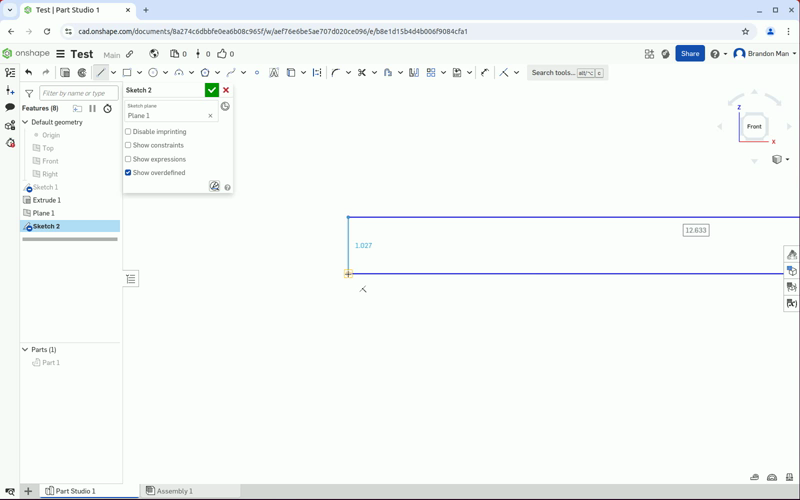
scroll(-6)
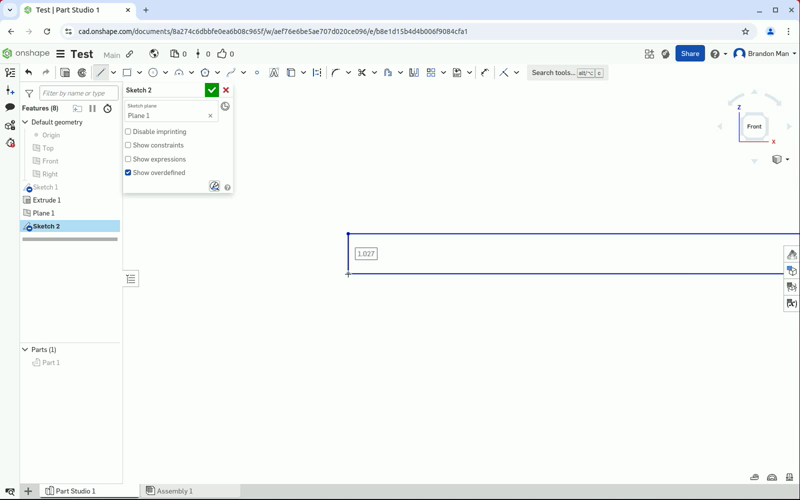
scroll(-6)
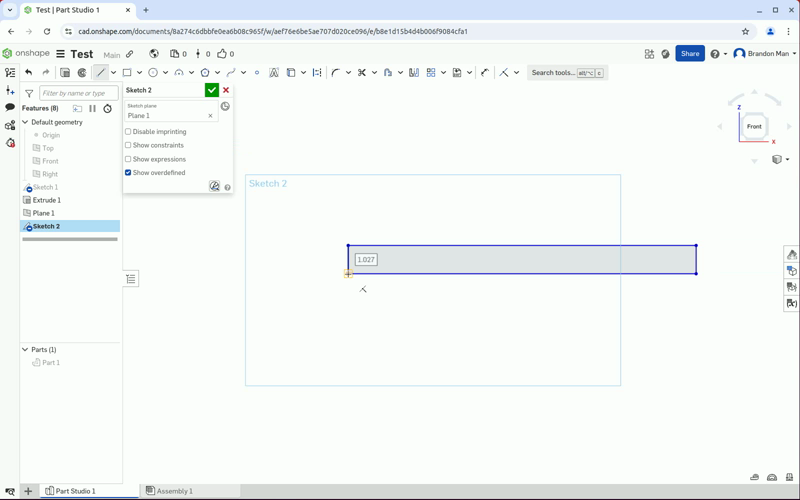
scroll(-6)
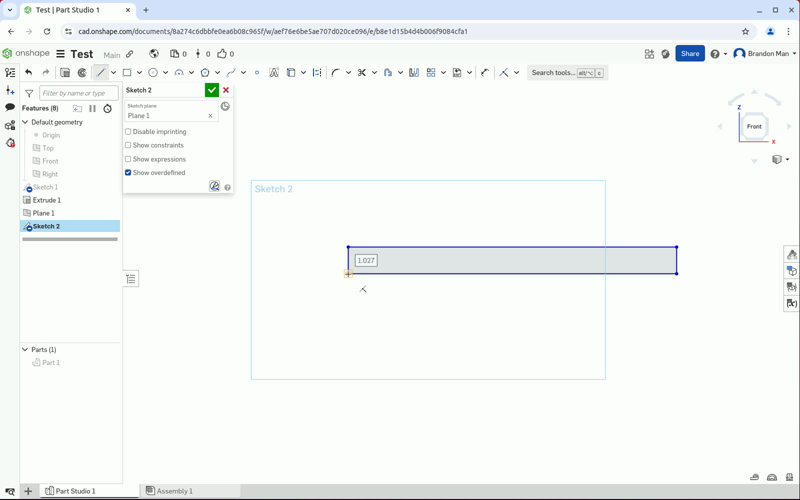
scroll(-6)
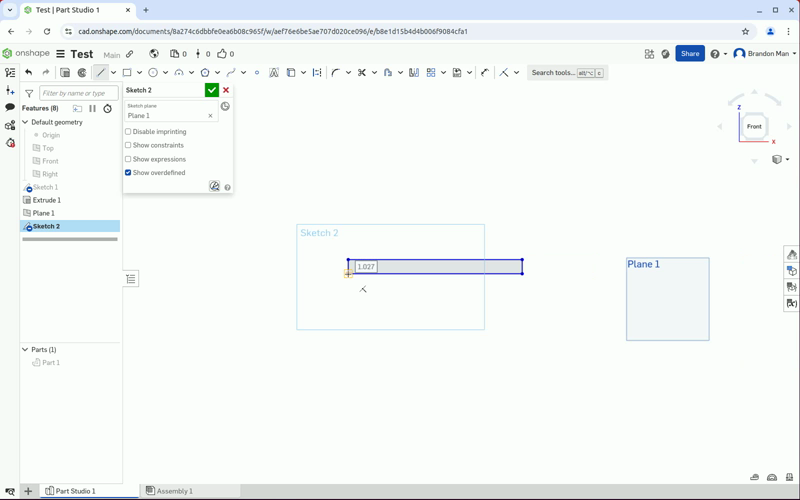
scroll(-6)
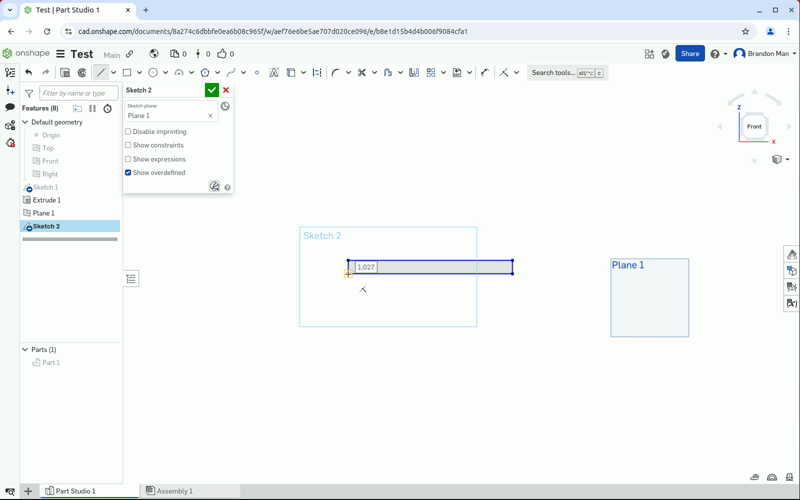
scroll(-6)
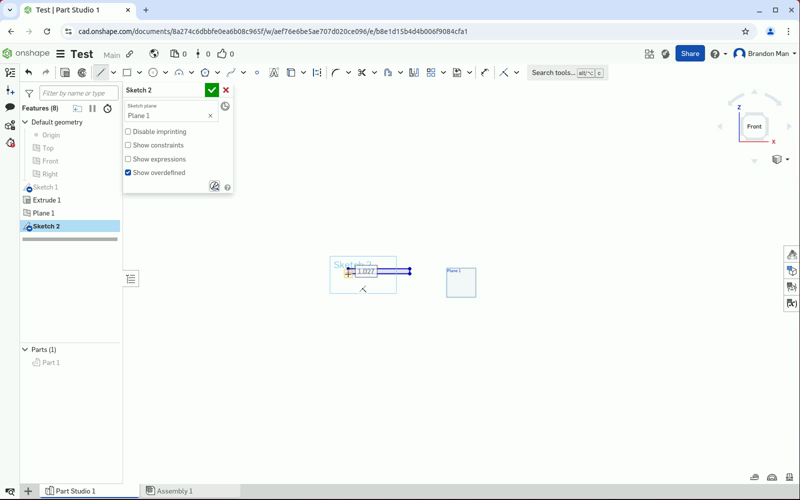
key(esc)
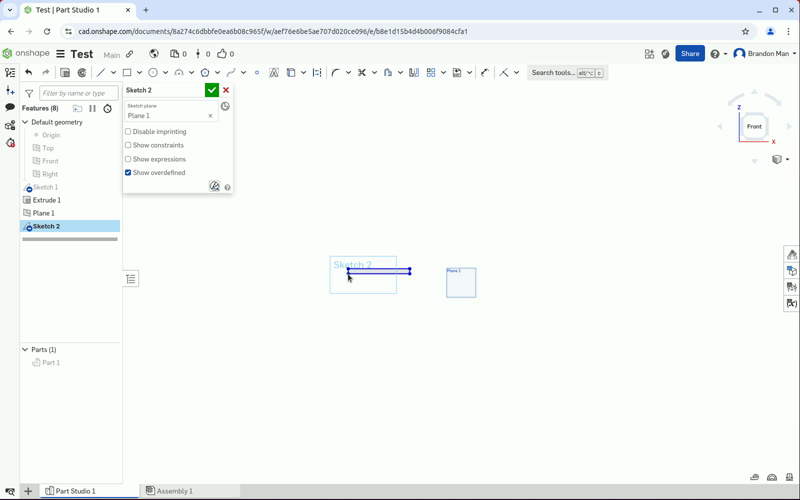
mouse_move(360, 270)
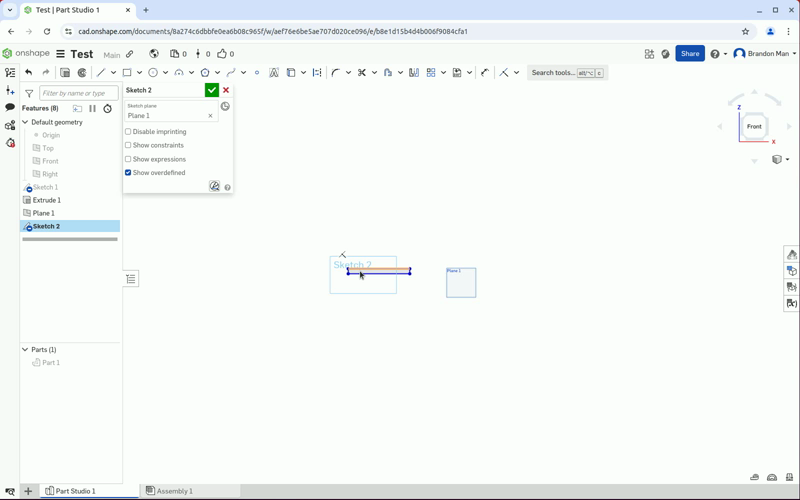
scroll(6)
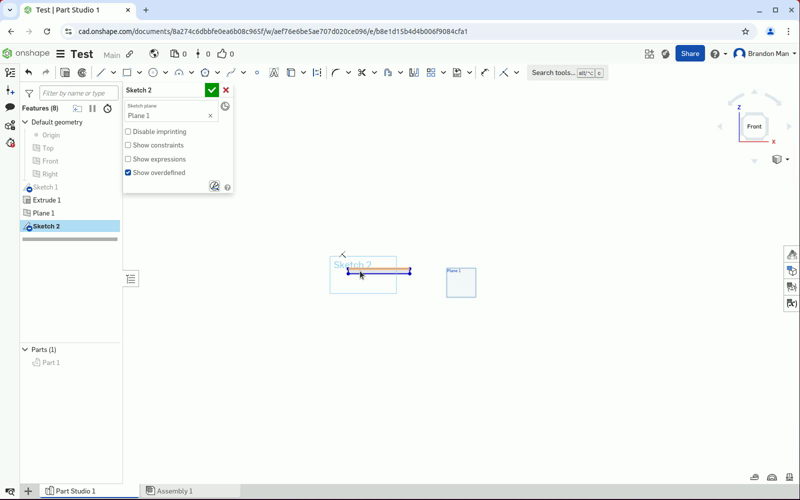
scroll(6)
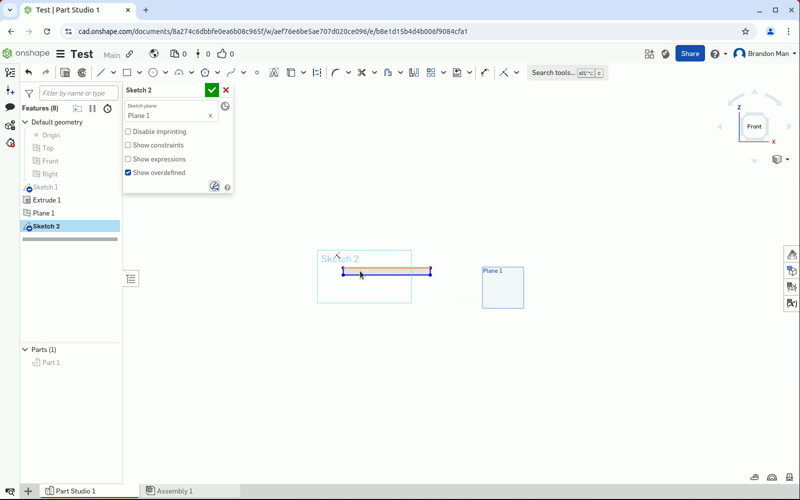
scroll(6)
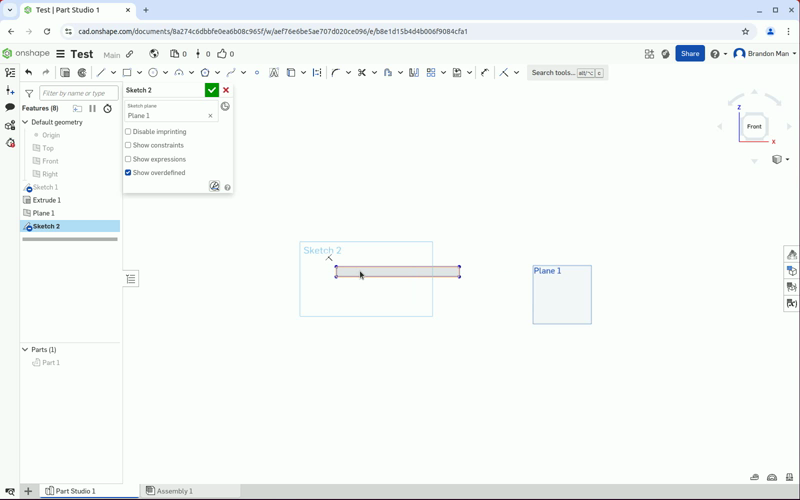
scroll(6)
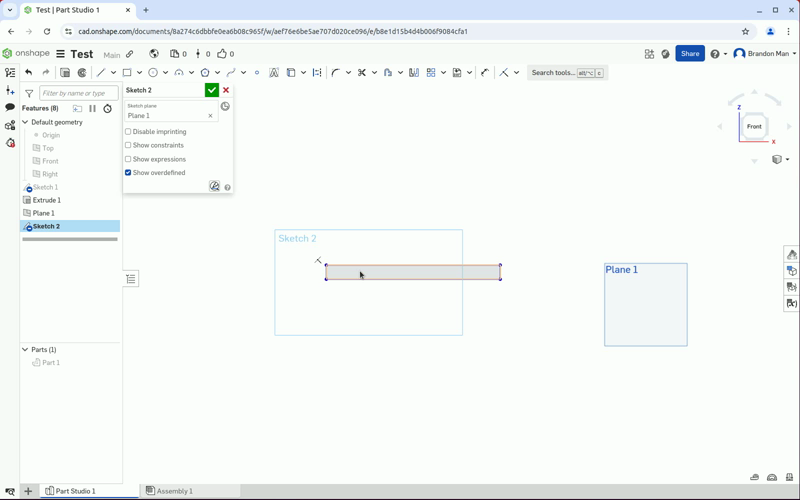
scroll(6)
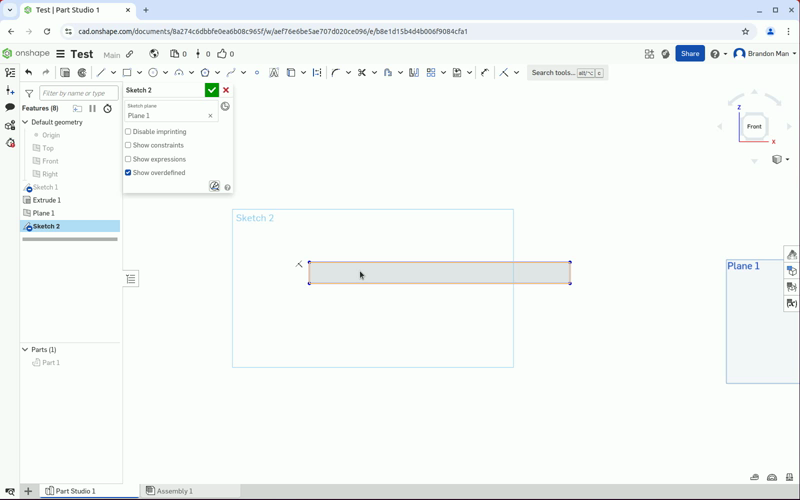
scroll(6)
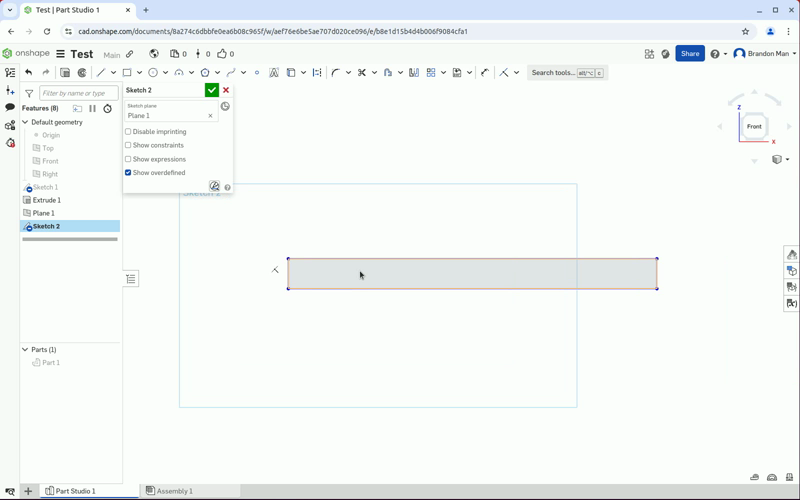
scroll(6)
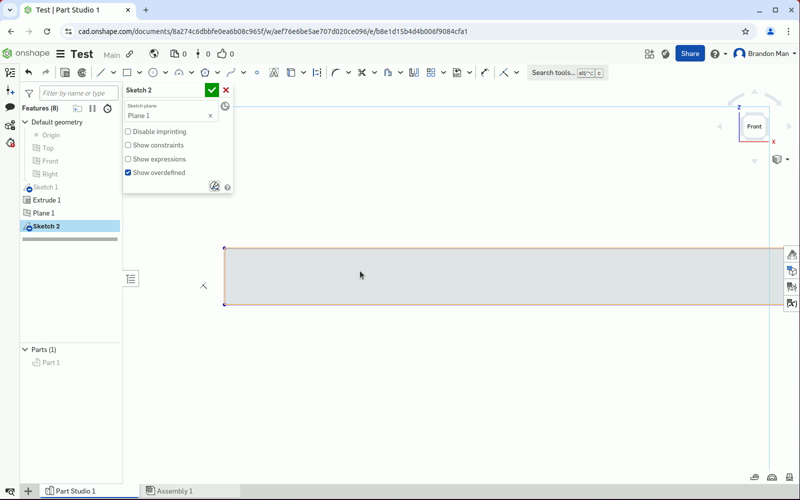
click(360, 270)
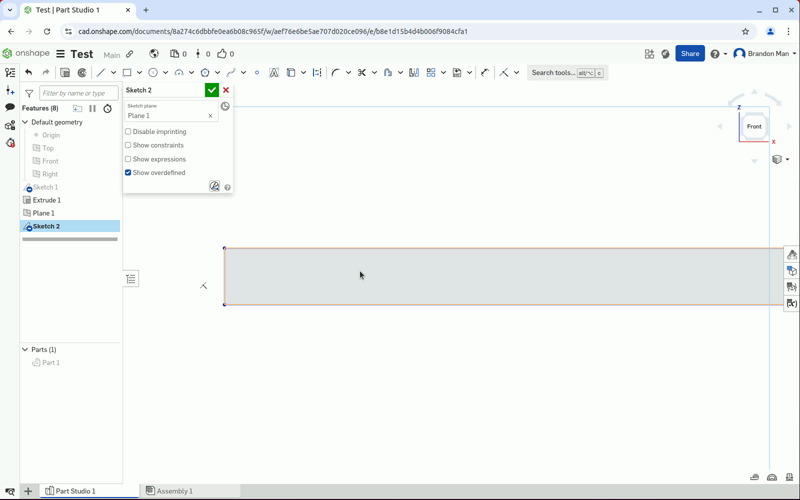
scroll(-6)
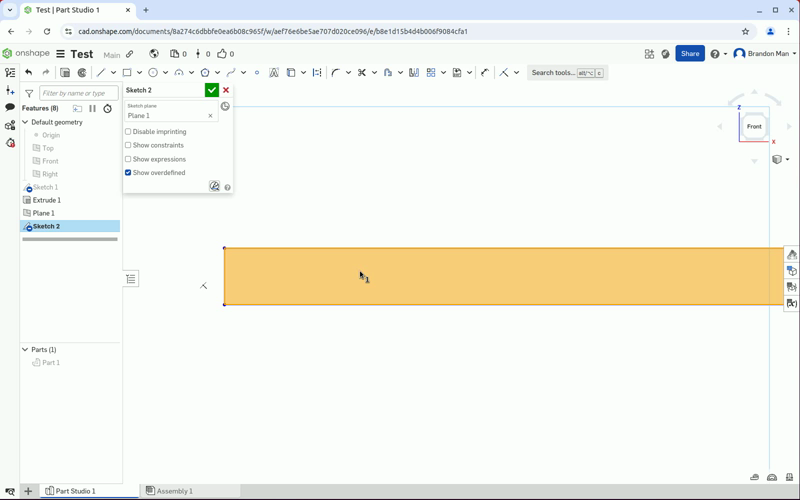
scroll(-6)
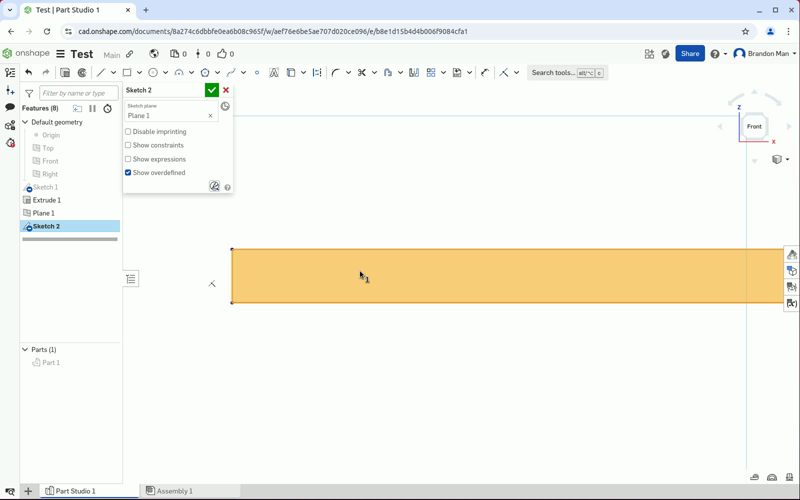
scroll(-6)
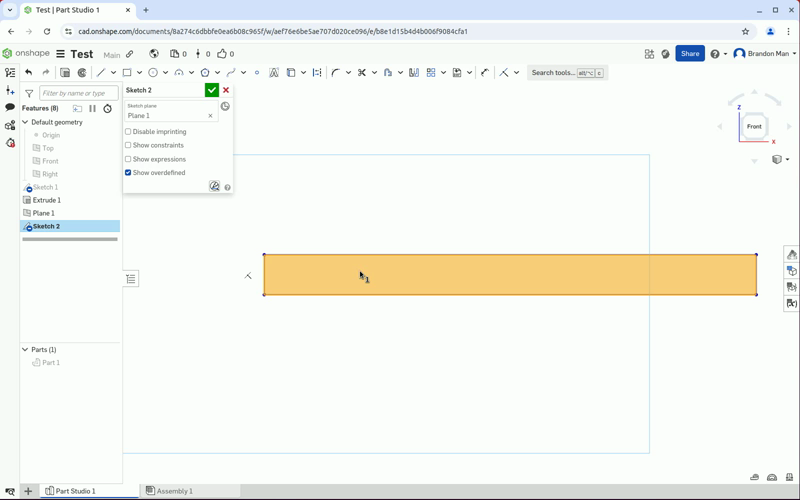
scroll(-6)
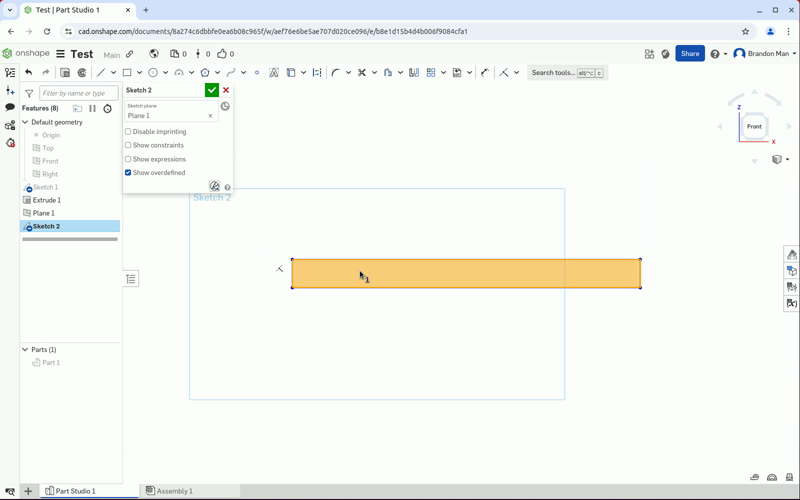
scroll(-6)
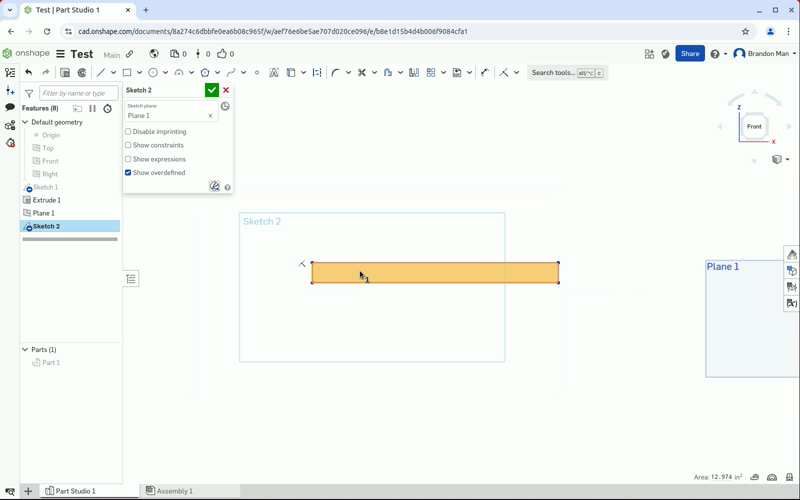
scroll(-6)
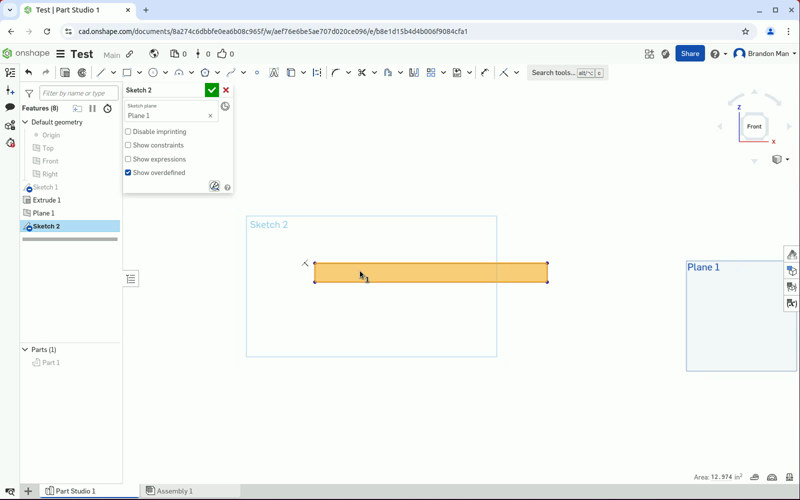
scroll(-6)
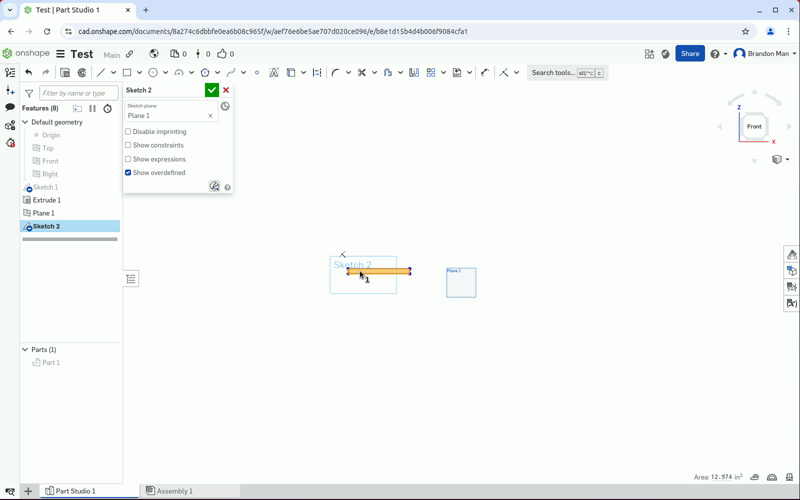
mouse_move(73, 352)
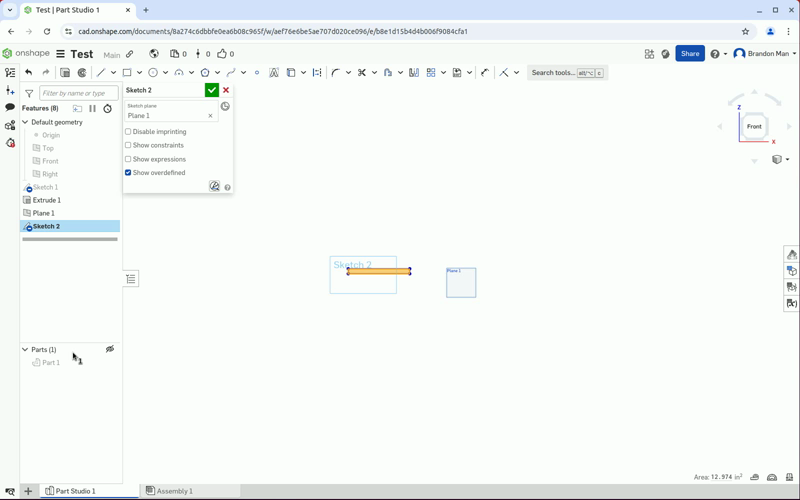
key(shift+y)
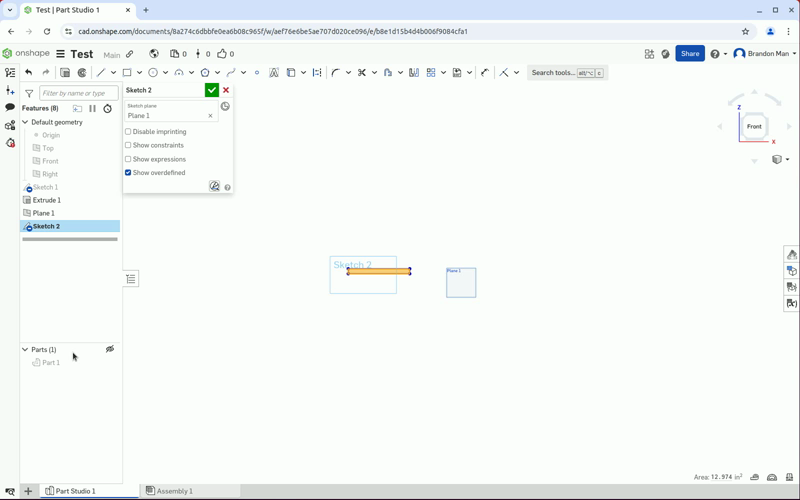
key(shift+e)
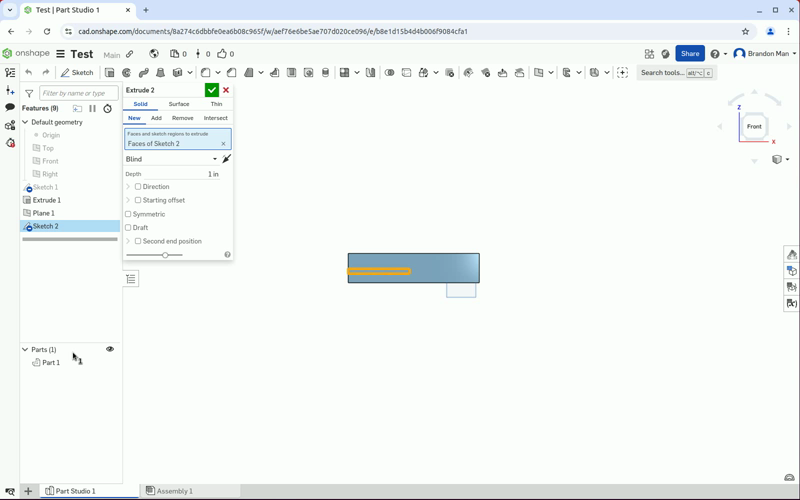
mouse_move(143, 106)
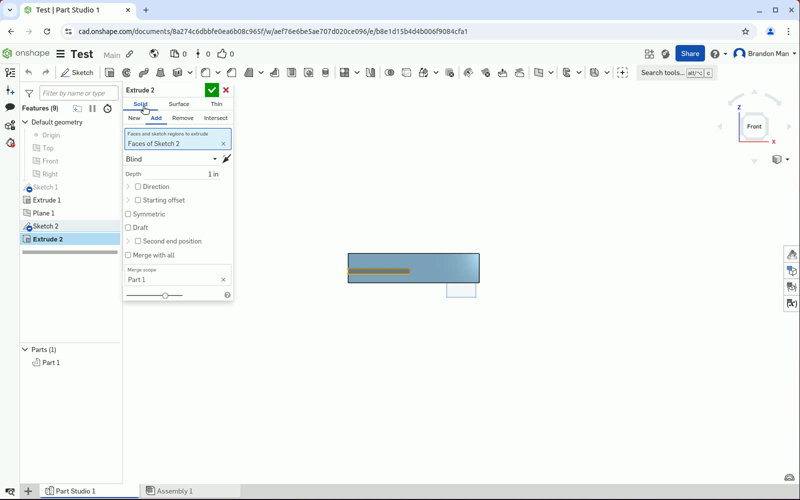
click(143, 106)
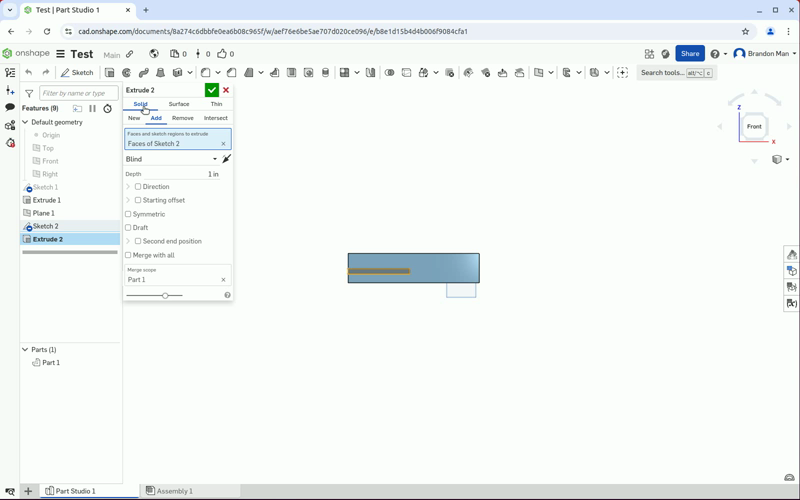
mouse_move(137, 120)
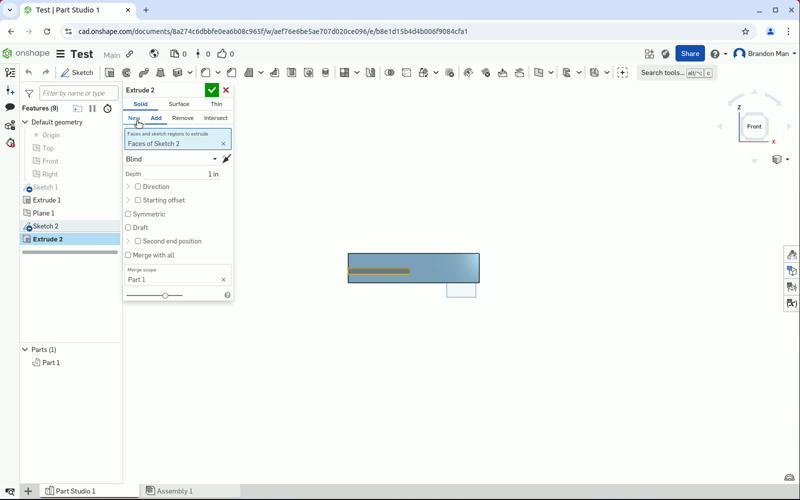
click(137, 120)
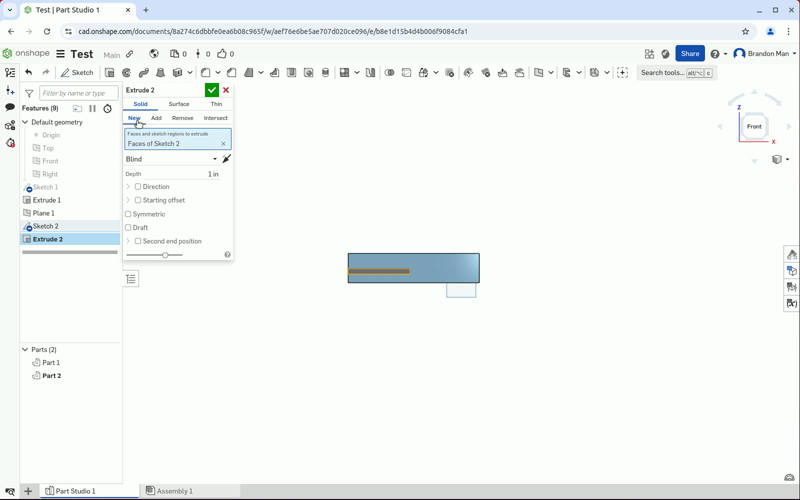
key(tab, 4)
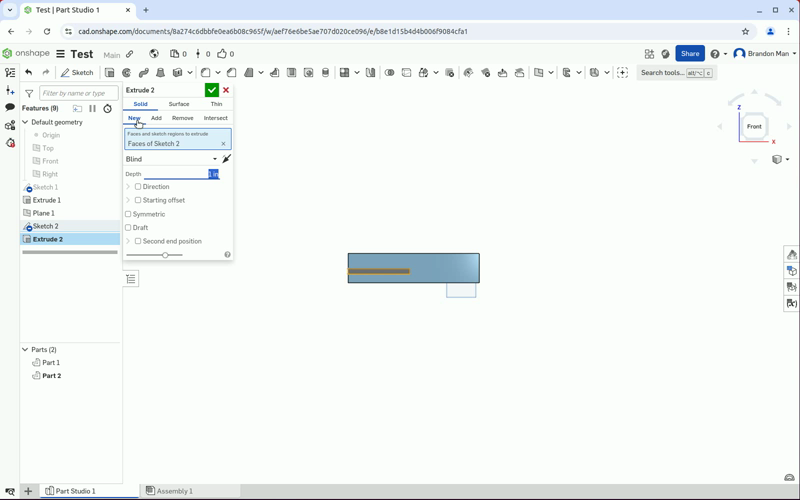
text(0.241)
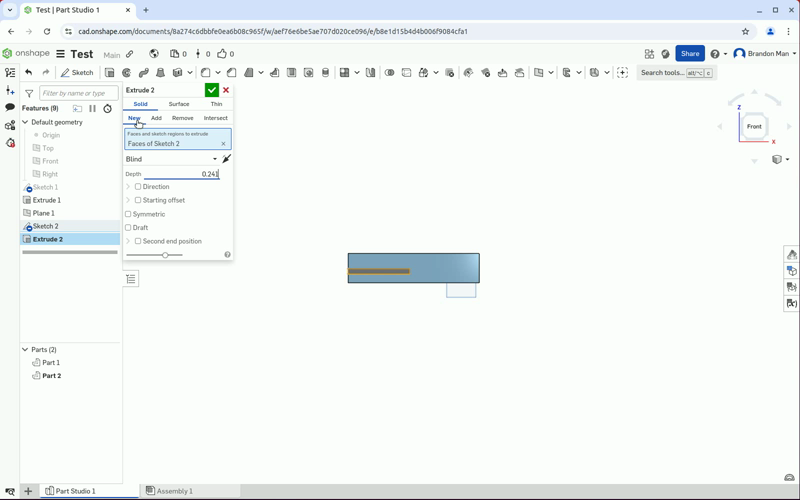
key(enter)
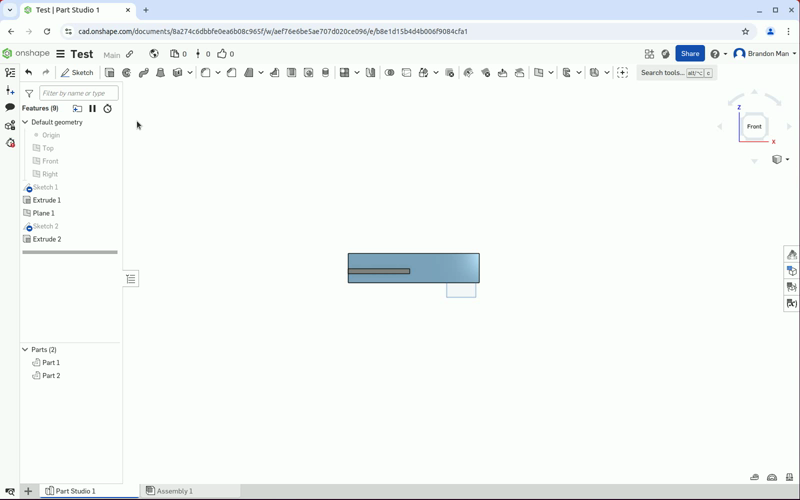
key(shift+h)
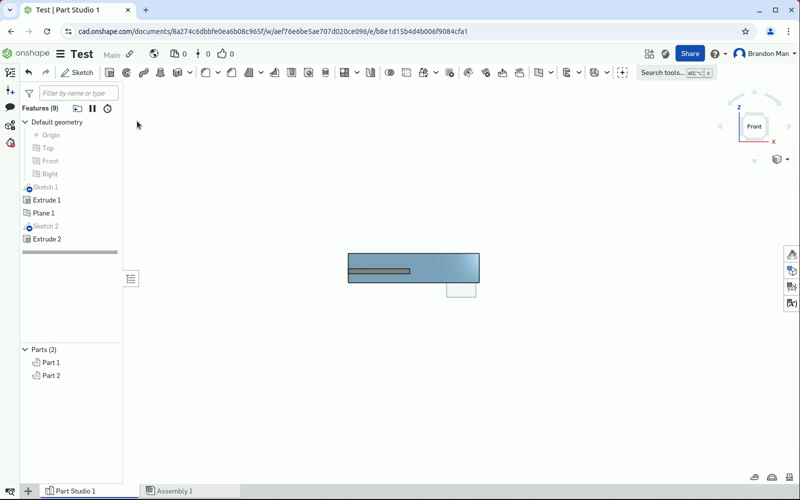
key(shift+h)
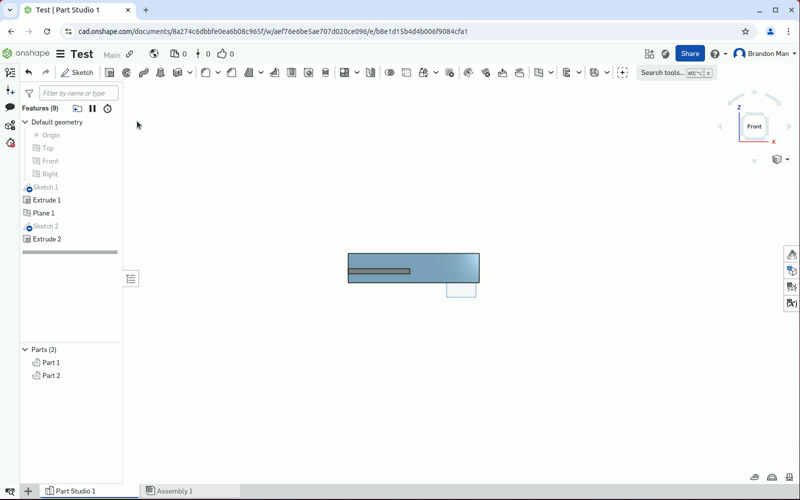
mouse_move(73, 189)
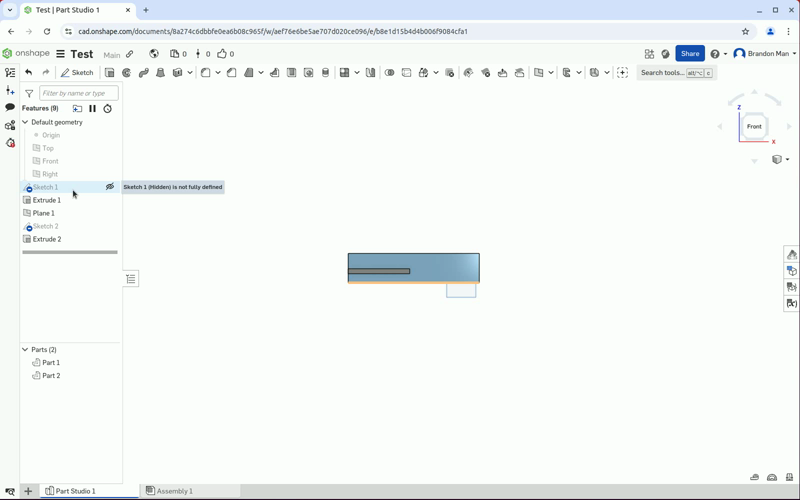
click(73, 189)
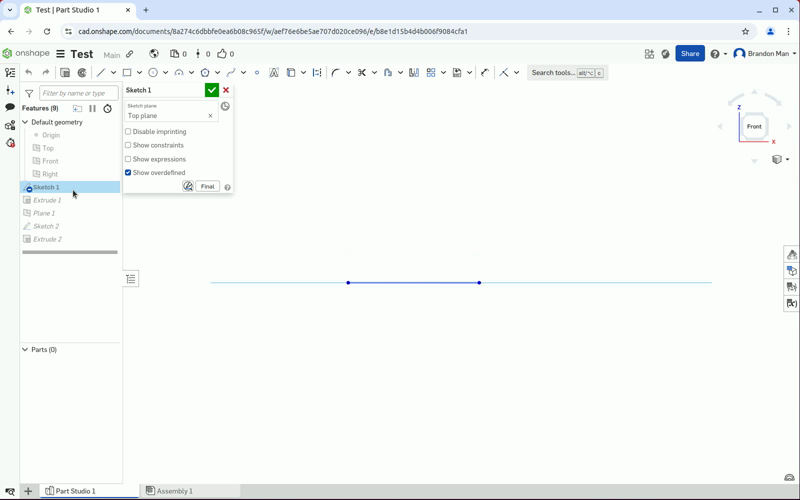
mouse_move(229, 92)
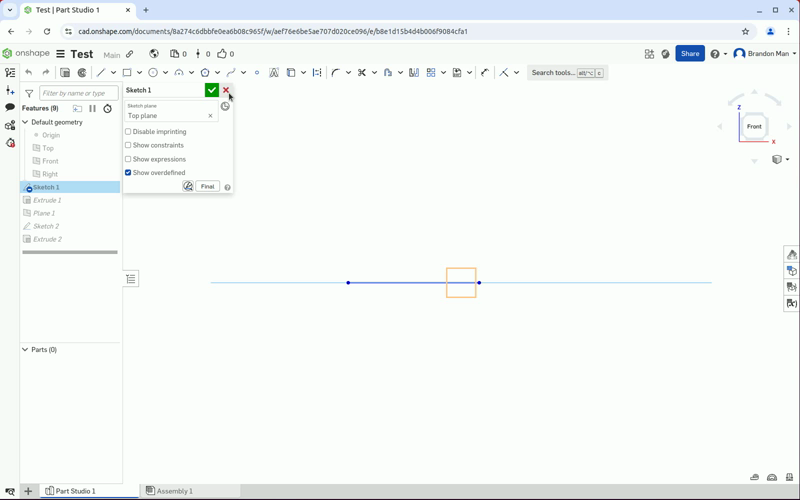
click(229, 92)
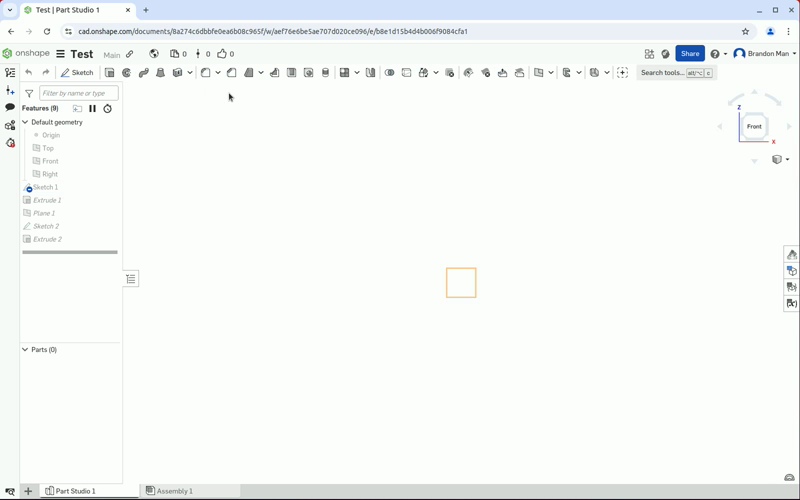
key(shift+s)
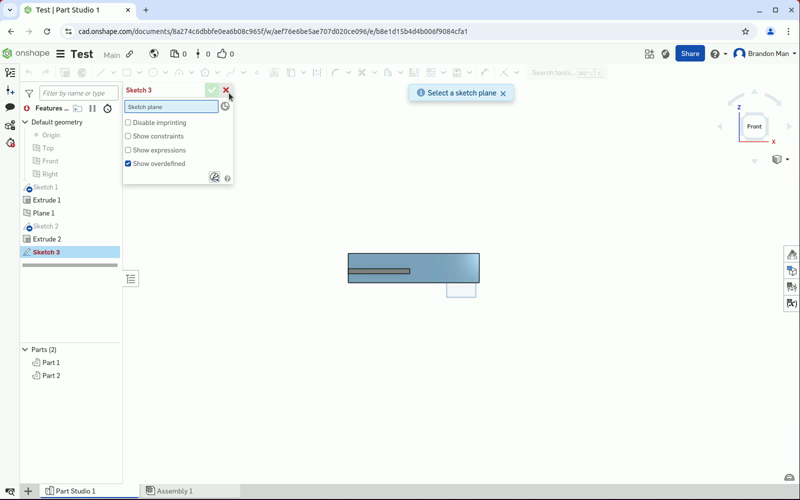
mouse_move(73, 215)
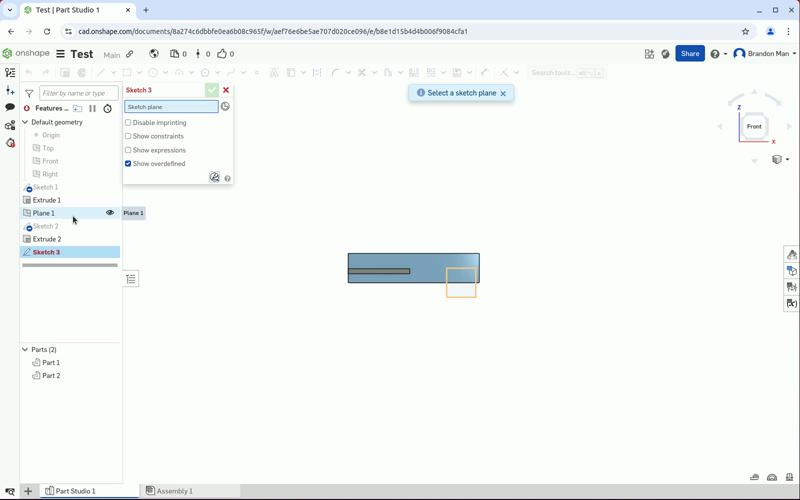
click(73, 215)
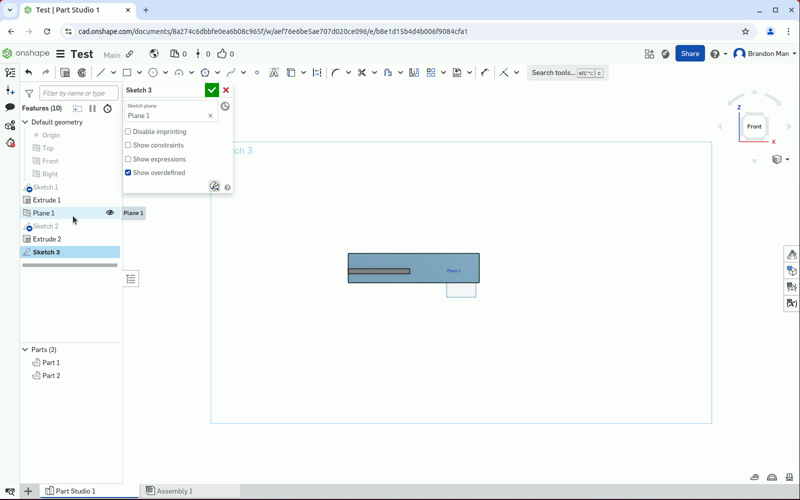
mouse_move(73, 352)
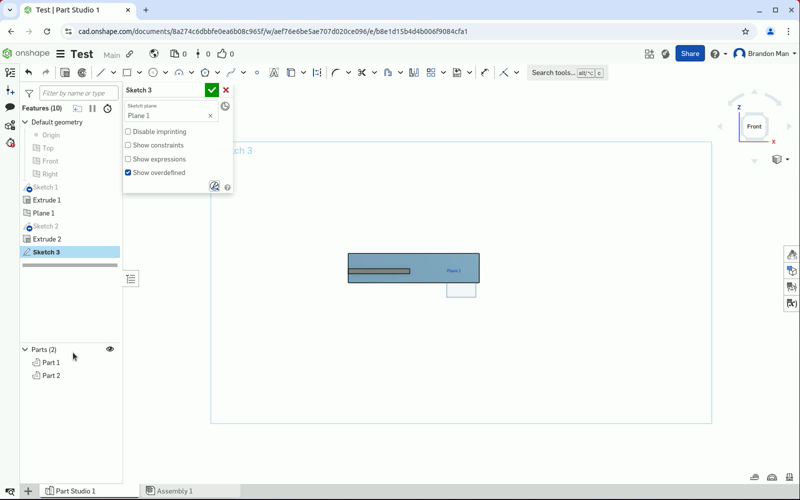
key(y)
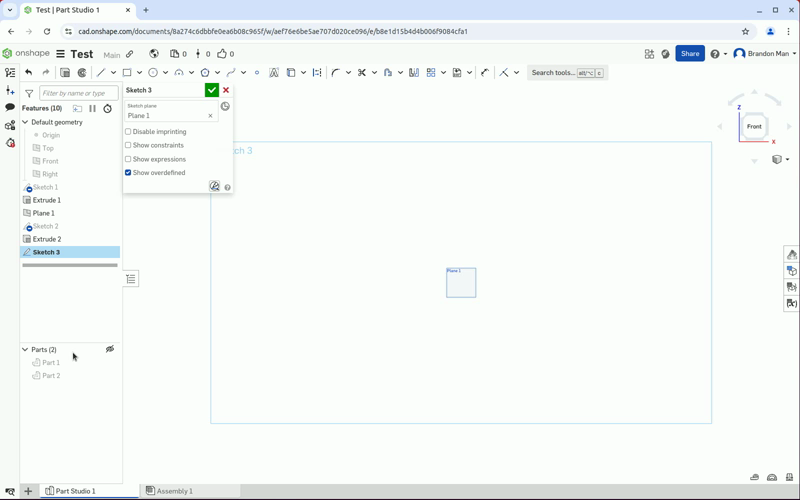
key(c)
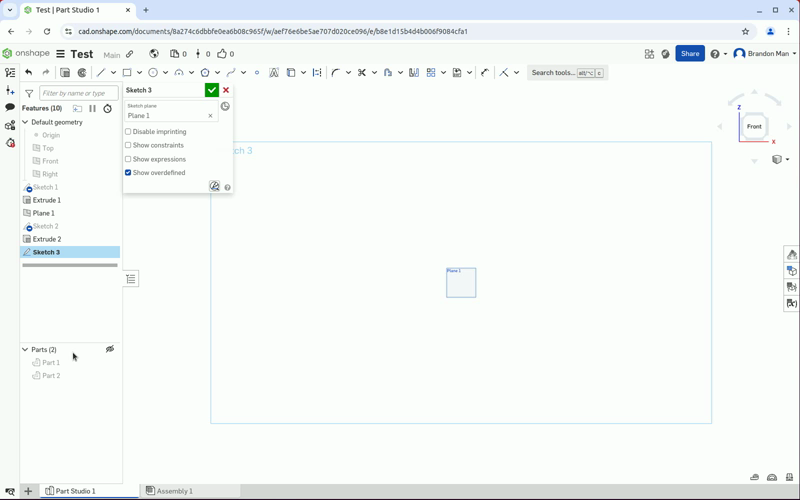
key_down(shift)
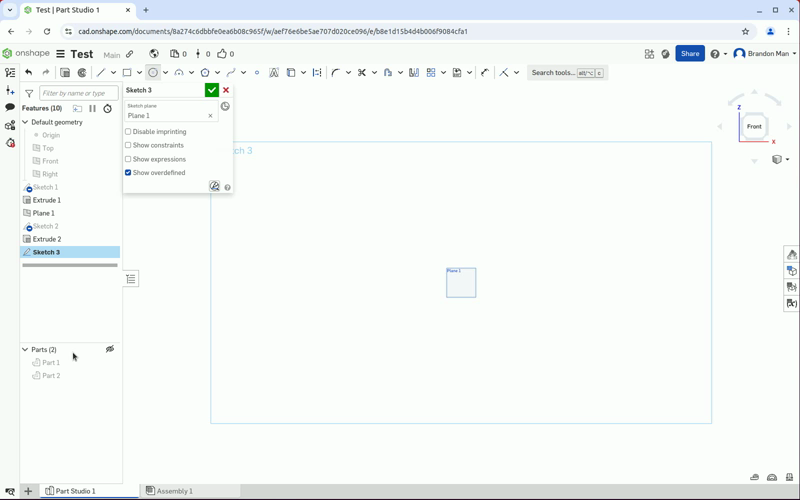
mouse_move(466, 270)
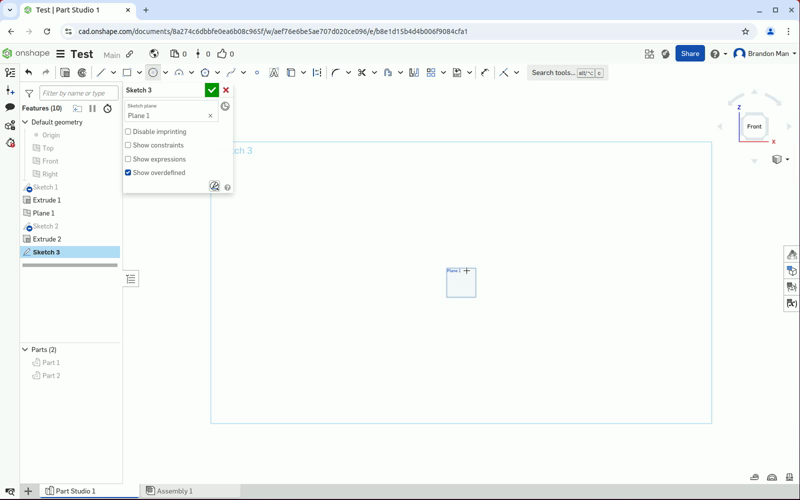
click(466, 270)
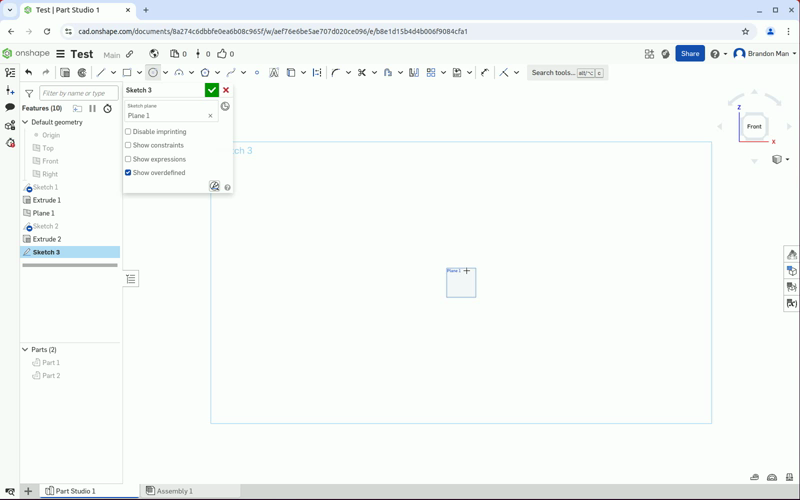
key_up(shift)
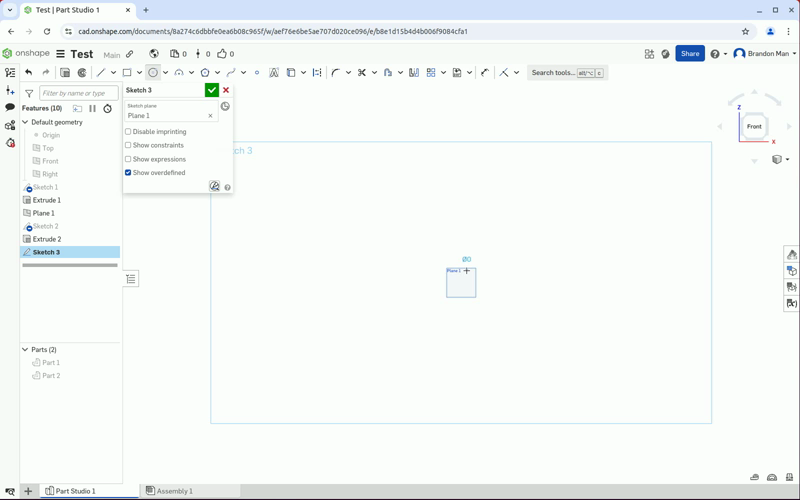
mouse_move(472, 270)
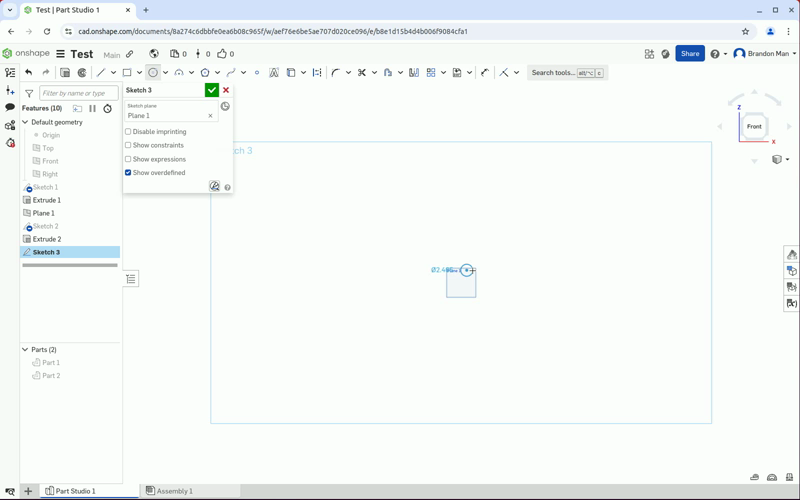
click(472, 270)
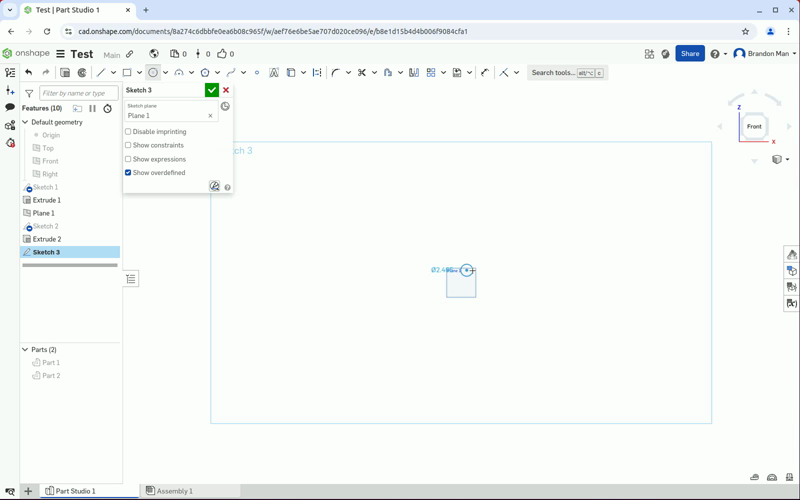
key(esc)
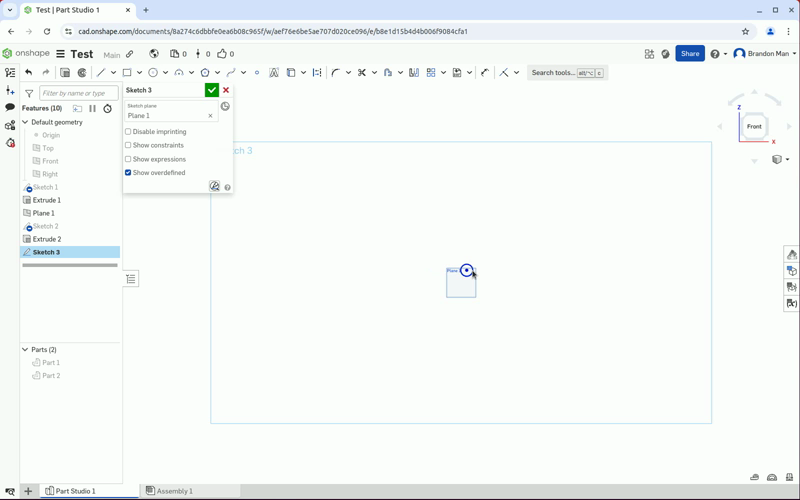
mouse_move(465, 272)
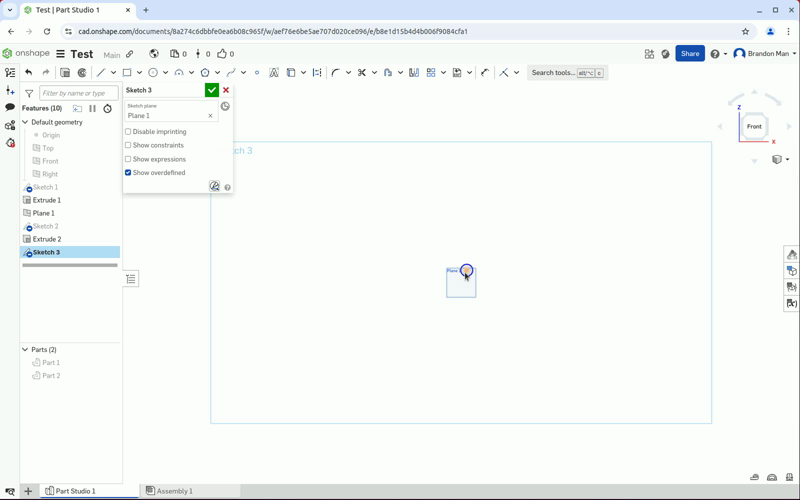
scroll(6)
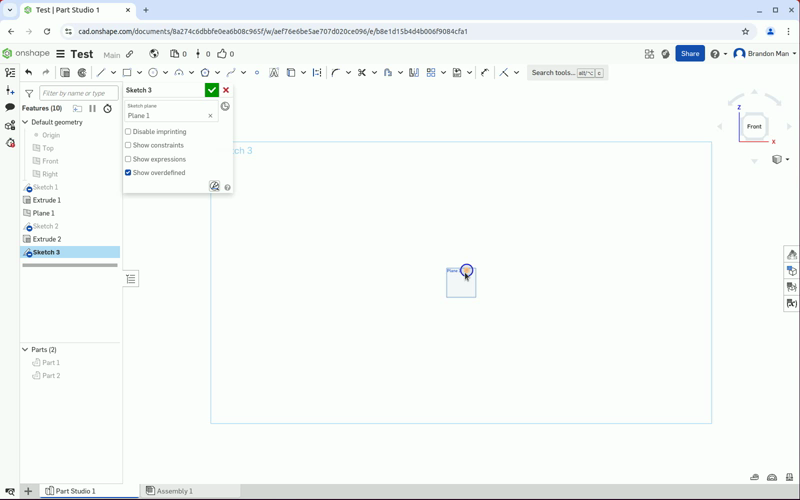
scroll(6)
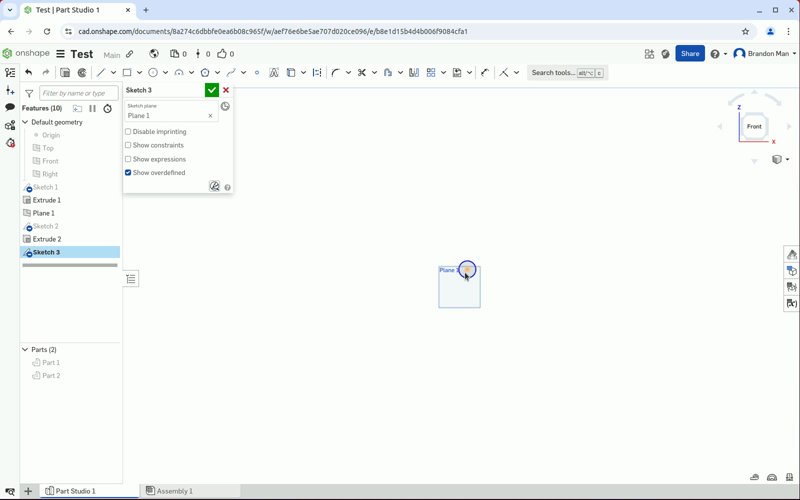
scroll(6)
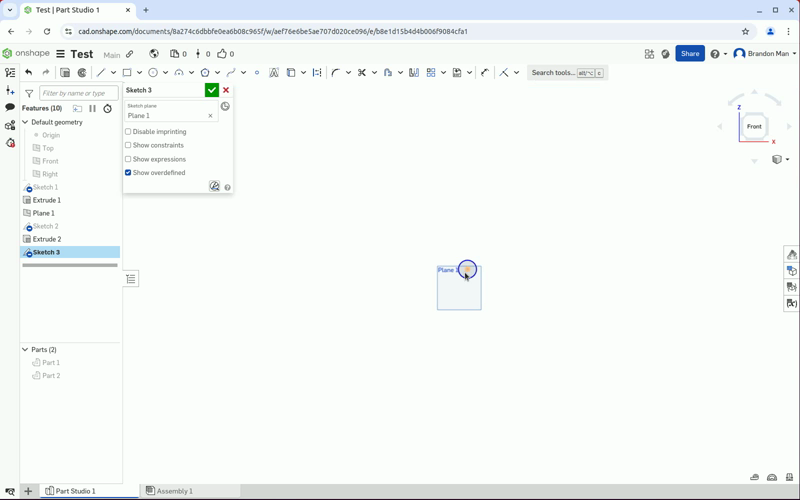
scroll(6)
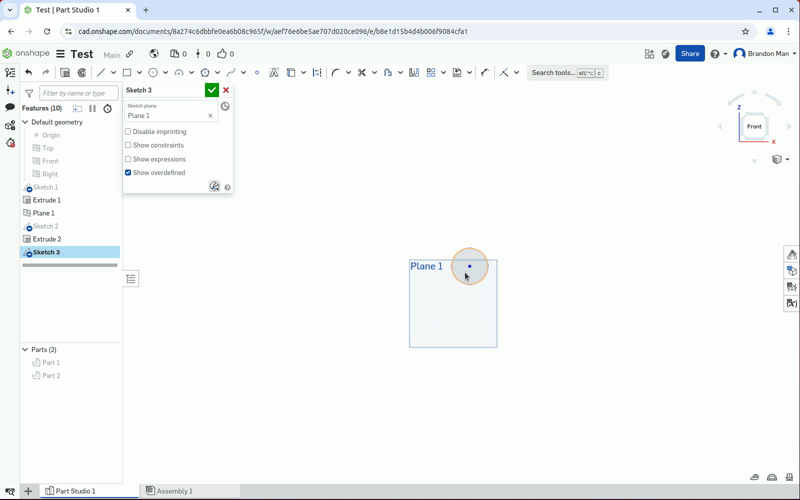
scroll(6)
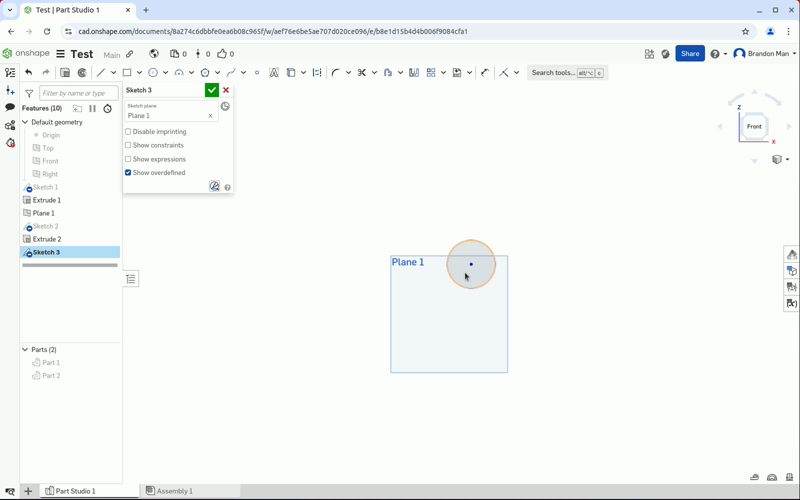
scroll(6)
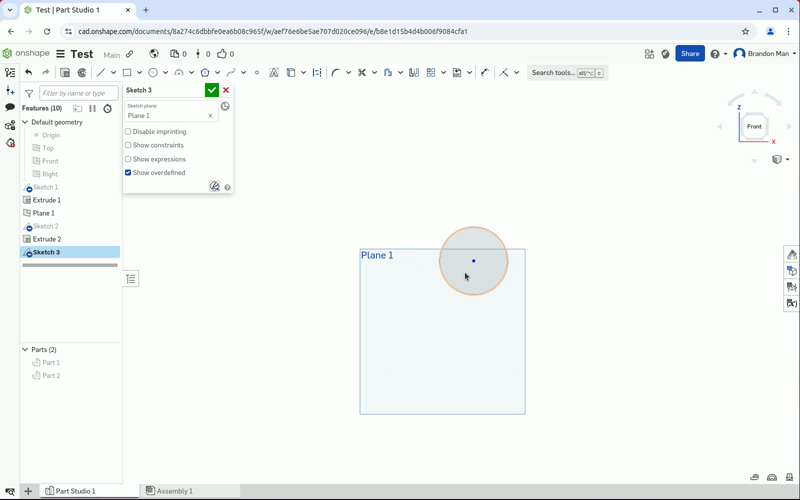
scroll(6)
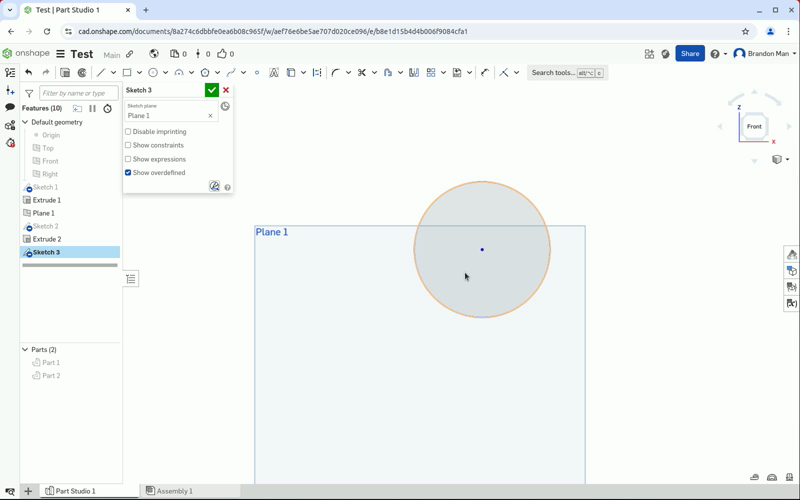
click(465, 272)
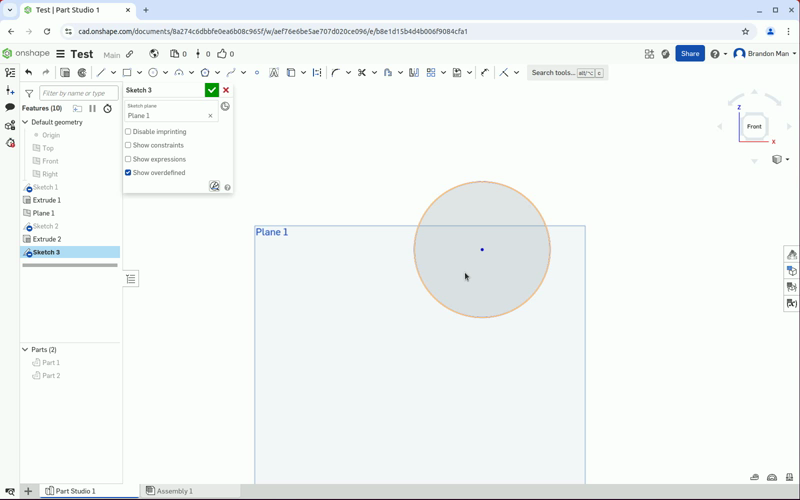
scroll(-6)
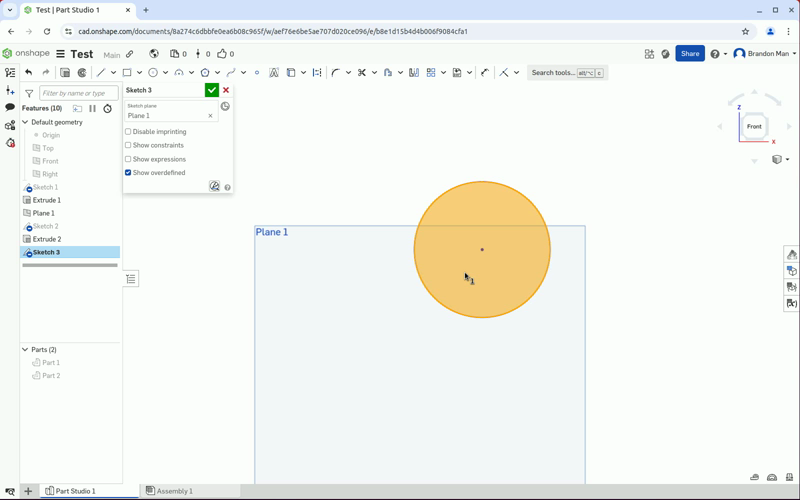
scroll(-6)
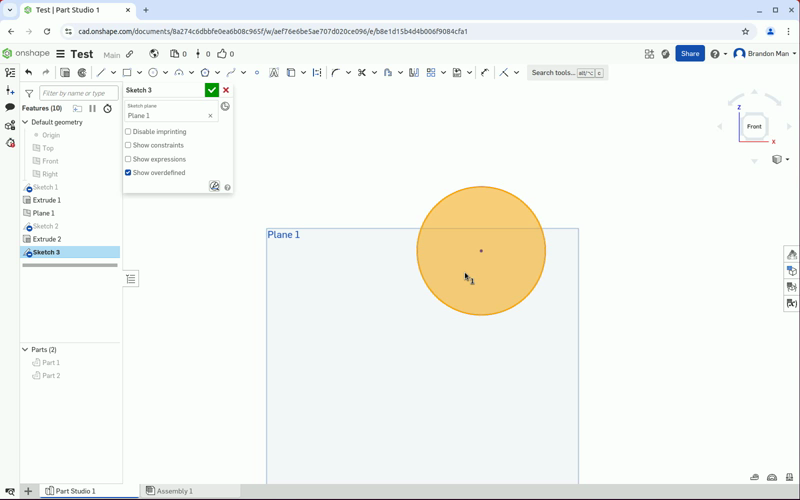
scroll(-6)
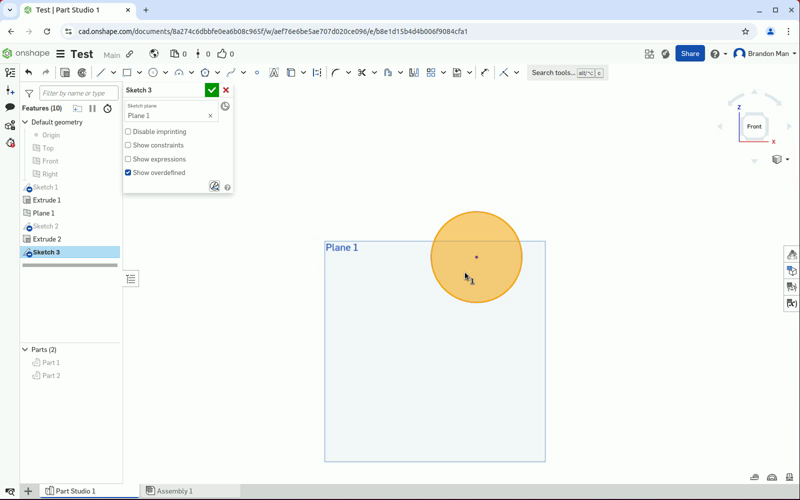
scroll(-6)
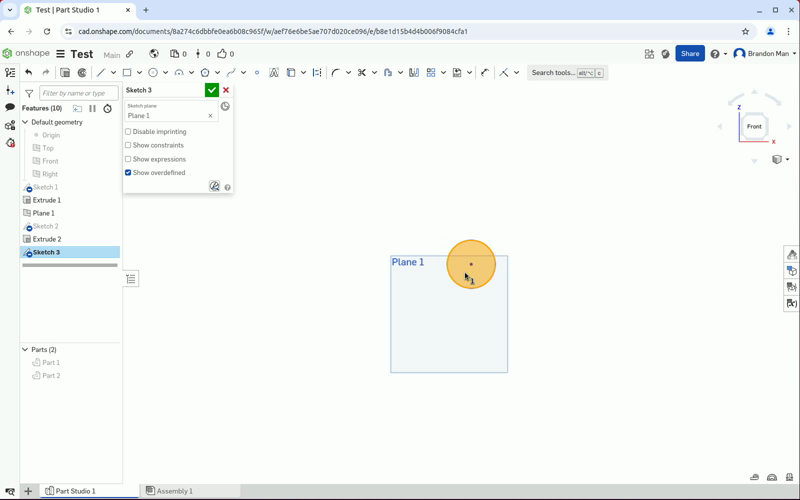
scroll(-6)
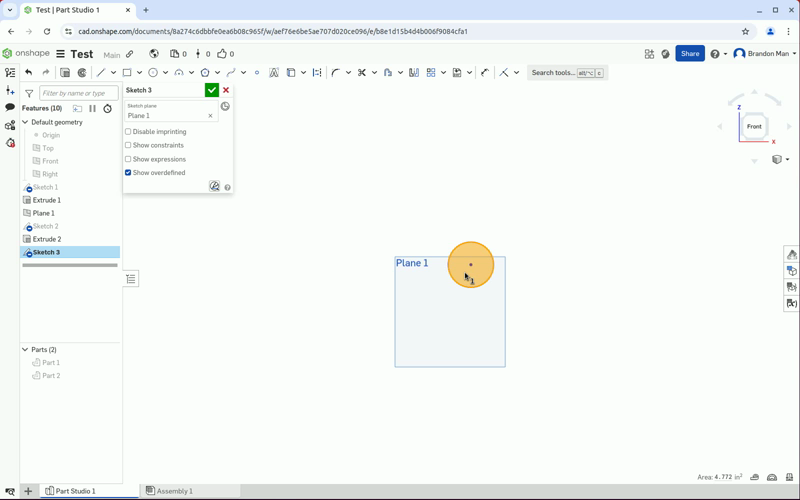
scroll(-6)
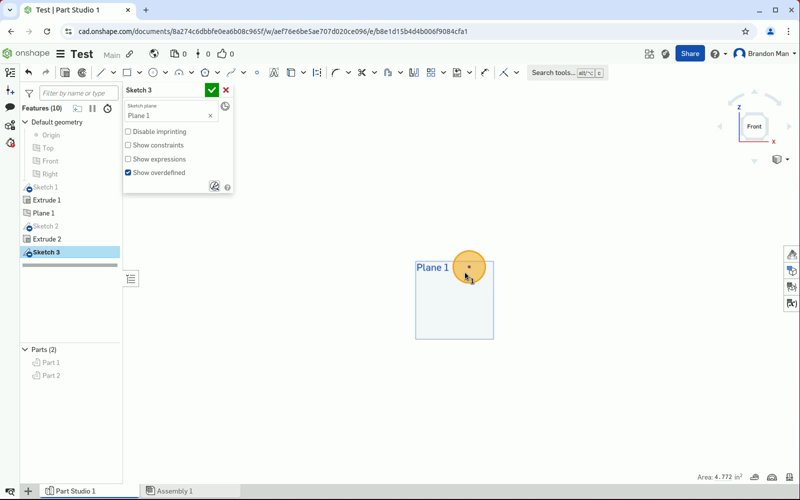
scroll(-6)
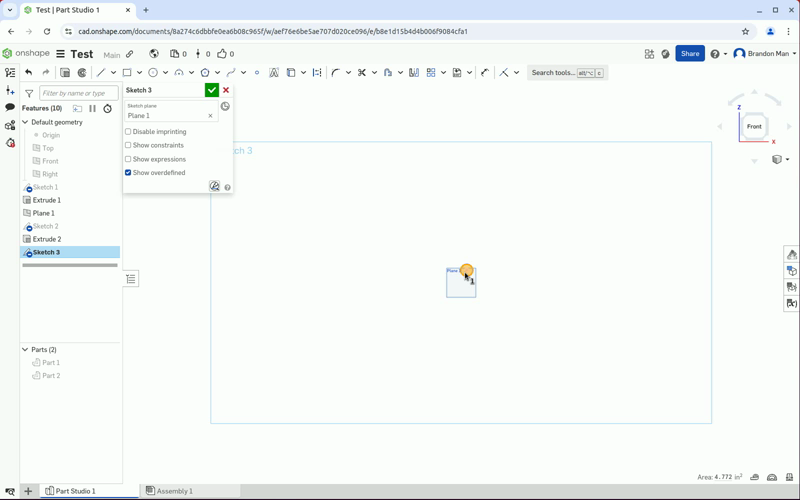
mouse_move(73, 352)
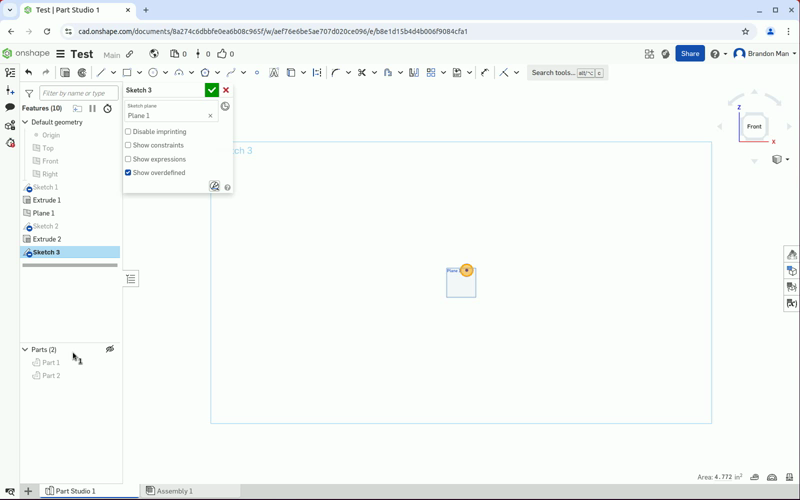
key(shift+y)
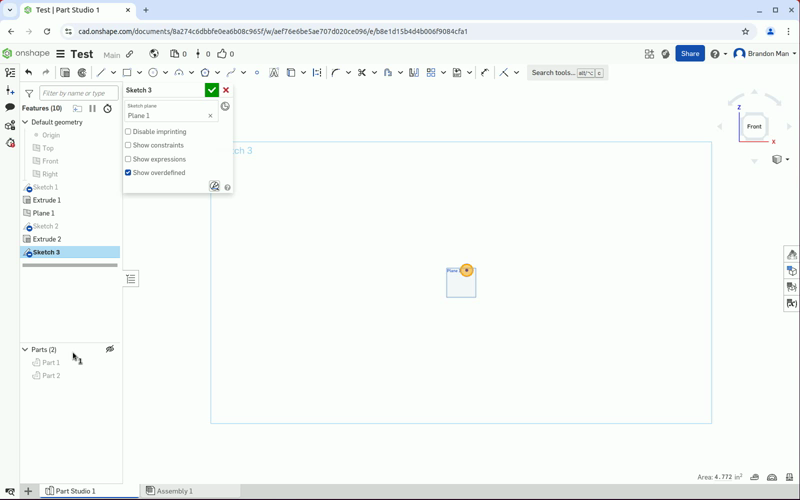
key(shift+e)
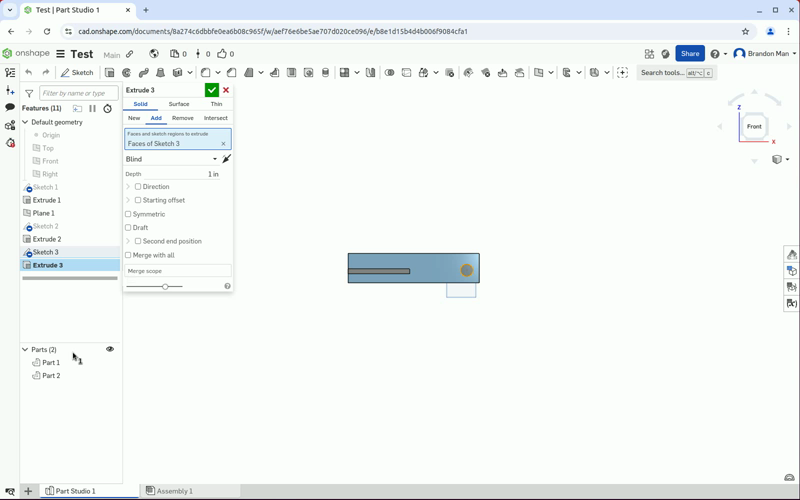
mouse_move(143, 106)
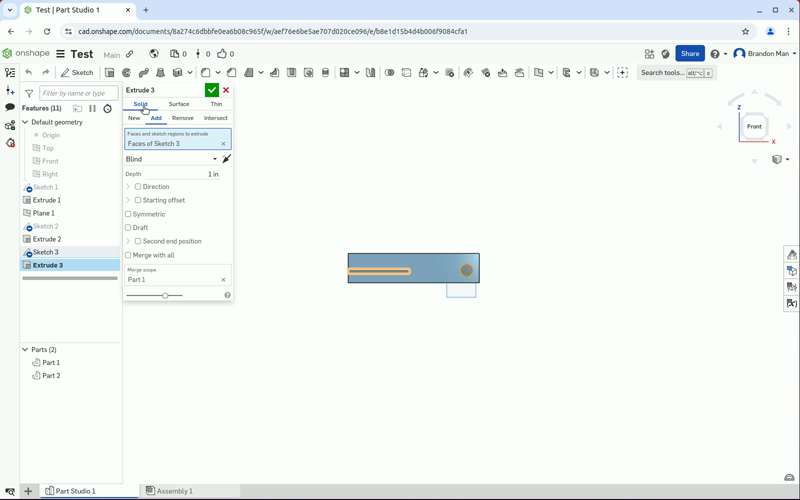
click(143, 106)
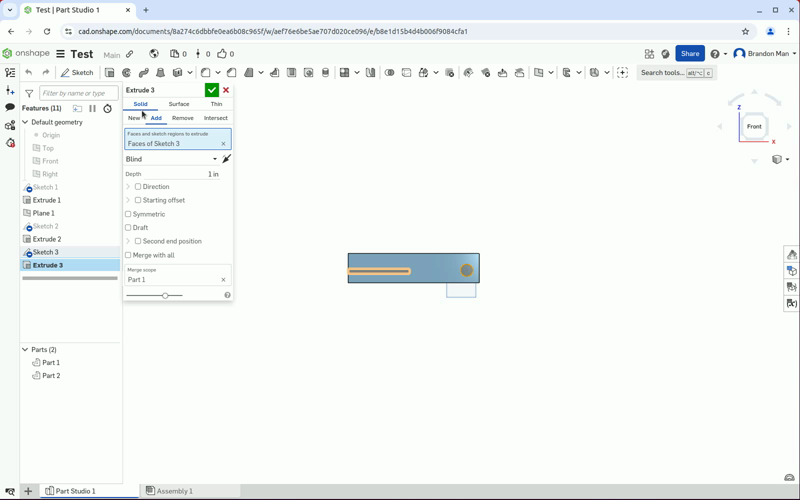
mouse_move(137, 120)
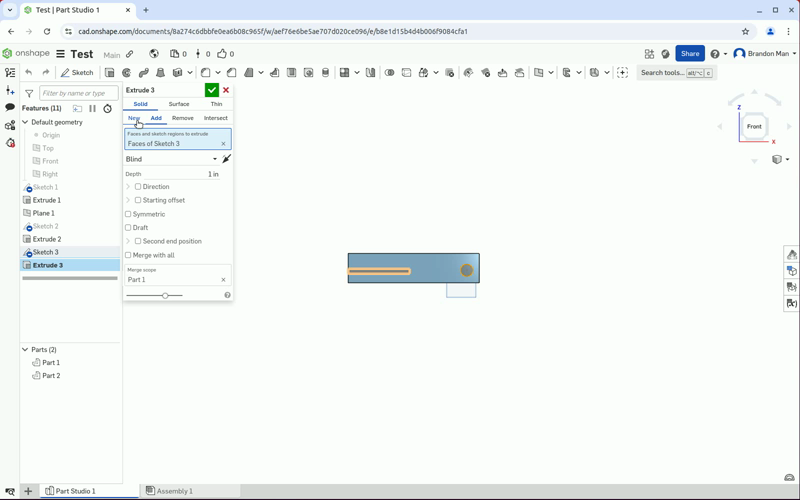
click(137, 120)
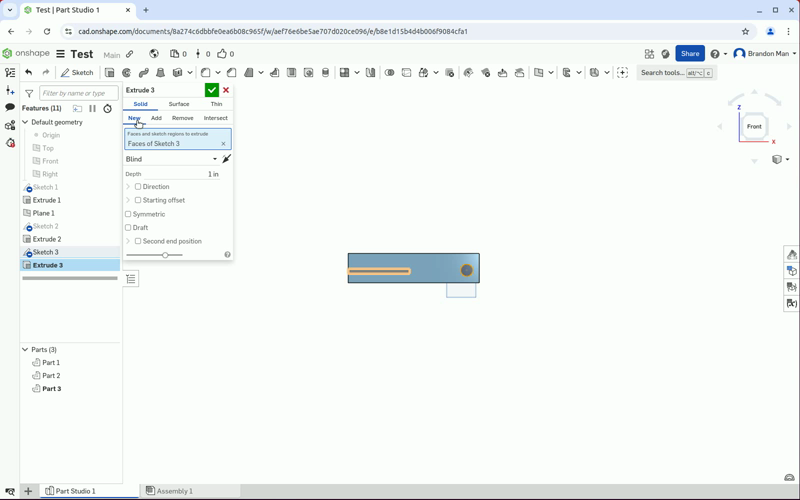
key(tab, 4)
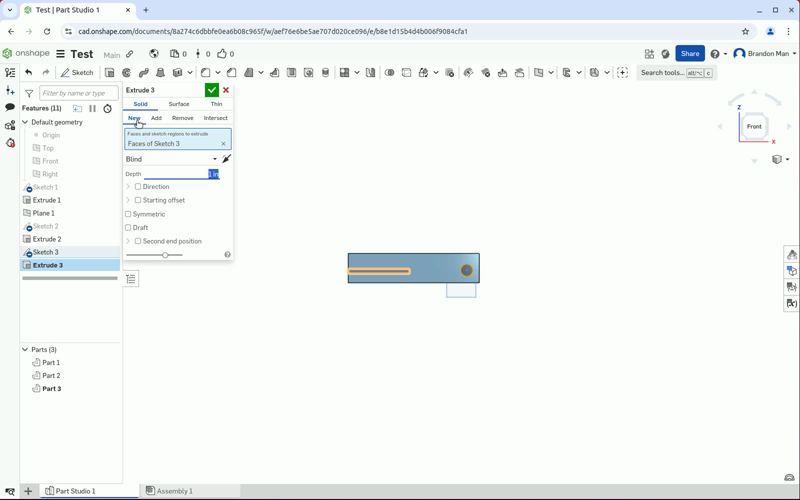
text(-0.241)
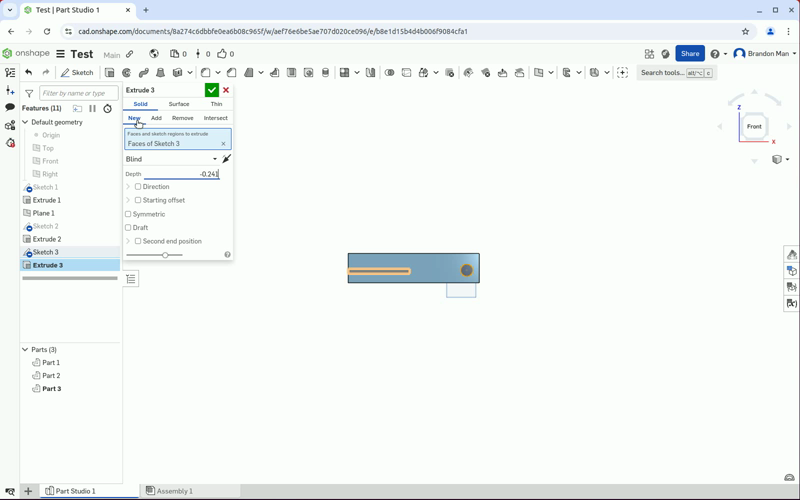
key(enter)
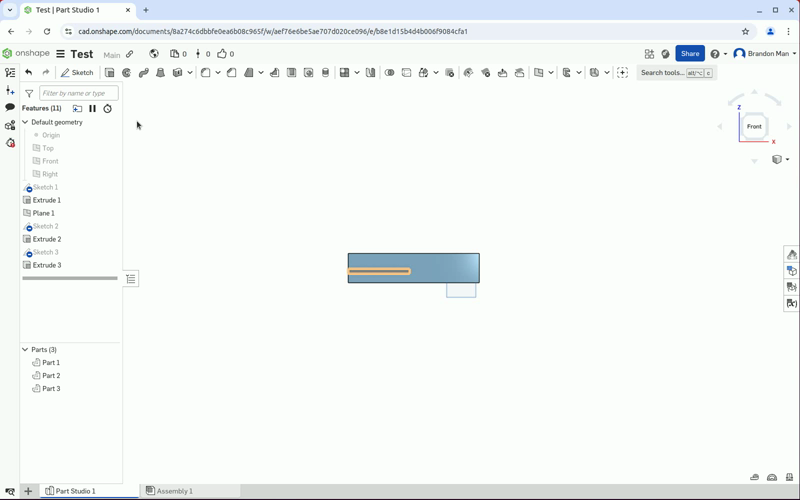
key(shift+h)
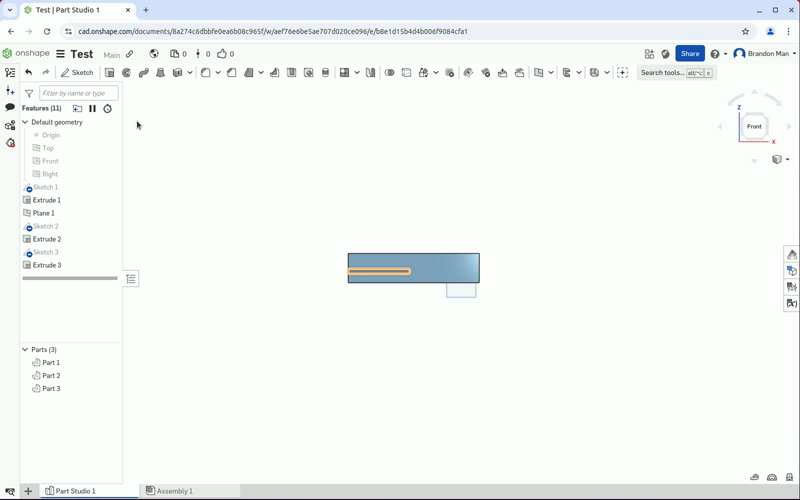
key(shift+h)
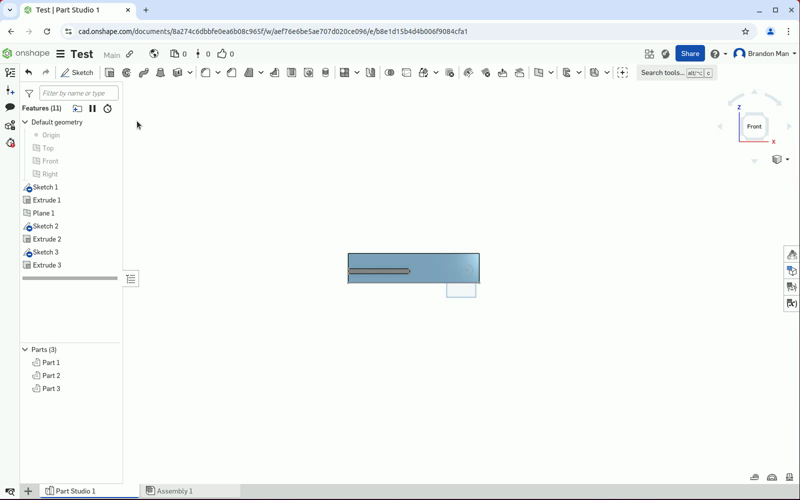
key(shift+7)
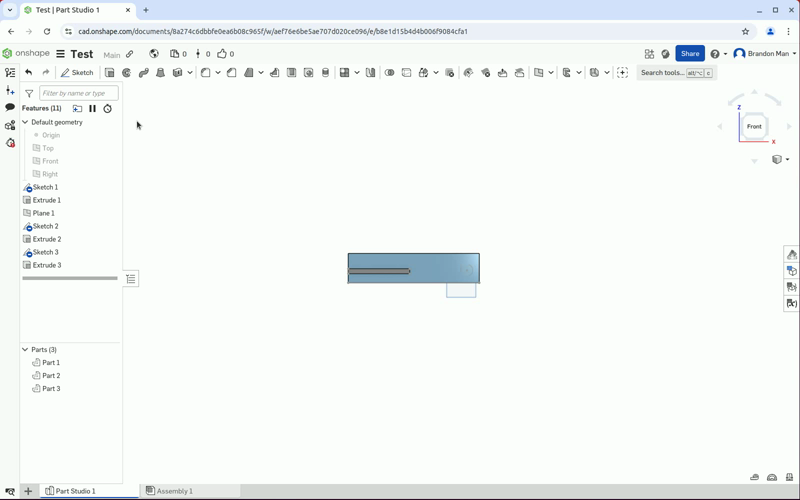
key(left, 2)
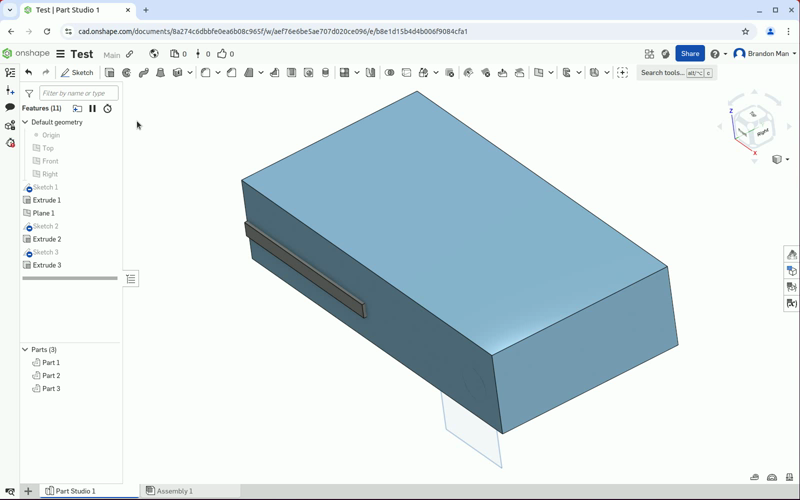
key(down, 2)
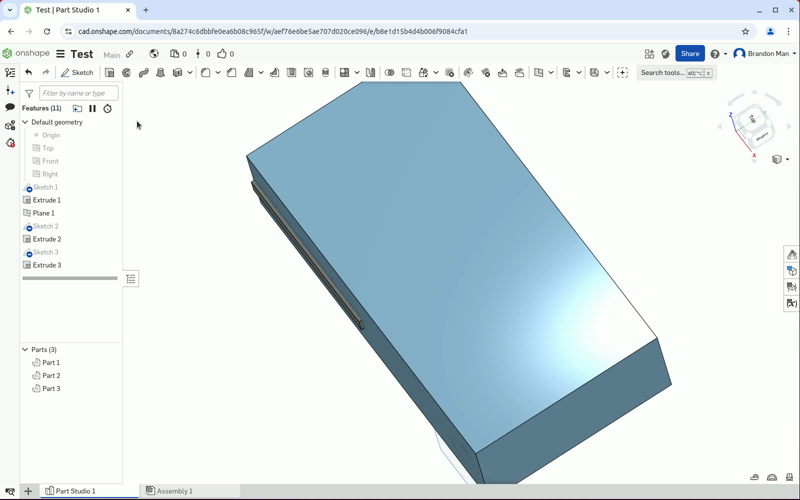
key(up, 2)
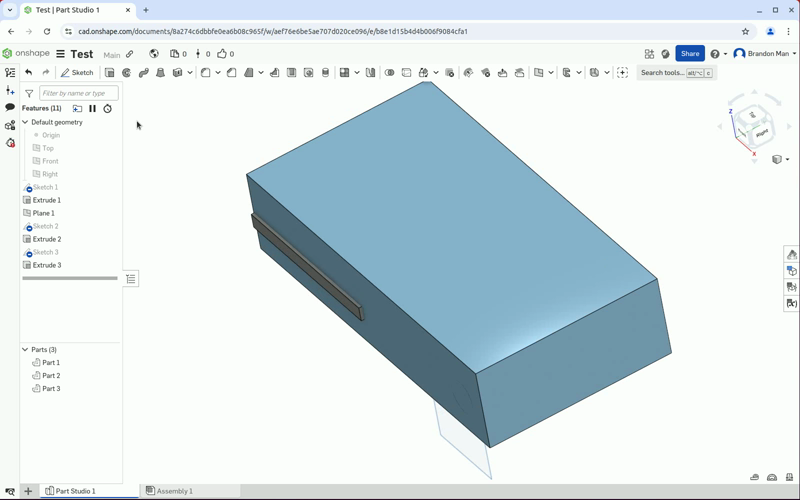
key(right, 2)
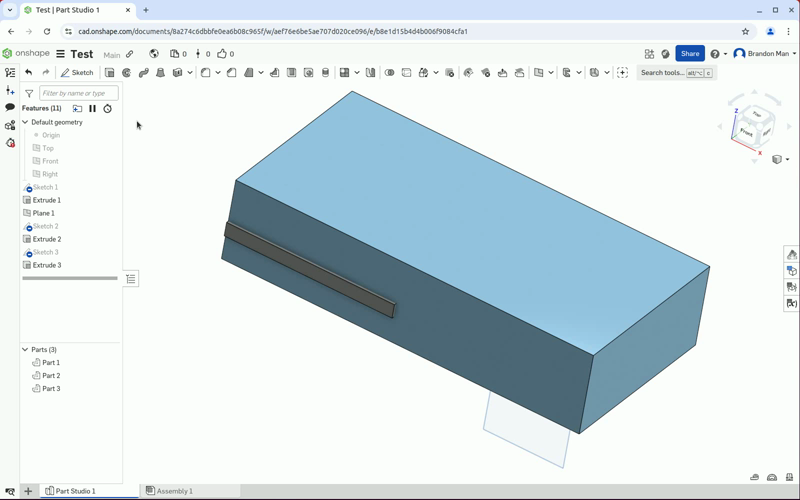
mouse_move(73, 189)
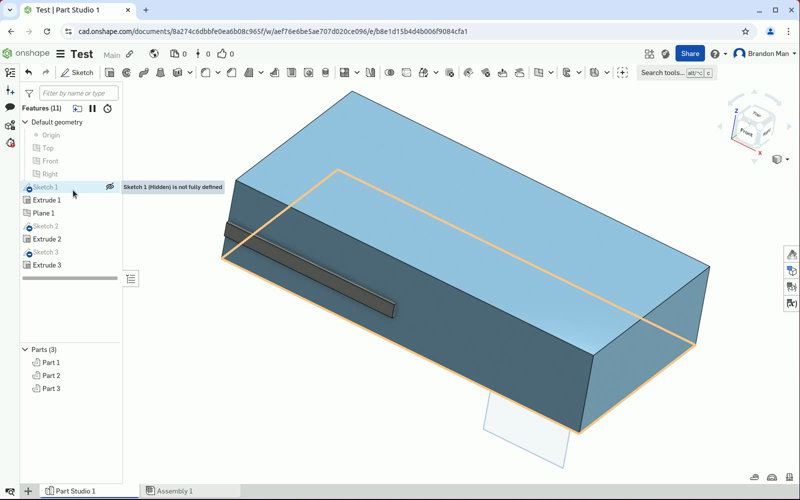
click(73, 189)